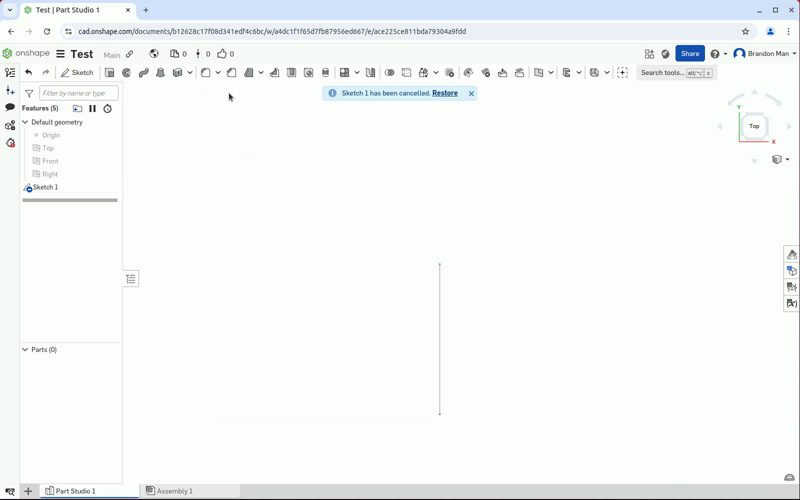
key(shift+h)
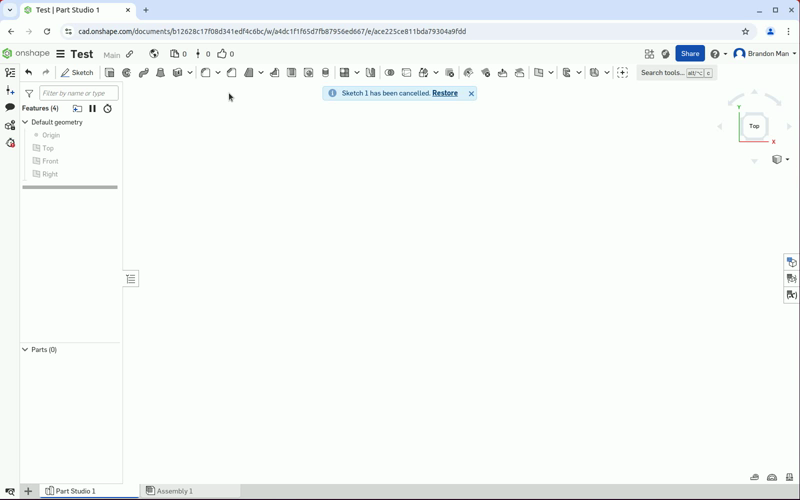
mouse_move(73, 352)
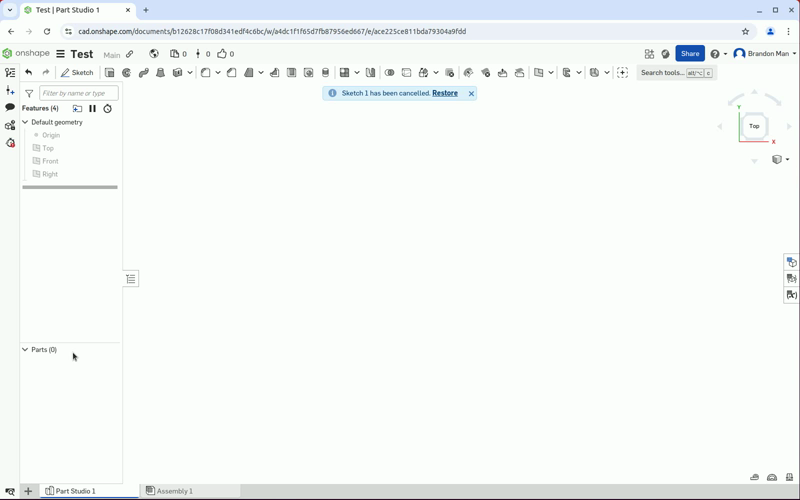
key(y)
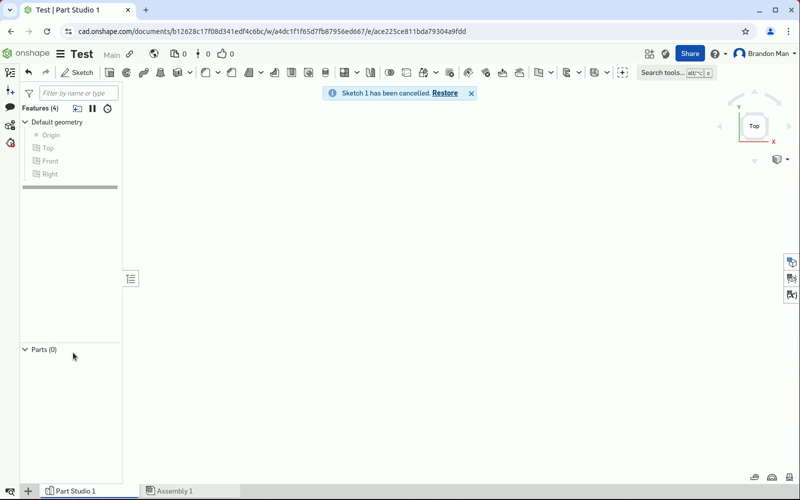
key(shift+p)
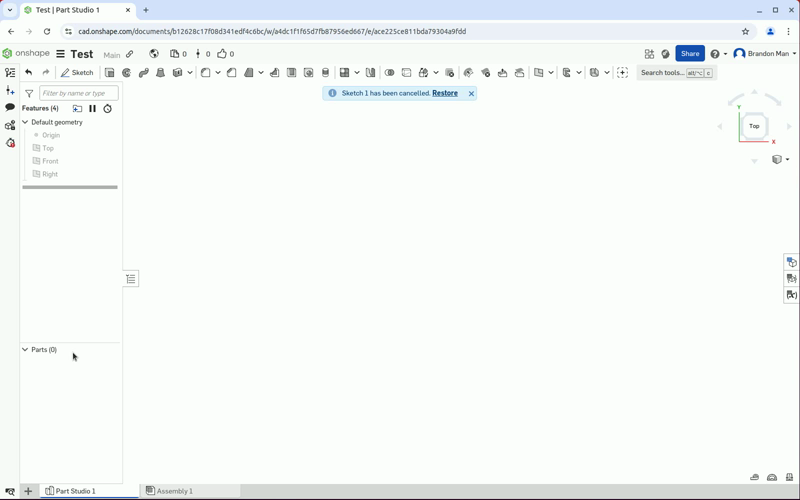
key(space)
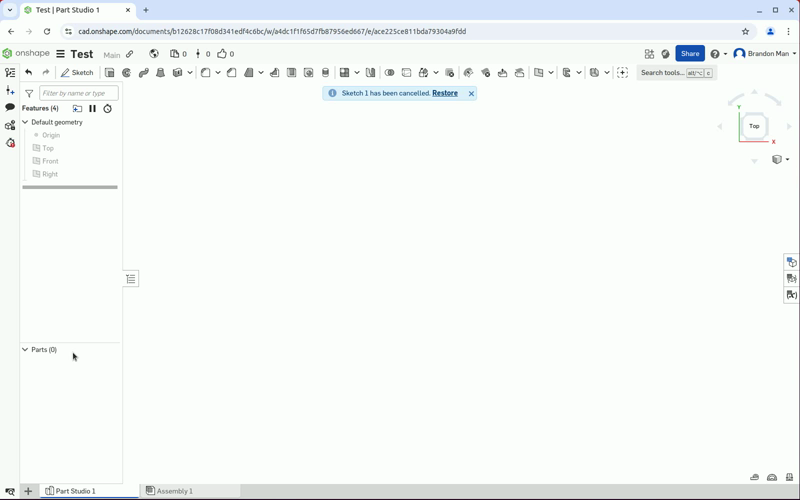
key_down(shift)
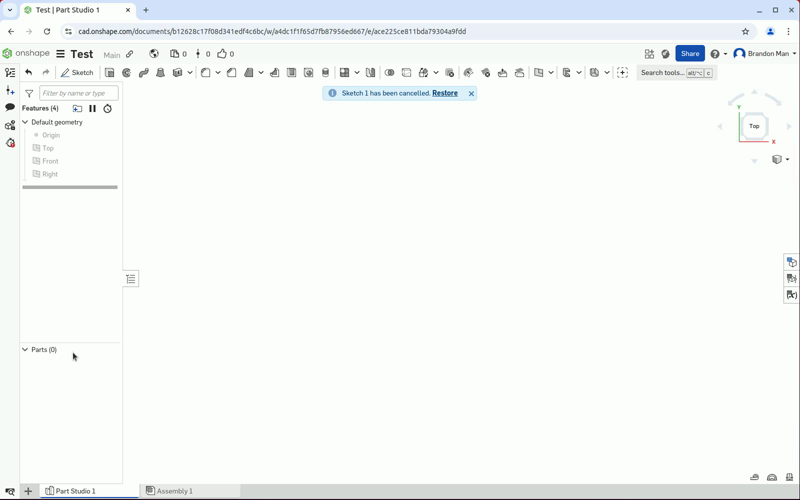
key(up)
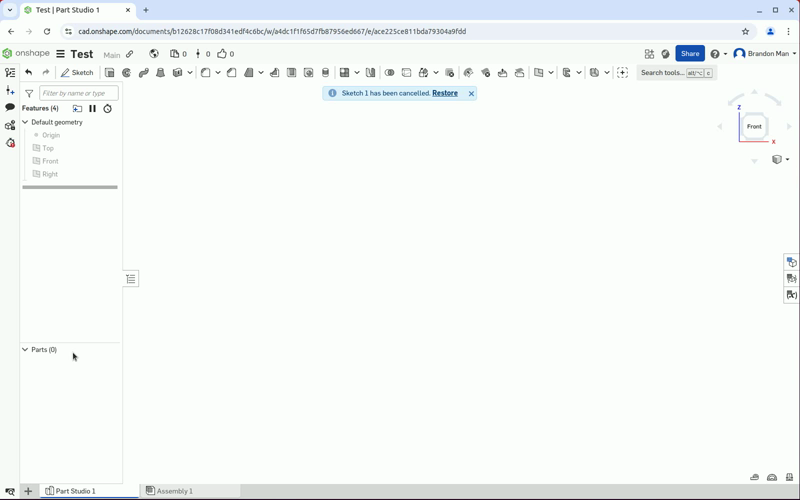
key_up(shift)
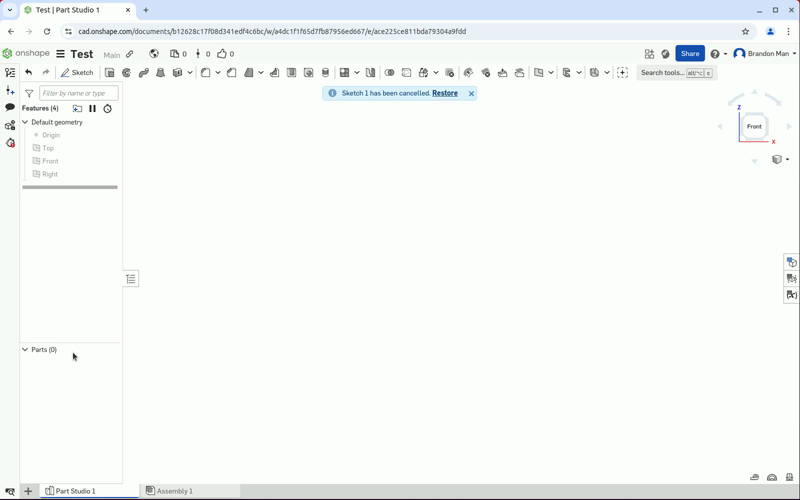
mouse_move(73, 352)
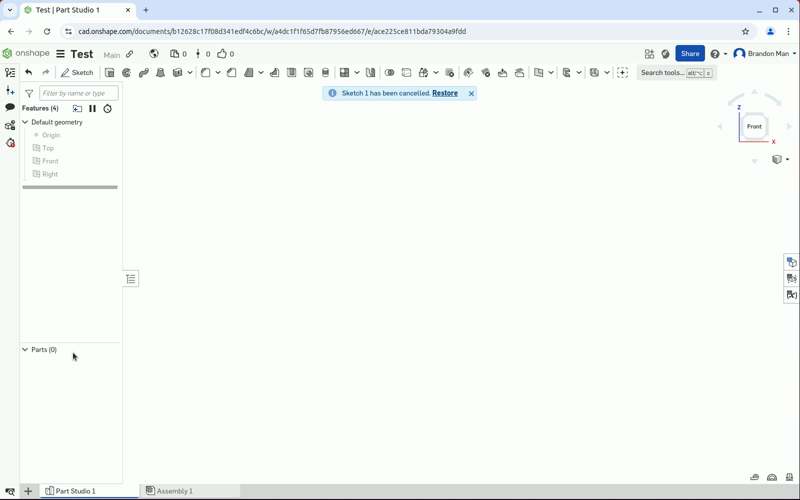
key(shift+y)
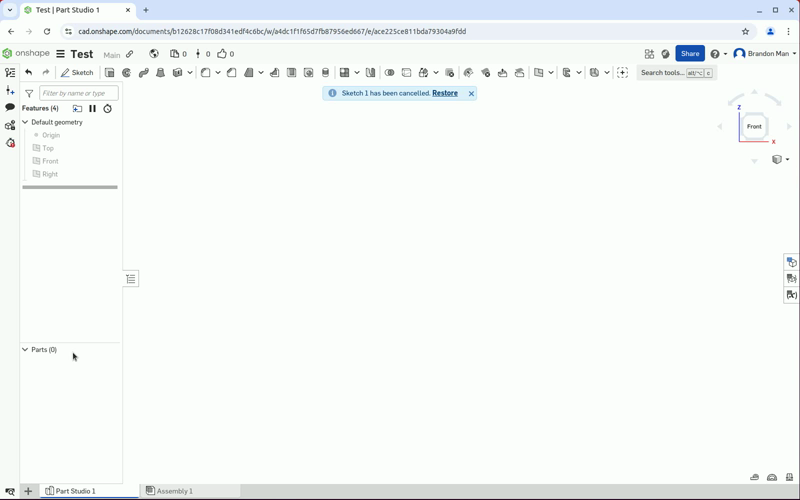
key(shift+s)
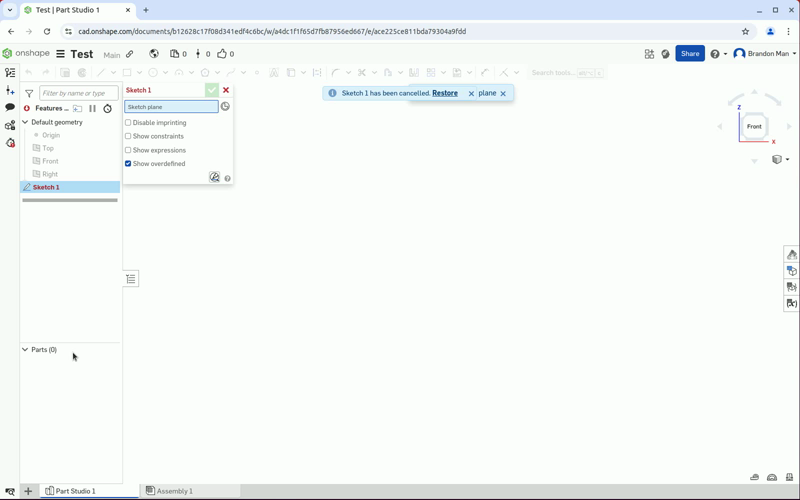
mouse_move(73, 163)
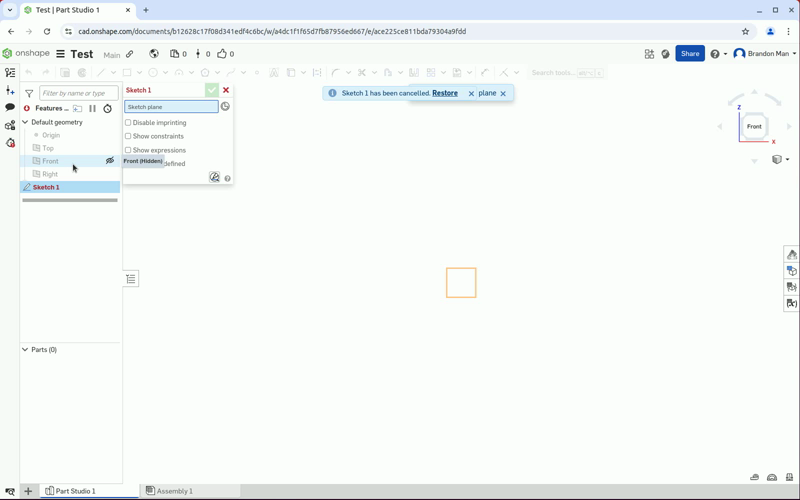
click(73, 163)
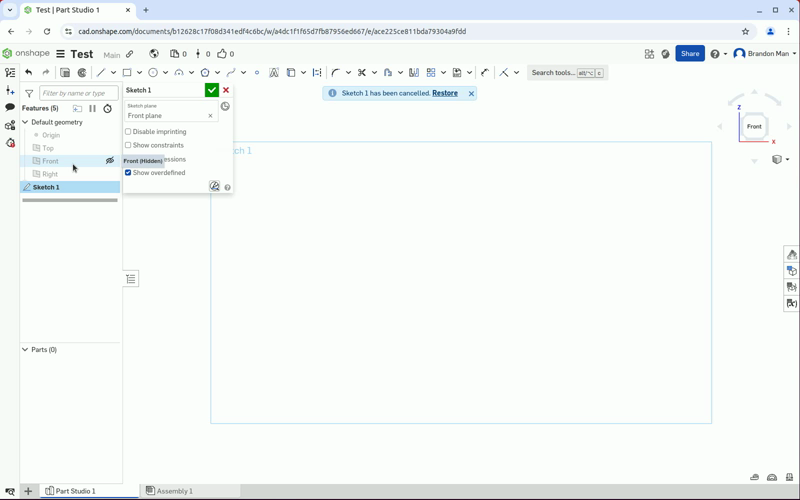
mouse_move(73, 352)
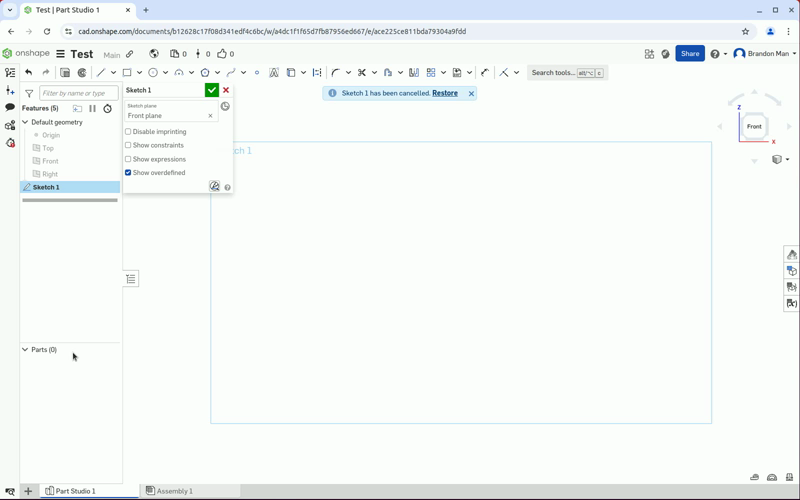
key(y)
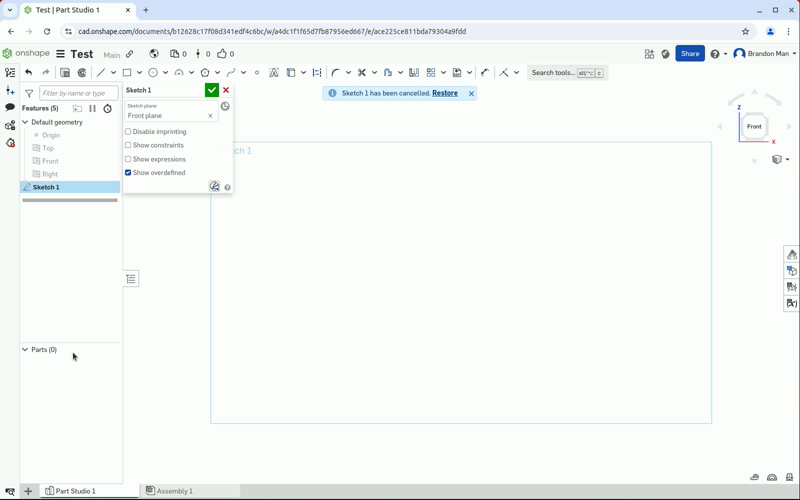
key(c)
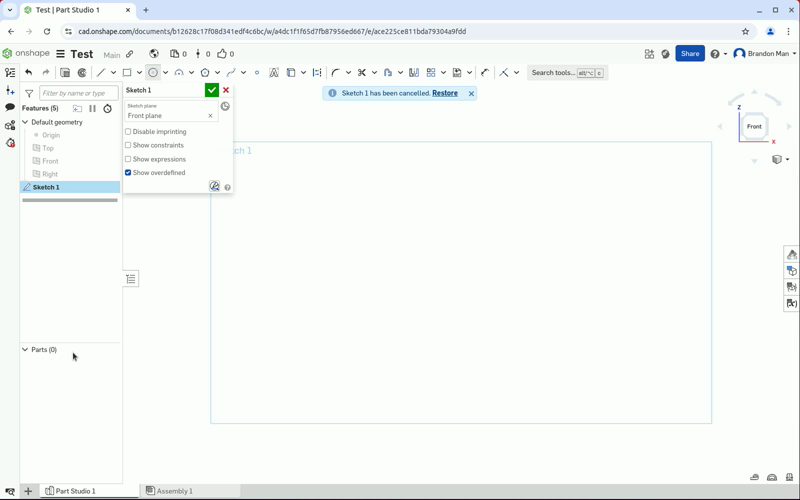
key_down(shift)
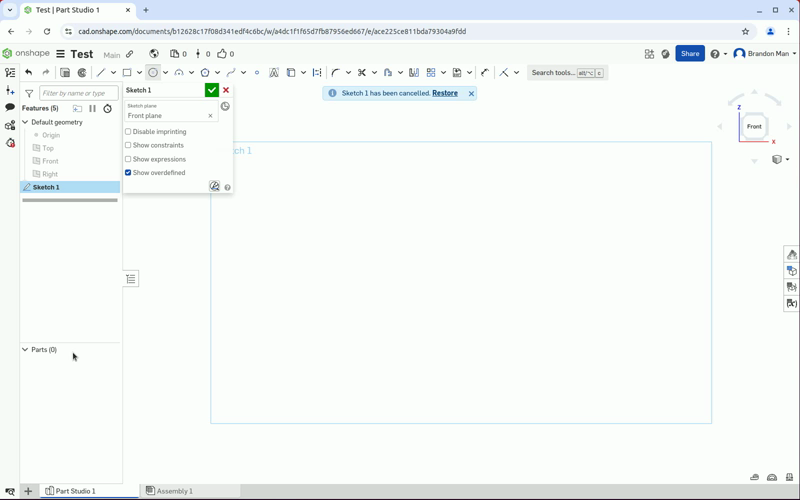
mouse_move(460, 282)
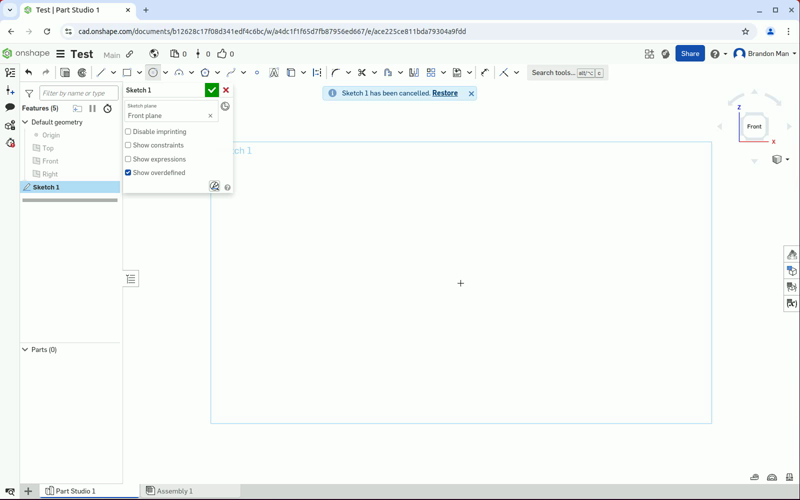
click(460, 282)
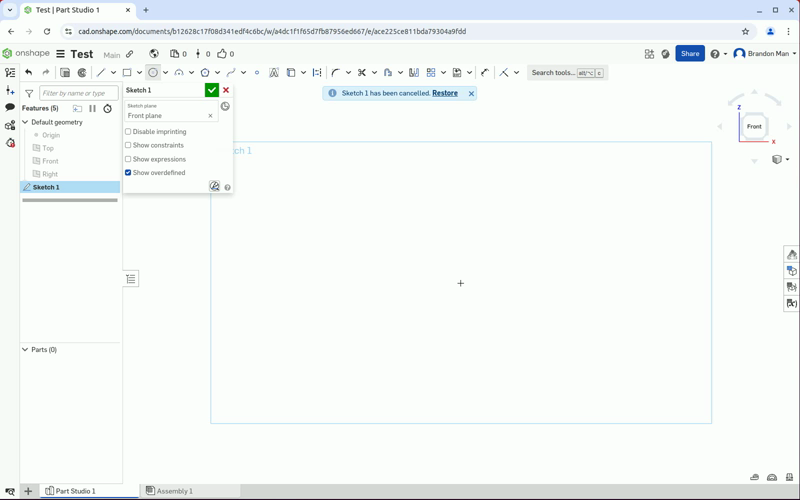
key_up(shift)
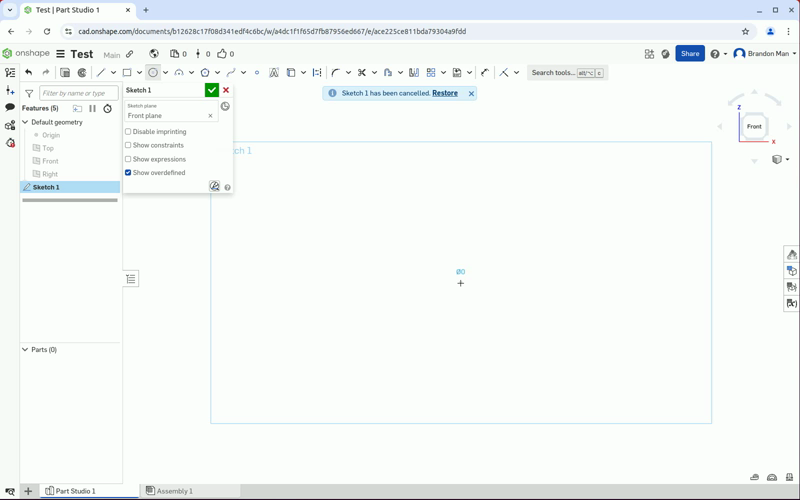
mouse_move(505, 282)
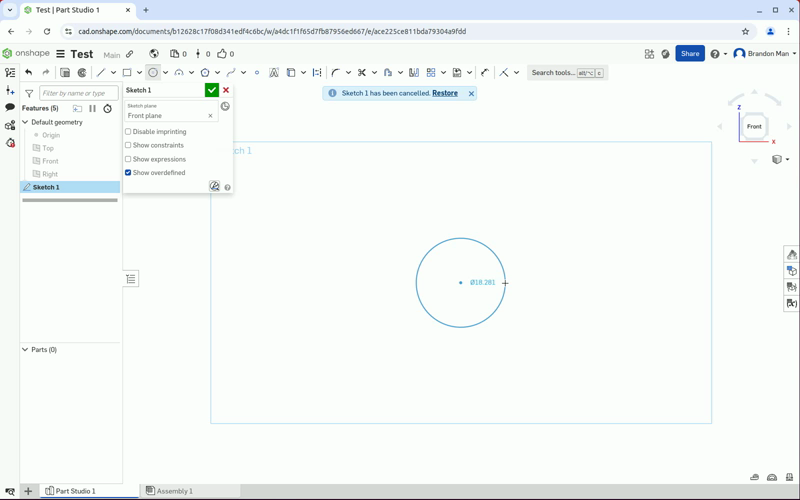
click(505, 282)
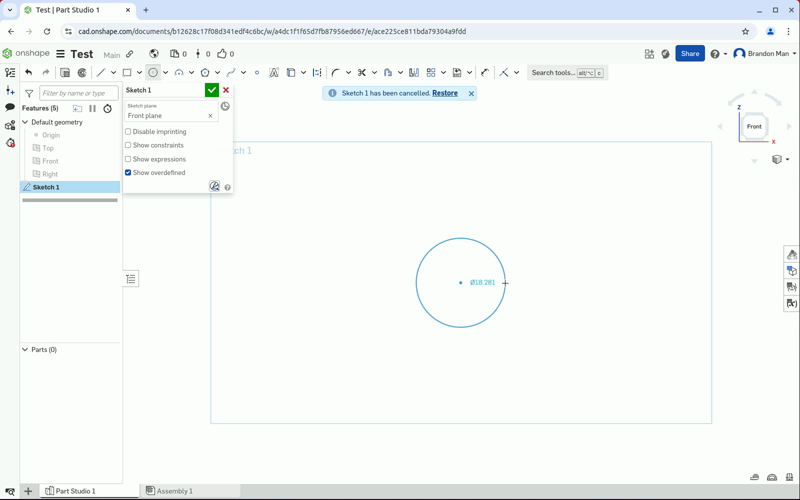
key(esc)
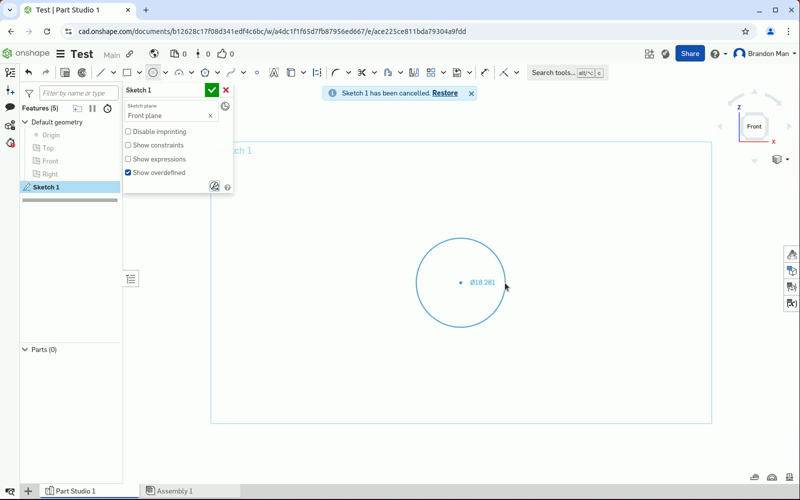
key(l)
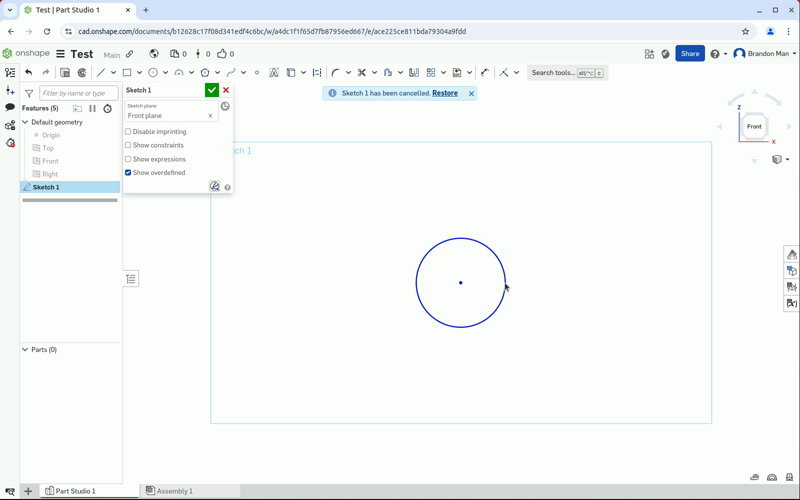
key_down(shift)
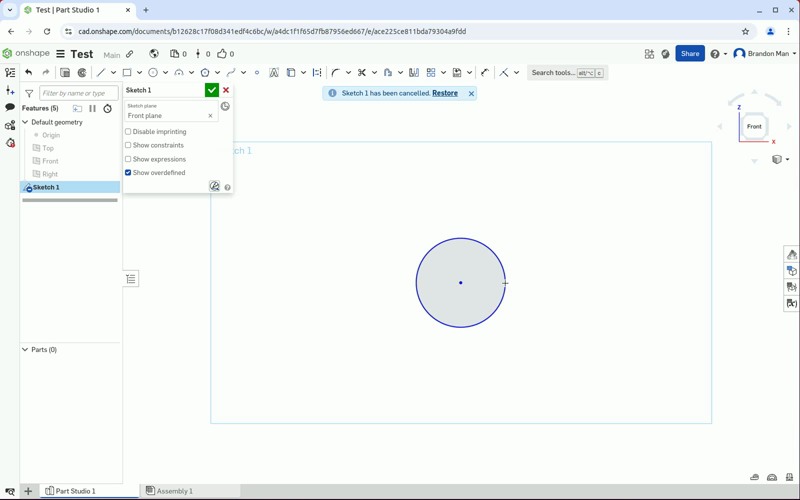
mouse_move(431, 290)
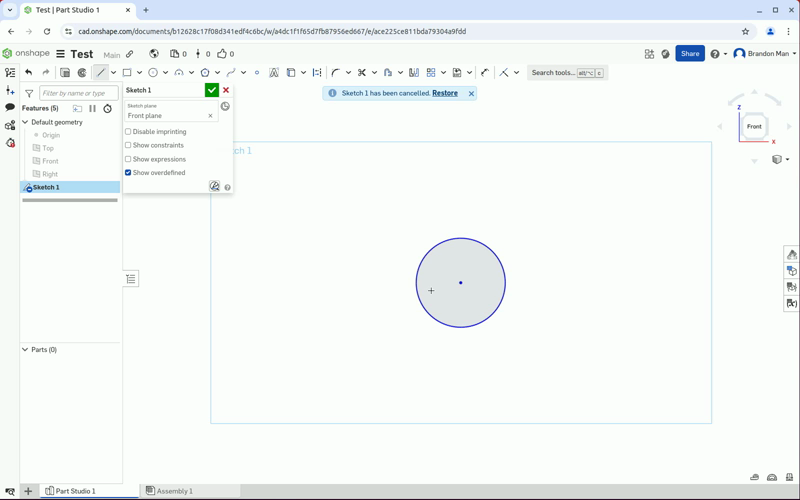
click(431, 290)
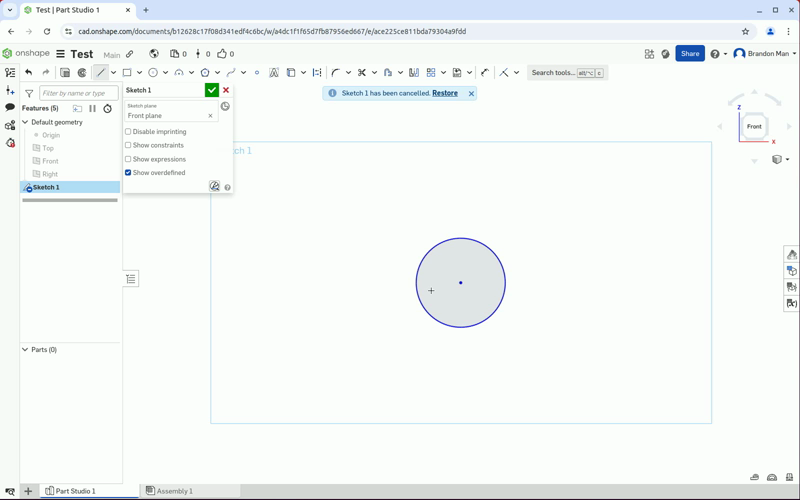
key_up(shift)
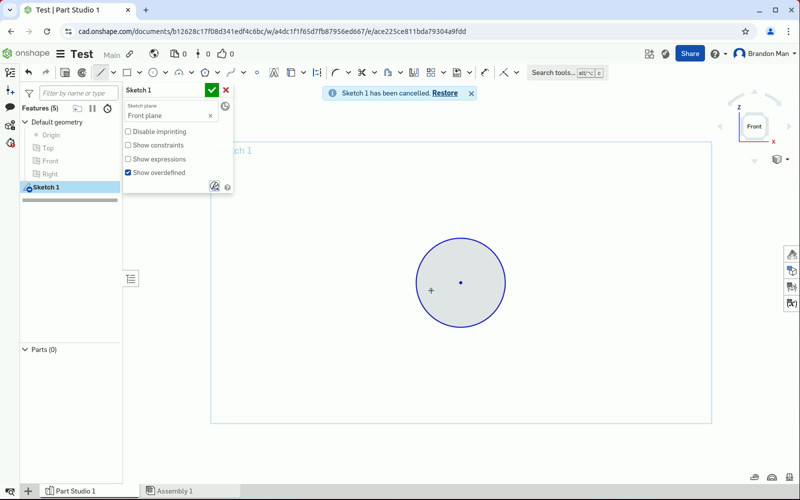
key_down(shift)
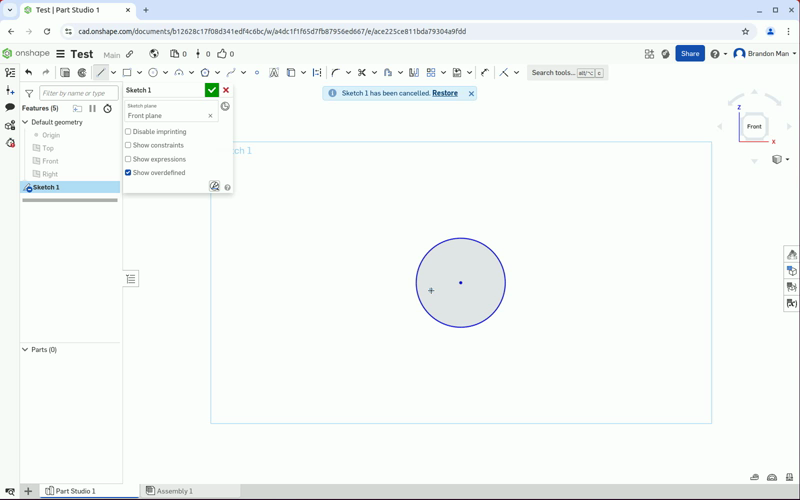
mouse_move(461, 290)
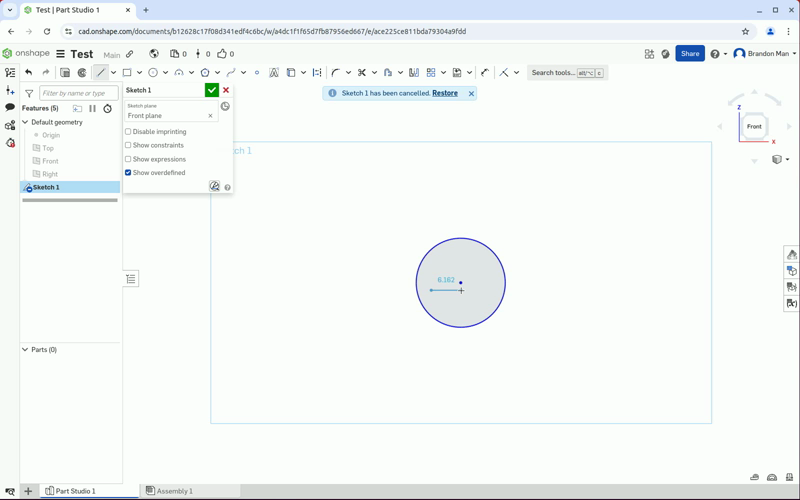
mouse_move(439, 290)
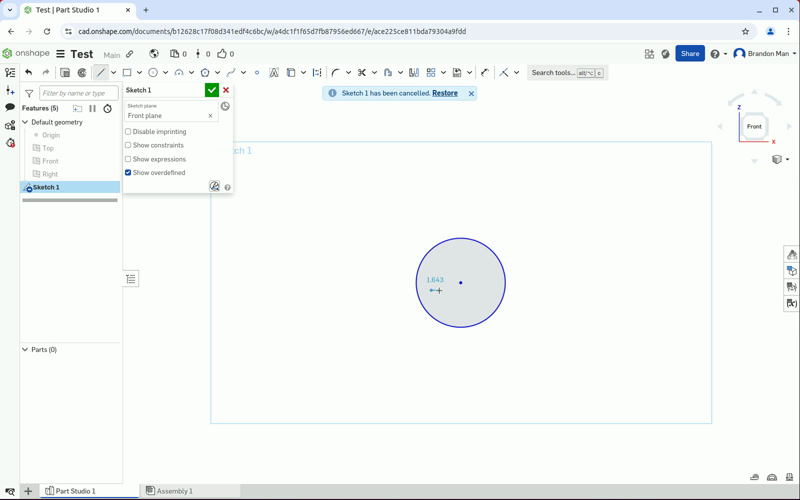
click(439, 290)
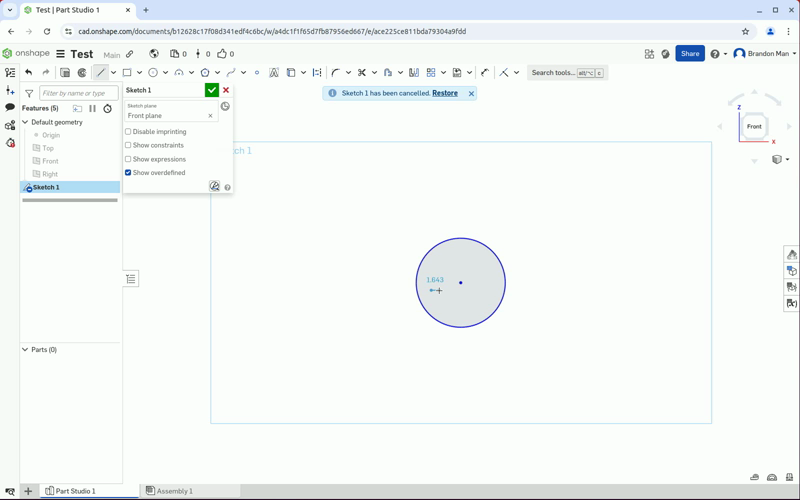
key_up(shift)
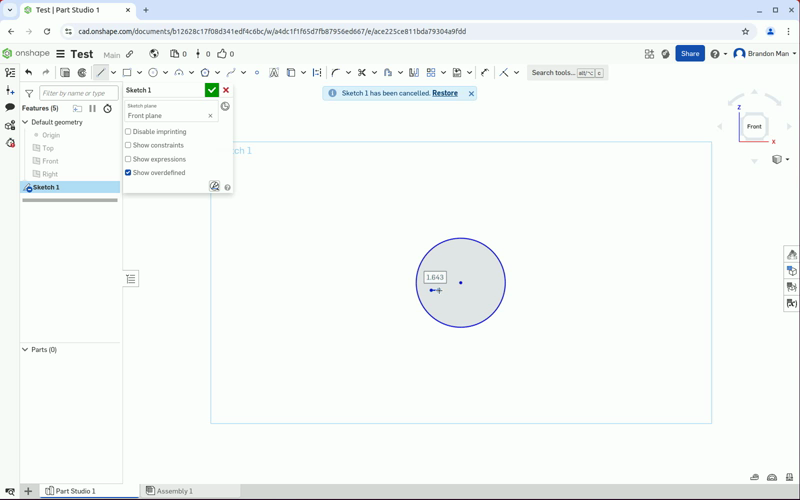
key(esc)
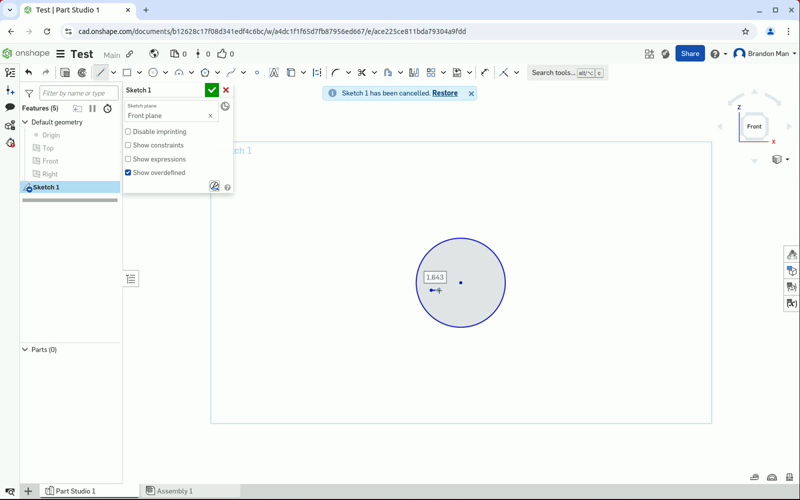
key(a)
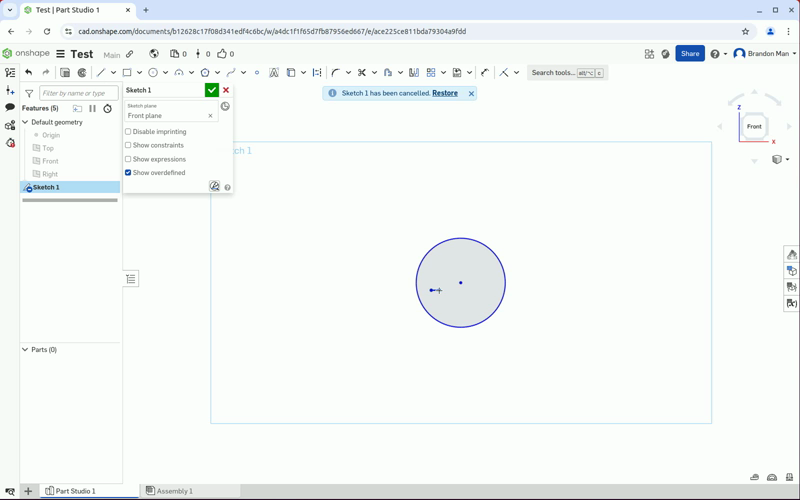
mouse_move(439, 290)
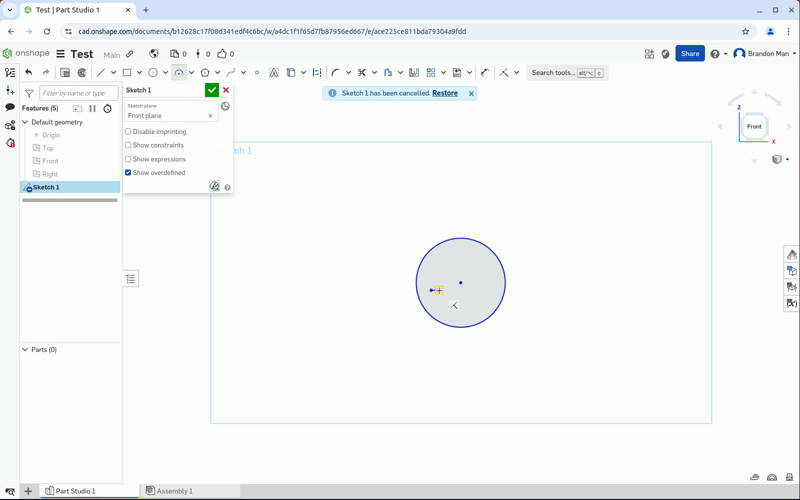
click(439, 290)
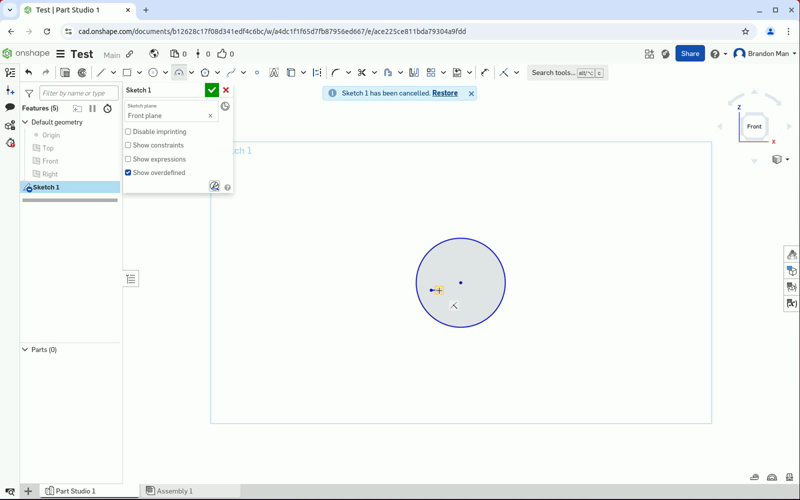
key_down(shift)
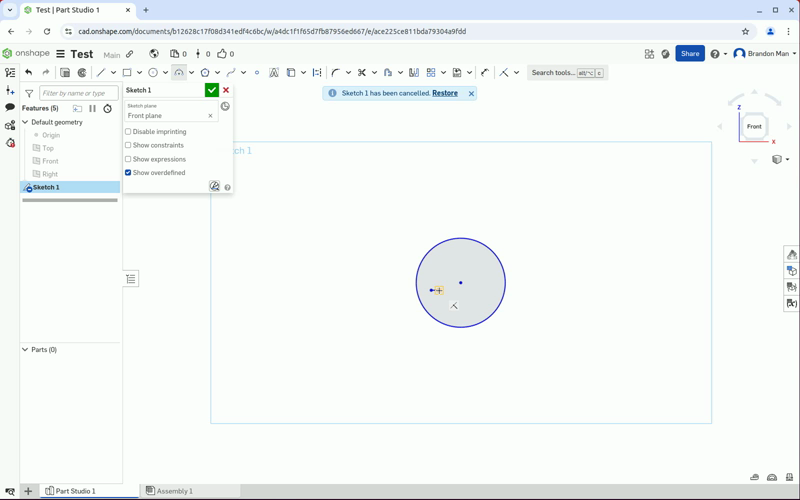
mouse_move(481, 290)
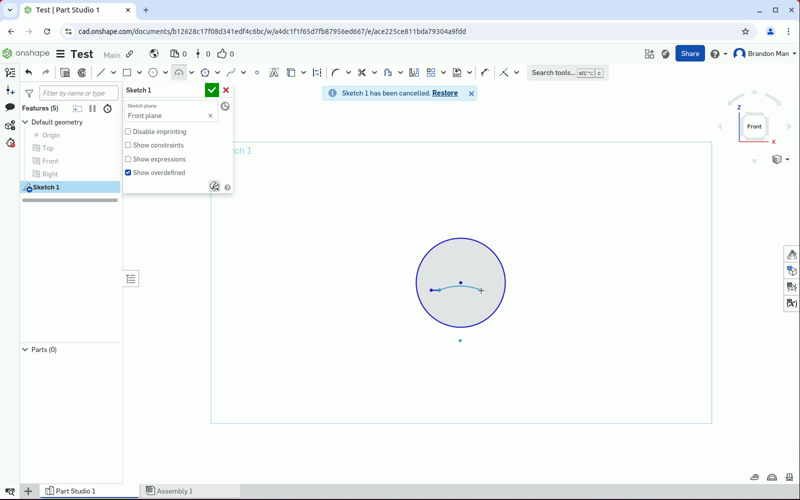
click(481, 290)
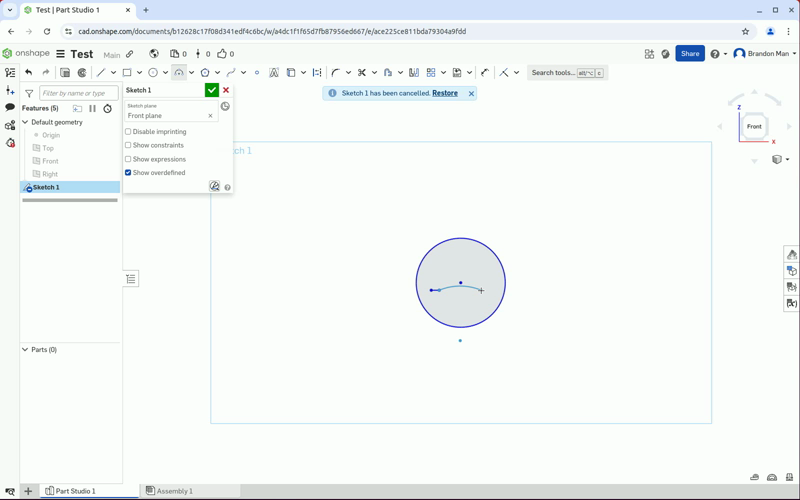
mouse_move(460, 305)
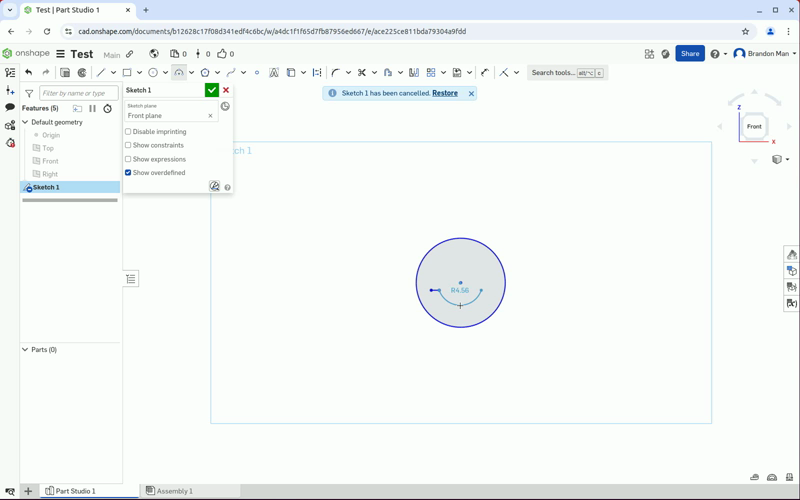
click(460, 305)
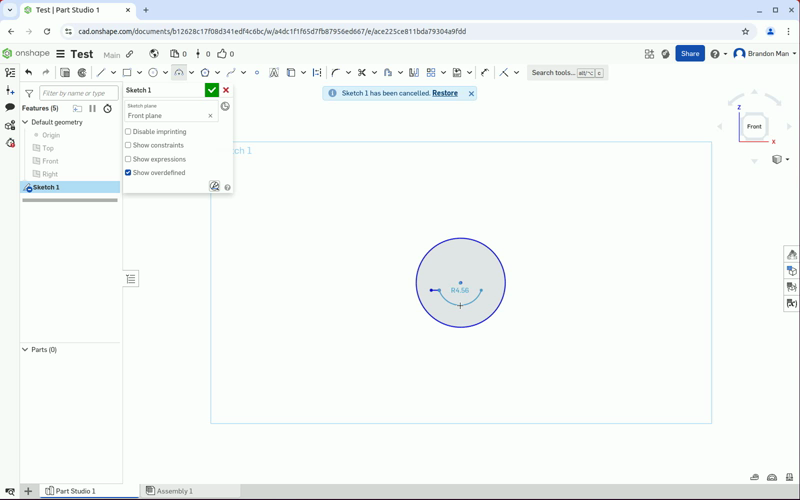
key_up(shift)
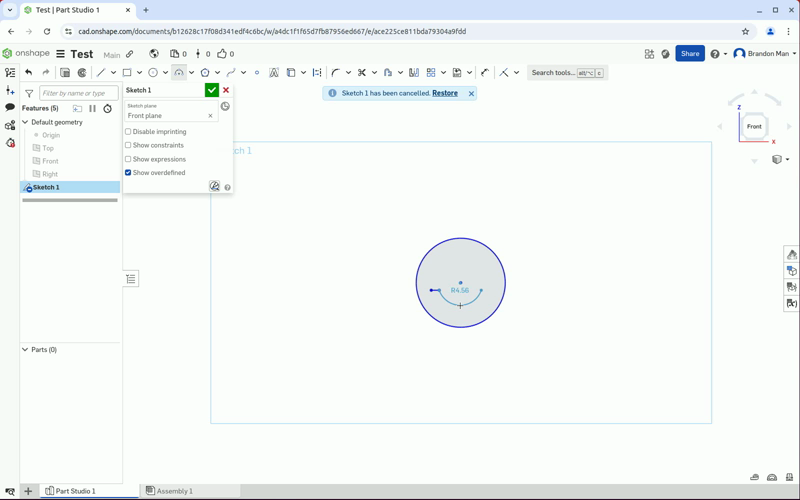
key(esc)
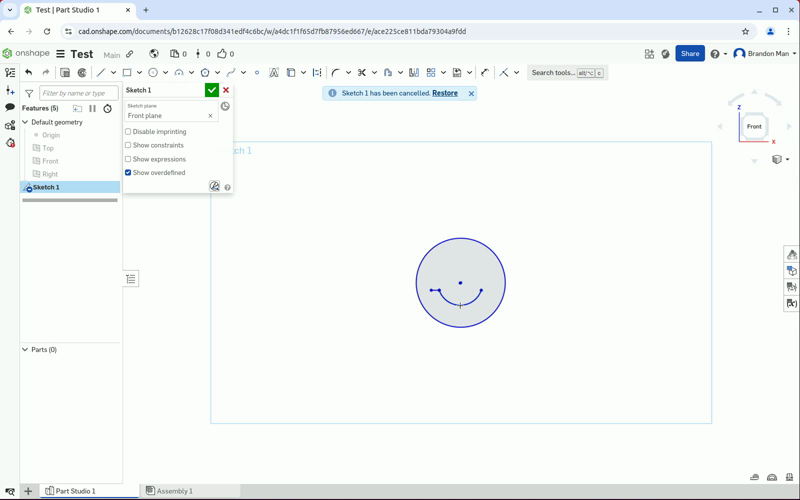
key(l)
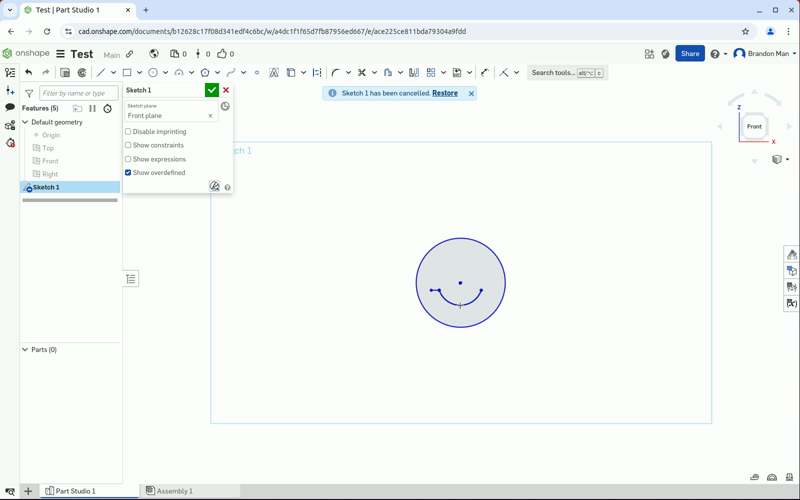
mouse_move(481, 290)
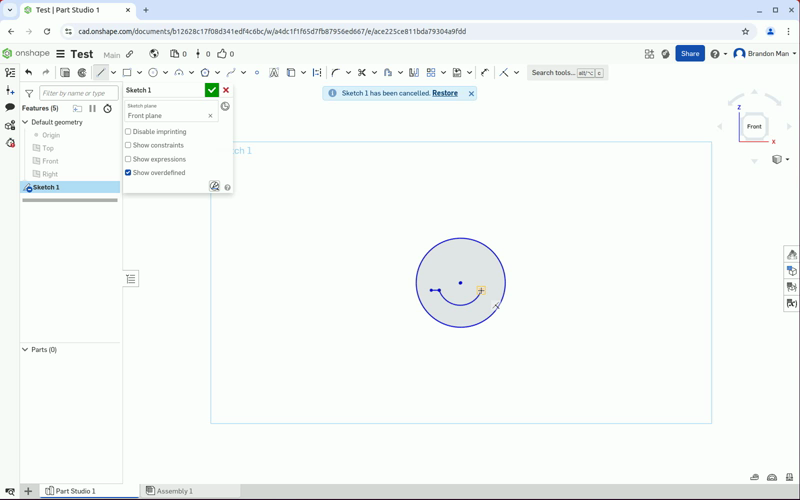
click(481, 290)
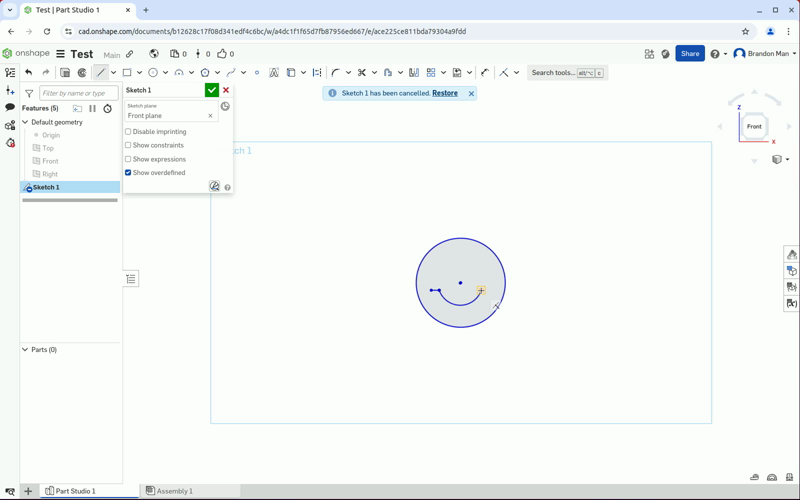
key_down(shift)
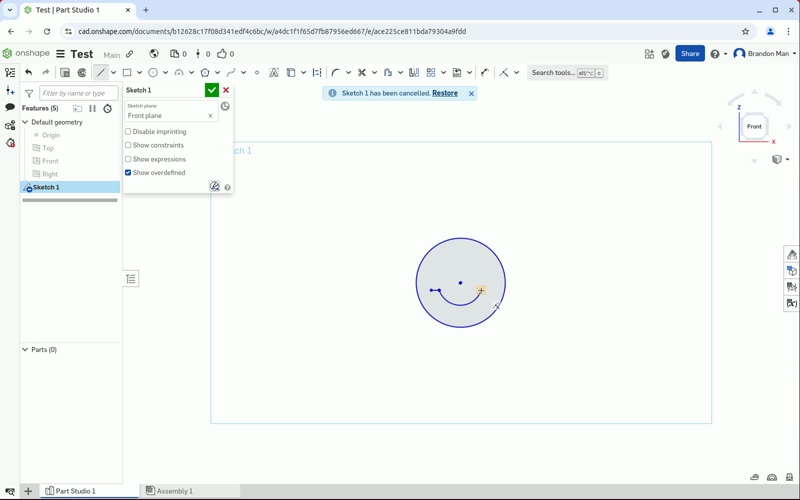
mouse_move(511, 290)
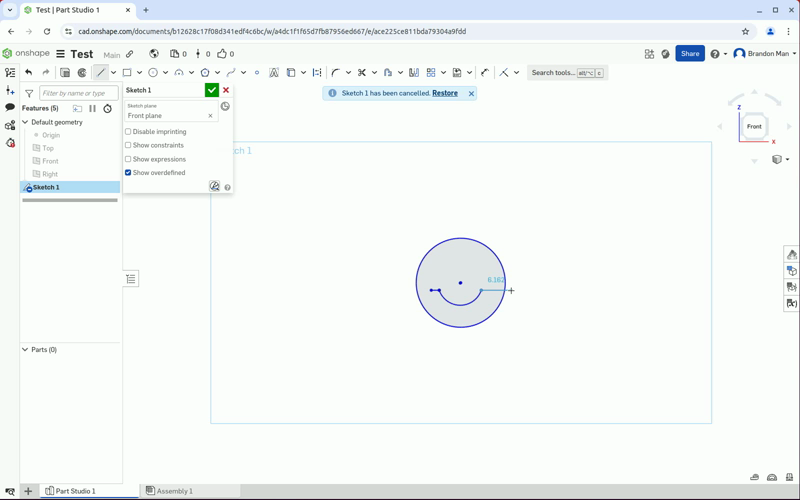
mouse_move(489, 290)
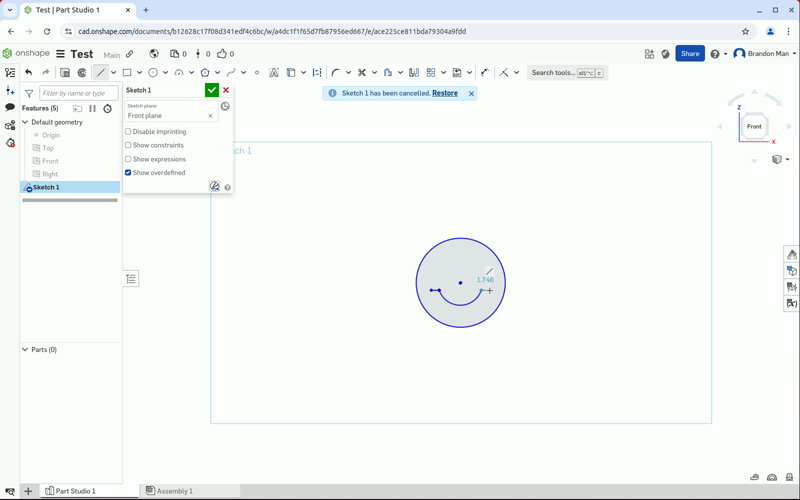
click(489, 290)
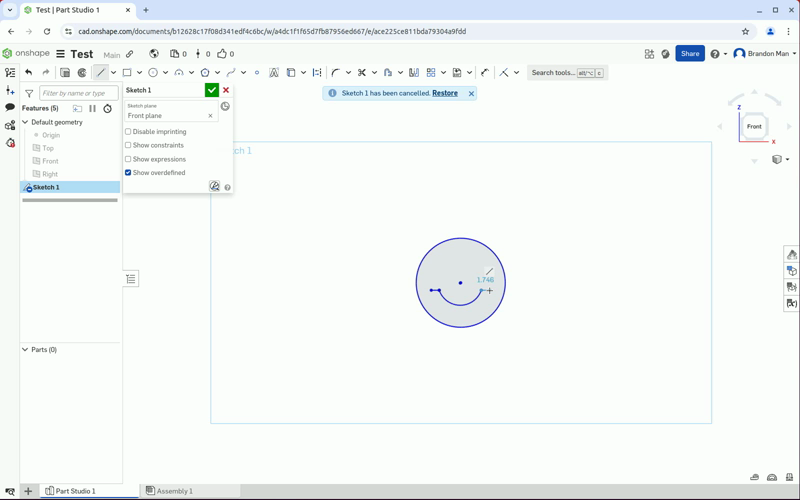
key_up(shift)
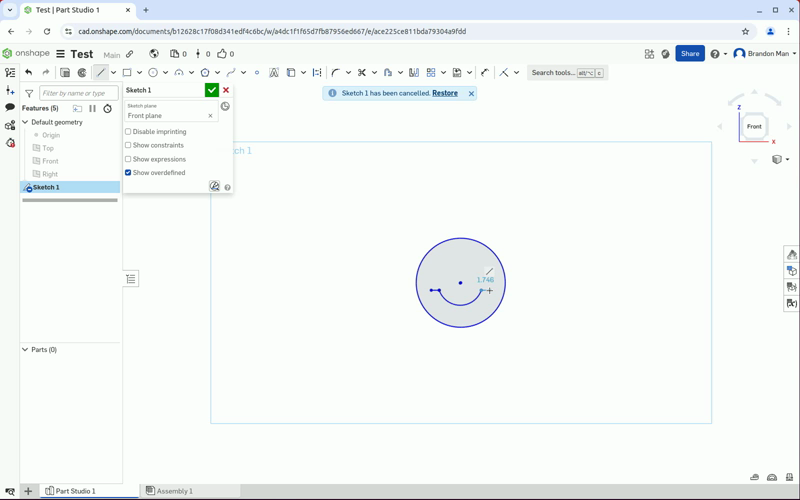
key_down(shift)
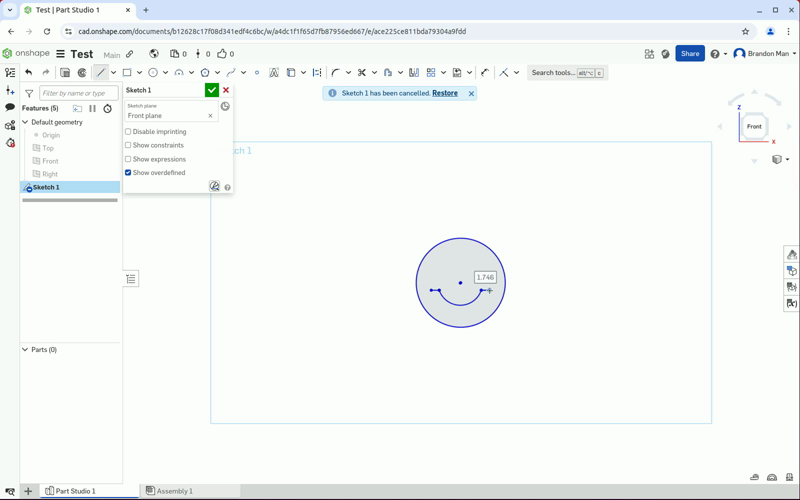
mouse_move(519, 290)
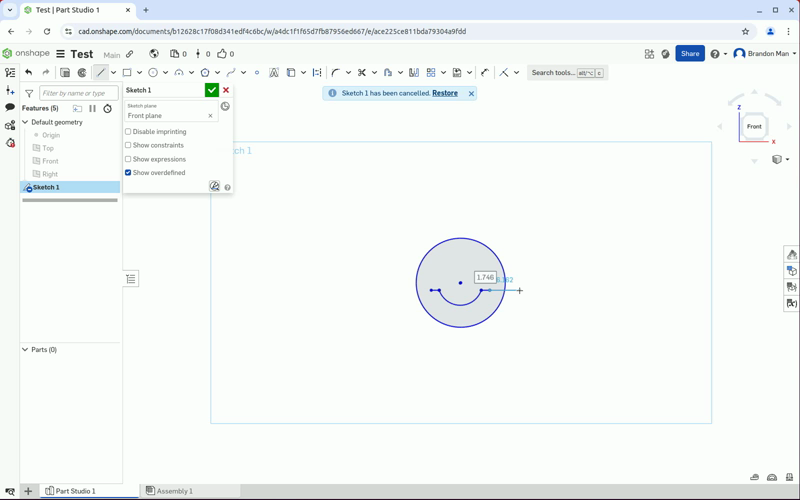
mouse_move(489, 275)
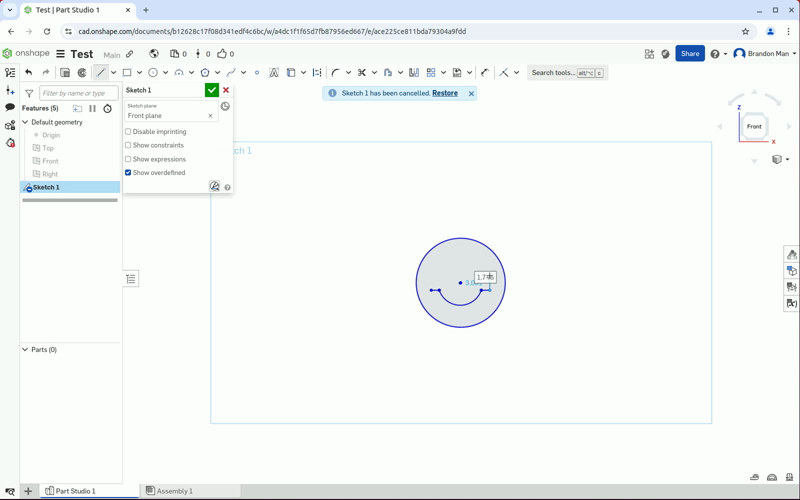
click(489, 275)
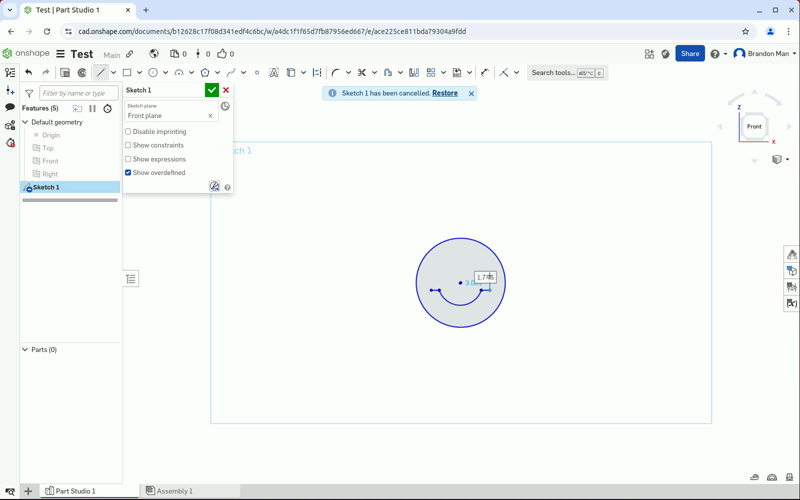
key_up(shift)
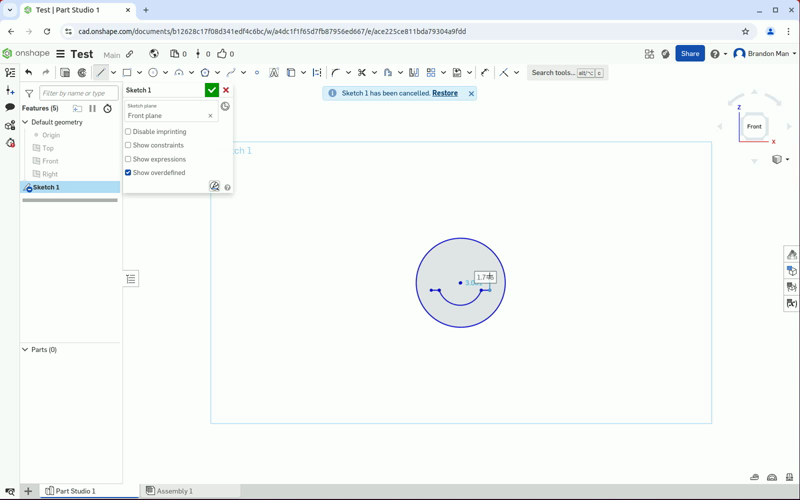
key_down(shift)
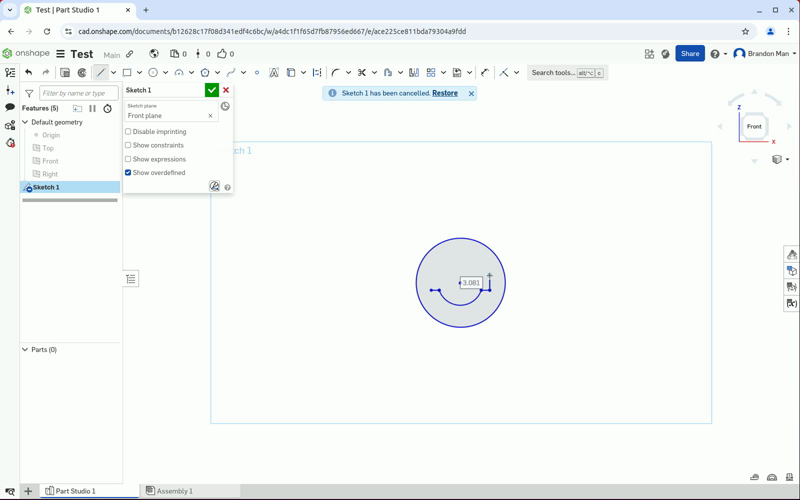
mouse_move(519, 275)
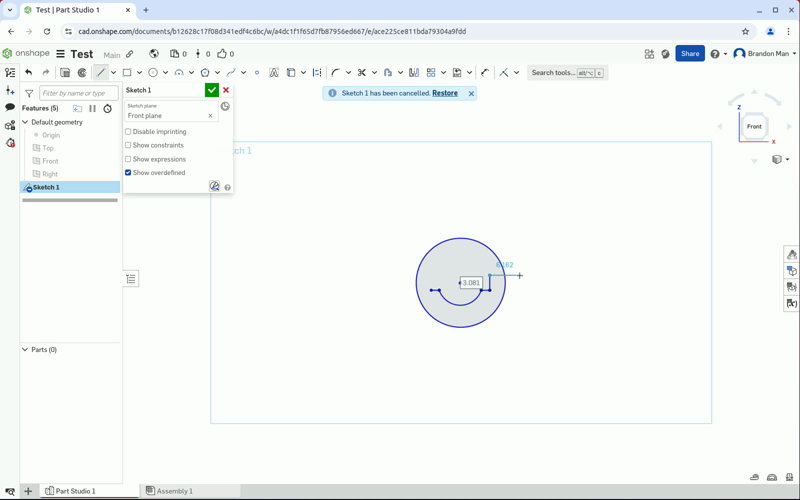
mouse_move(481, 275)
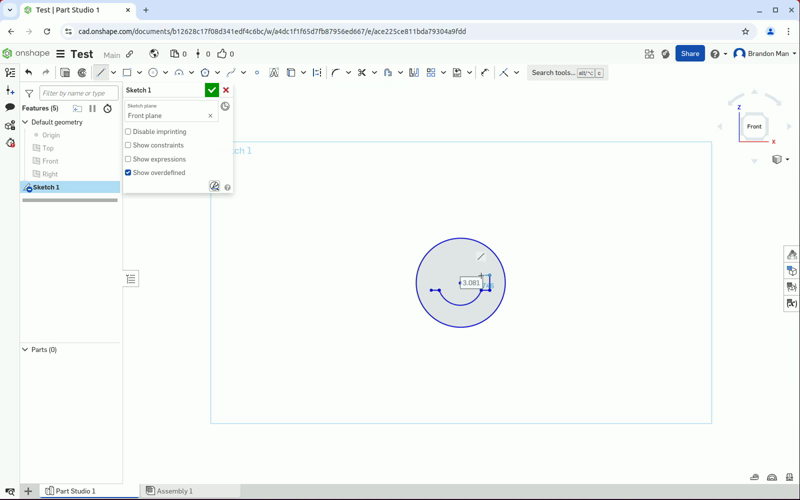
click(481, 275)
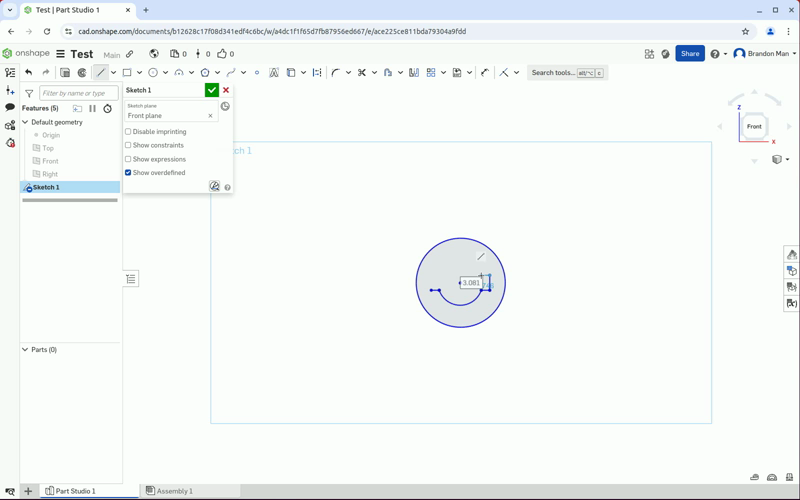
key_up(shift)
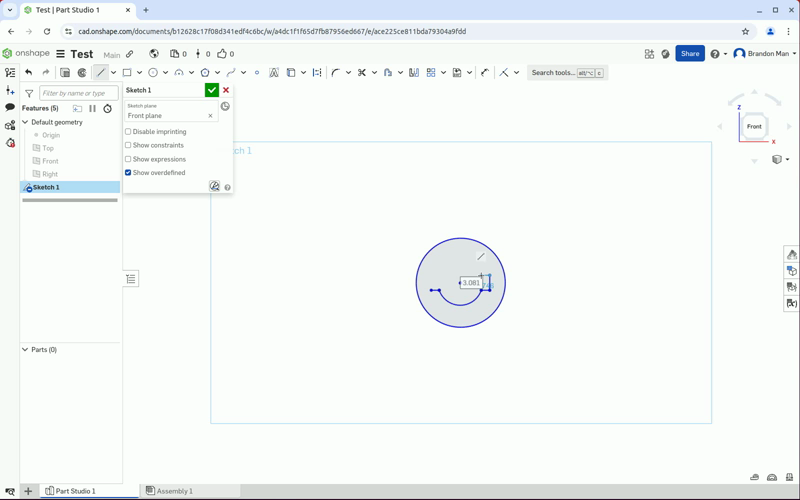
key(esc)
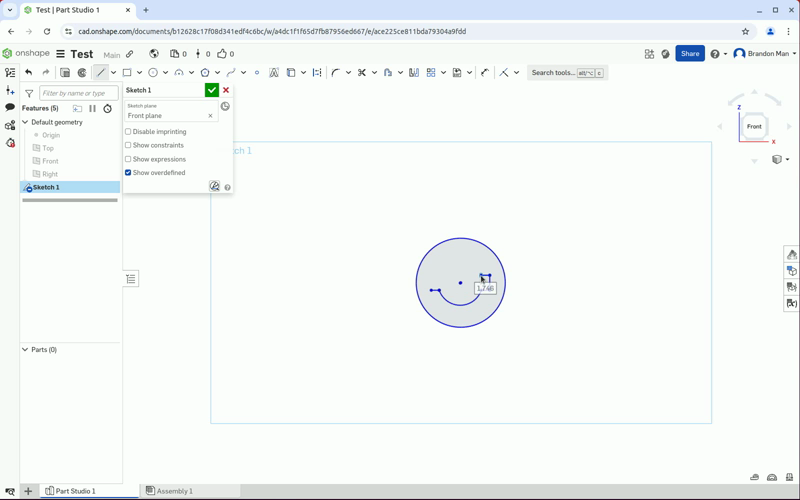
key(a)
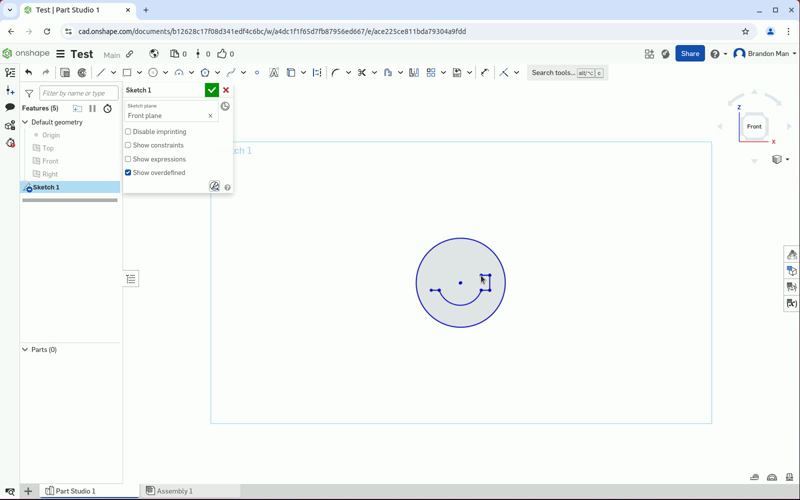
mouse_move(481, 275)
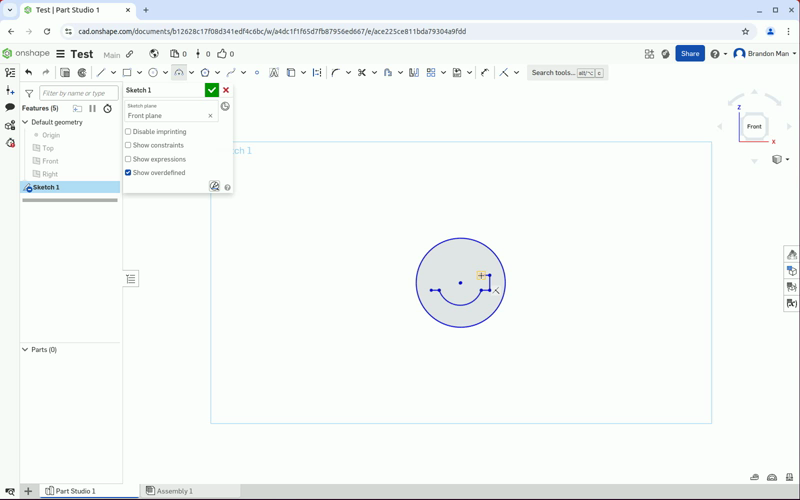
click(481, 275)
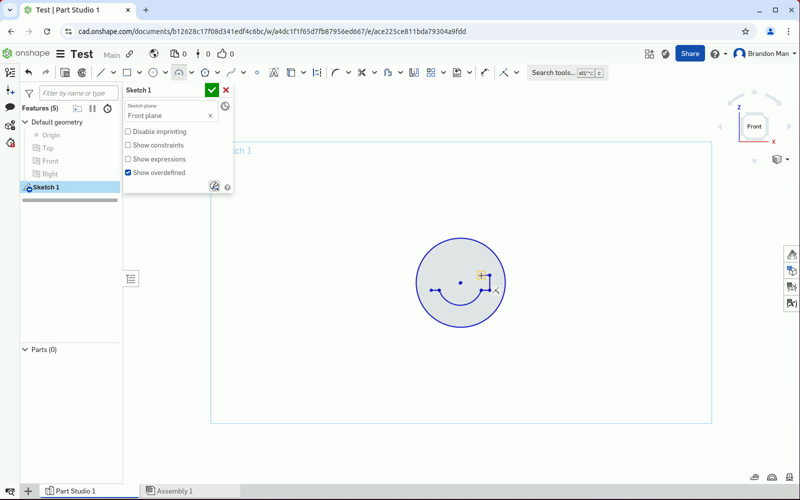
key_down(shift)
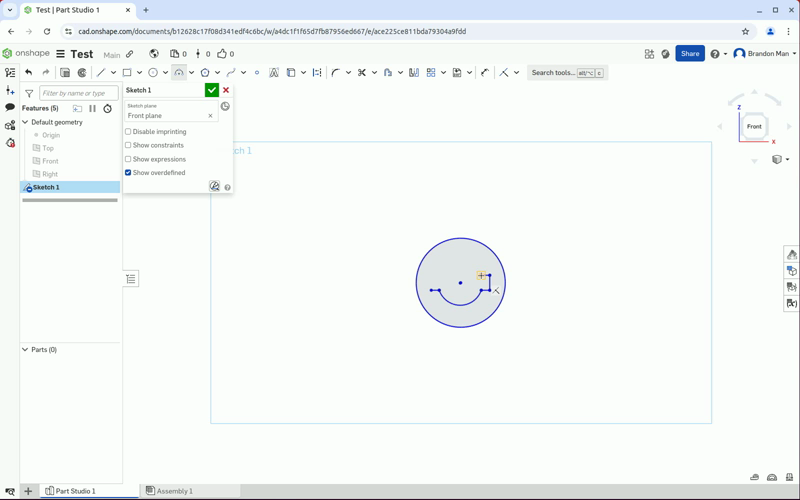
mouse_move(439, 275)
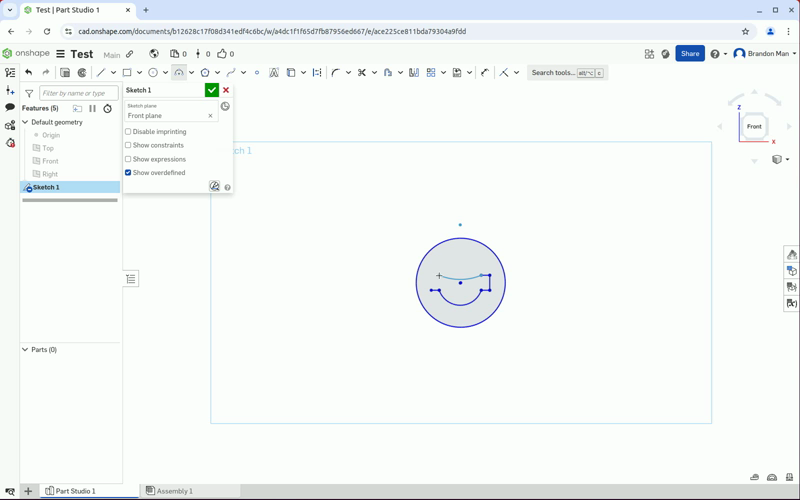
click(439, 275)
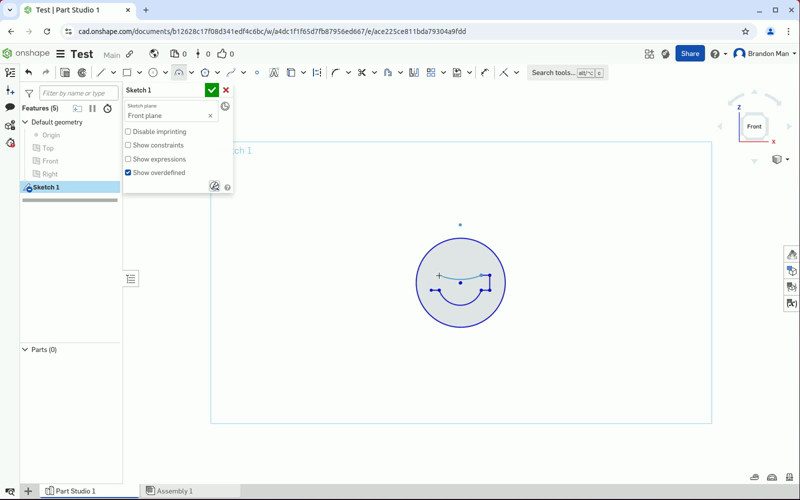
mouse_move(460, 260)
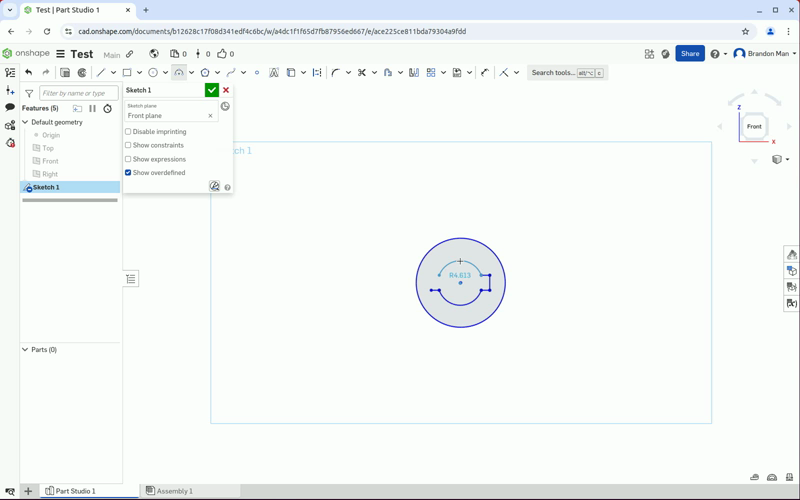
click(460, 260)
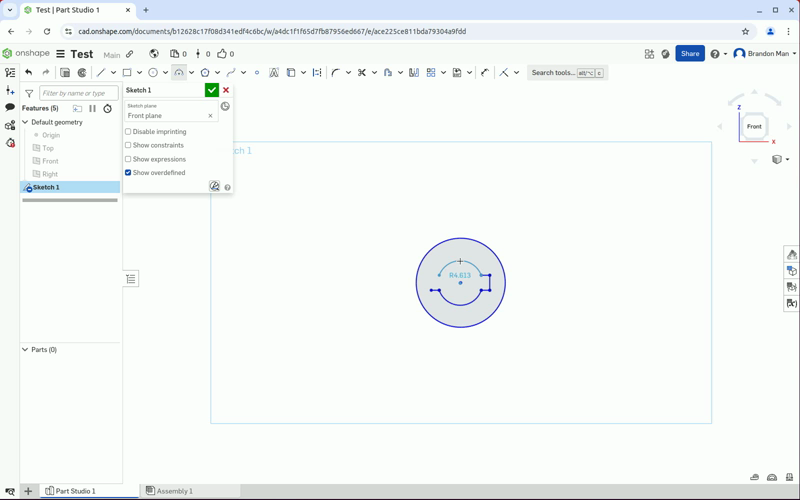
key_up(shift)
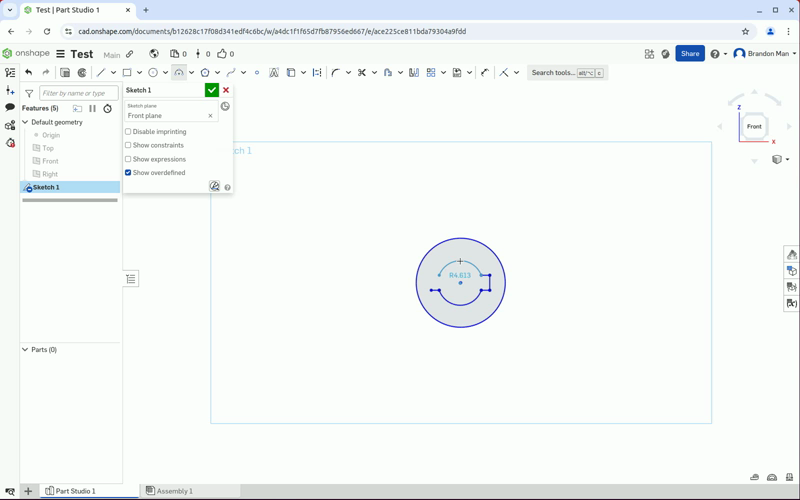
key(esc)
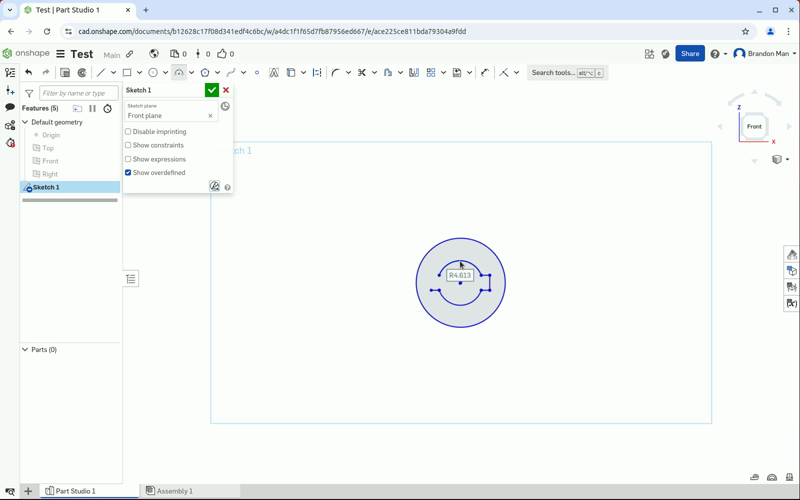
key(l)
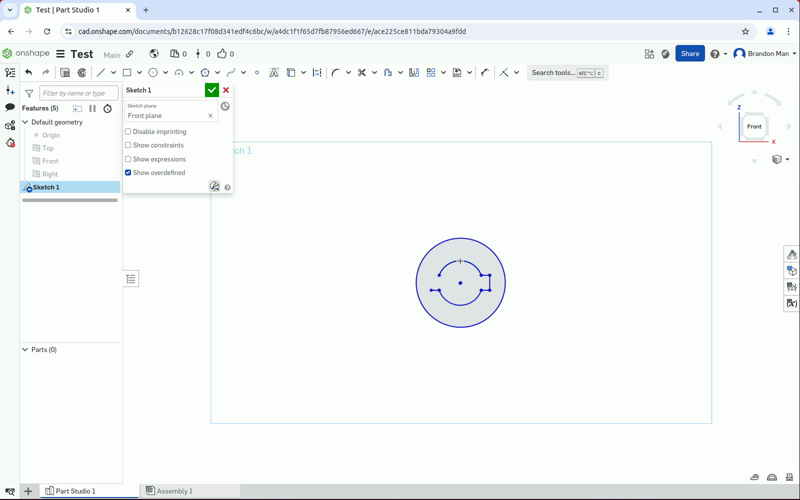
mouse_move(439, 275)
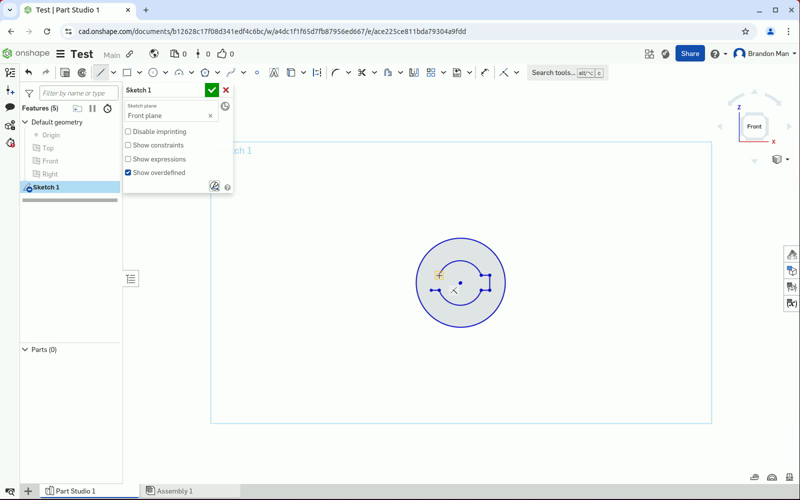
click(439, 275)
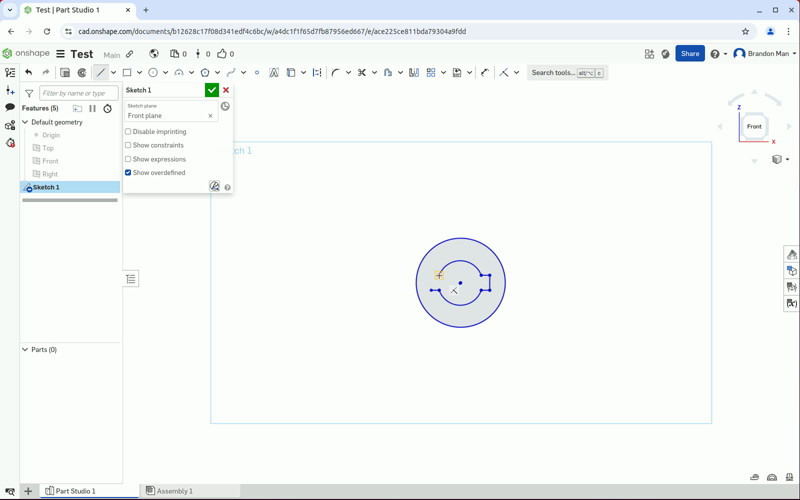
key_down(shift)
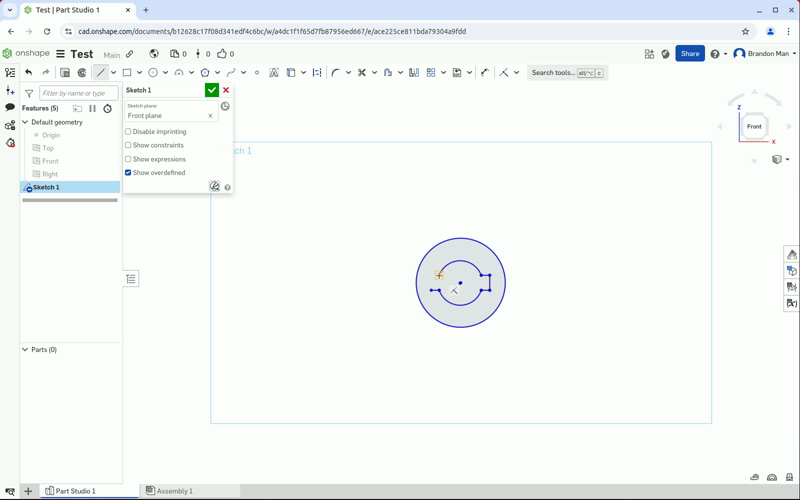
mouse_move(469, 275)
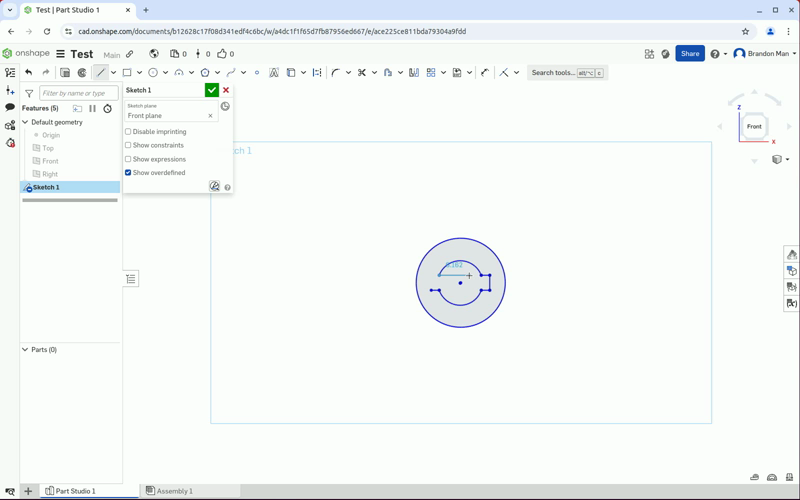
mouse_move(431, 275)
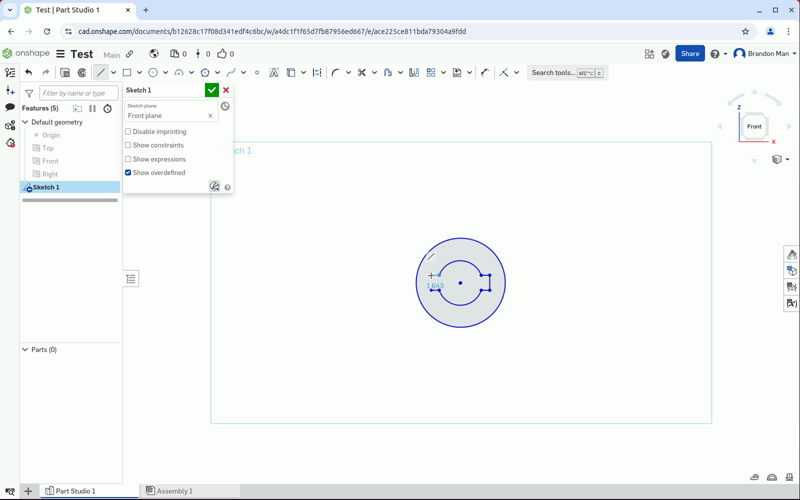
click(431, 275)
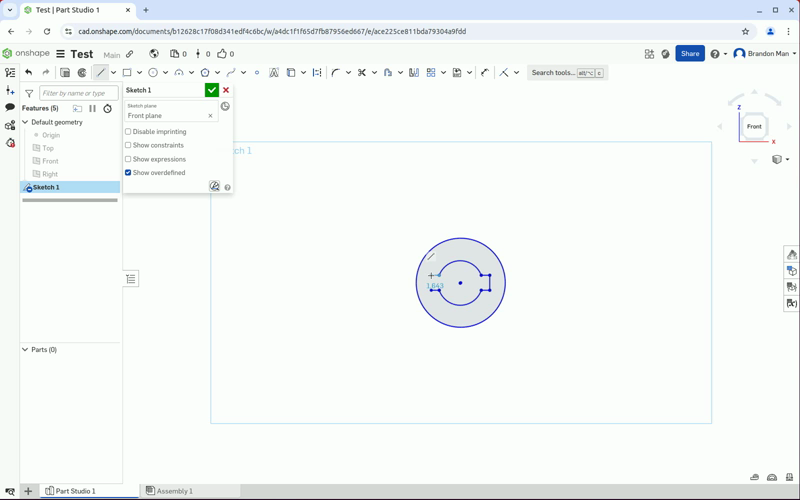
key_up(shift)
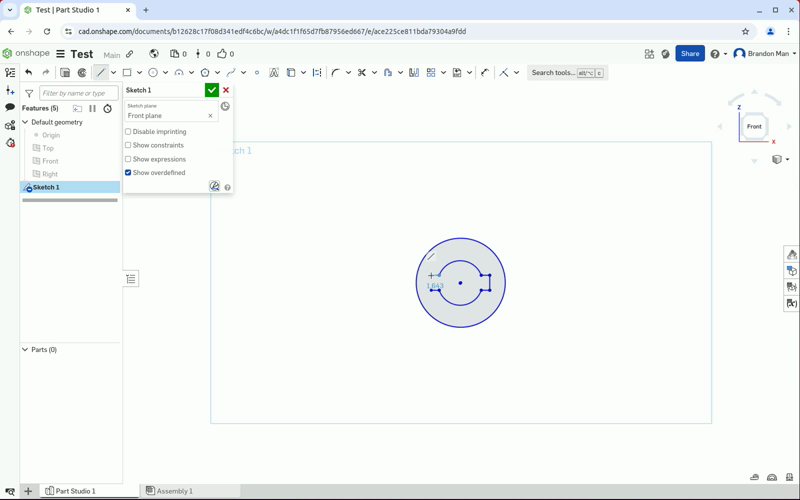
mouse_move(461, 275)
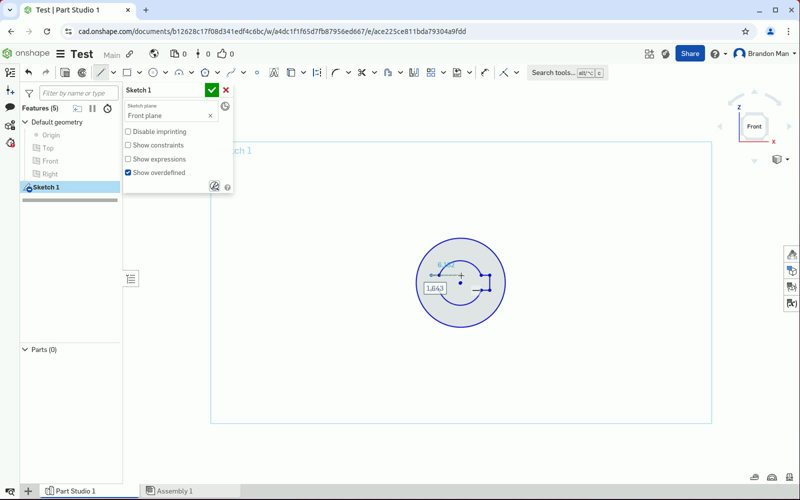
key_down(shift)
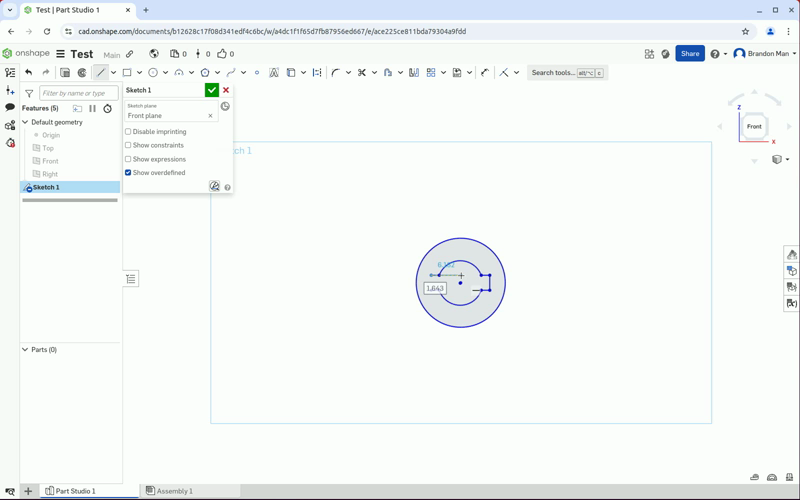
mouse_move(431, 290)
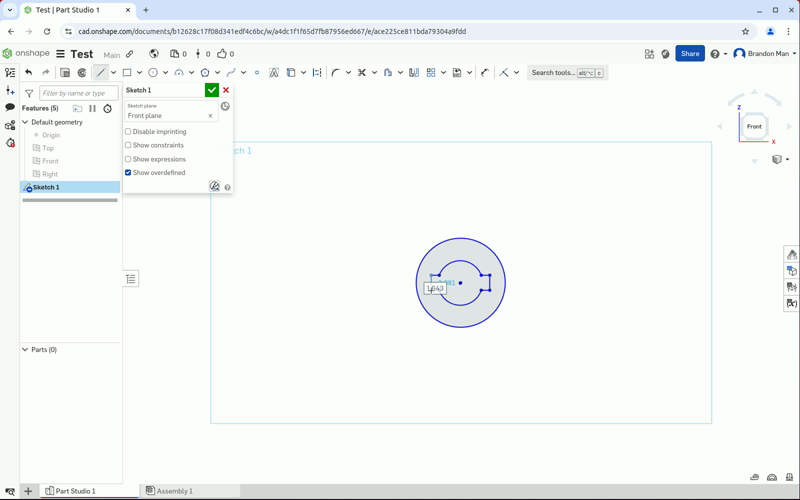
key_up(shift)
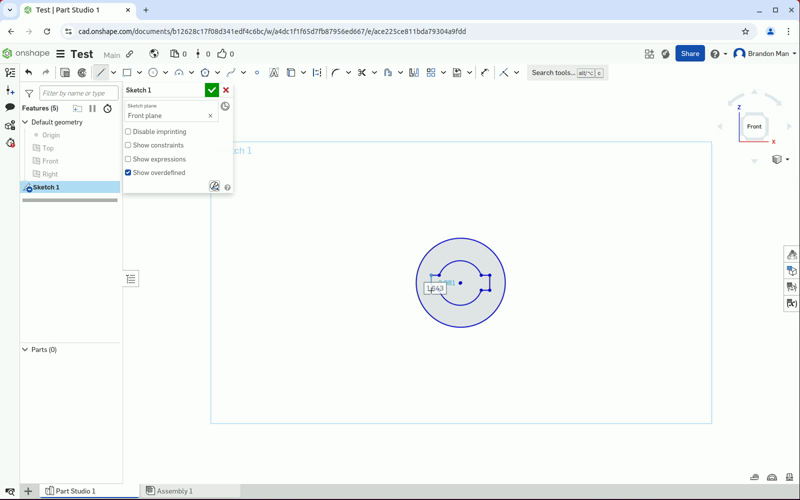
click(431, 290)
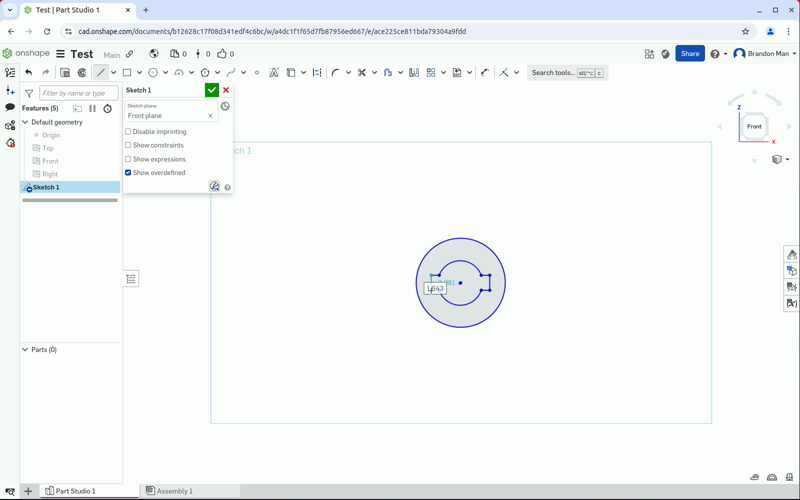
key(esc)
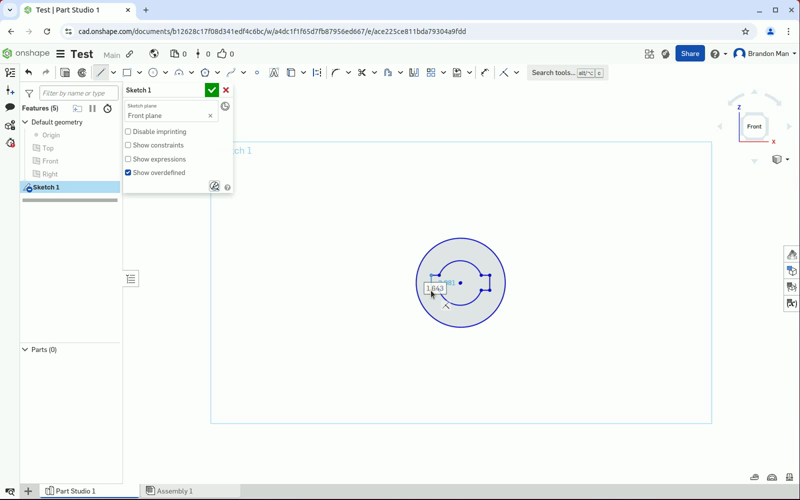
mouse_move(484, 302)
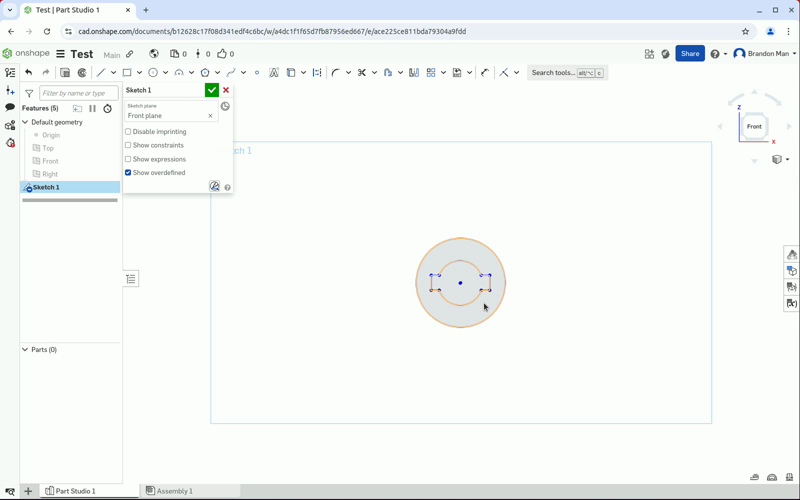
click(484, 302)
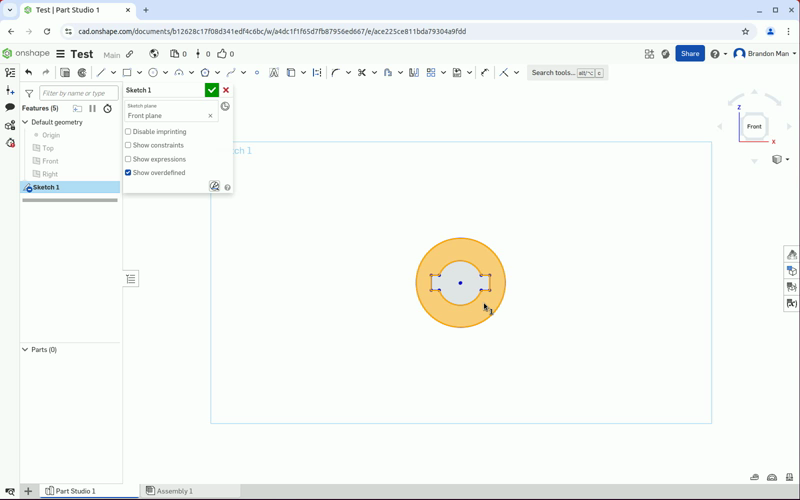
mouse_move(73, 352)
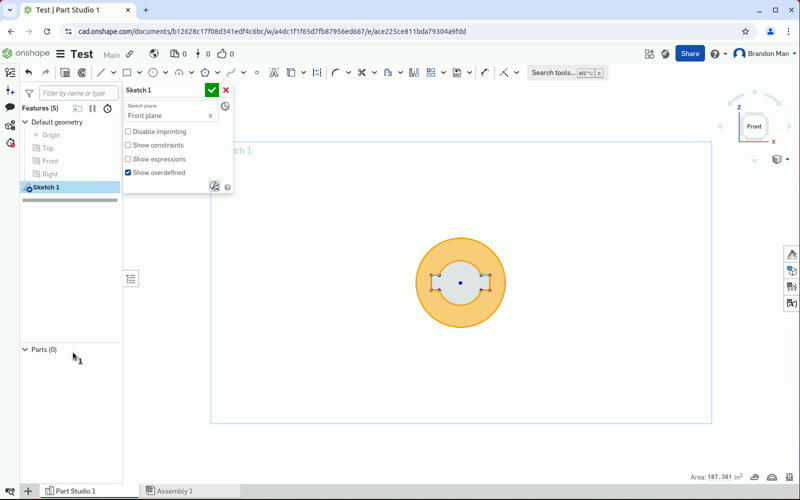
key(shift+y)
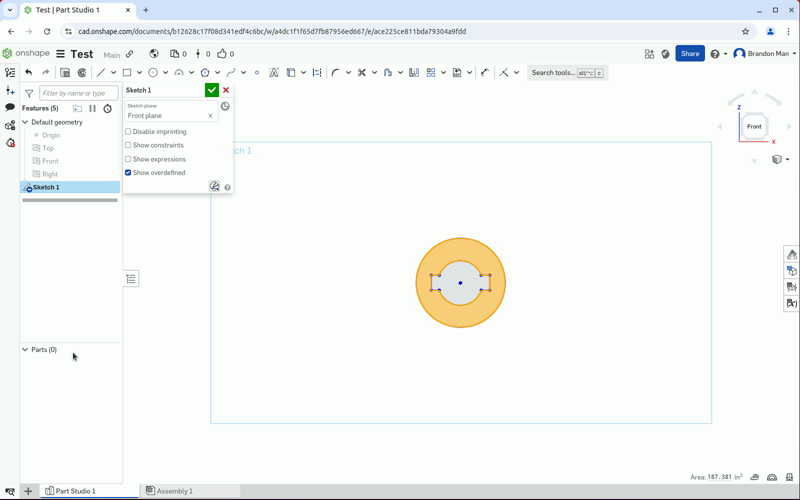
key(shift+e)
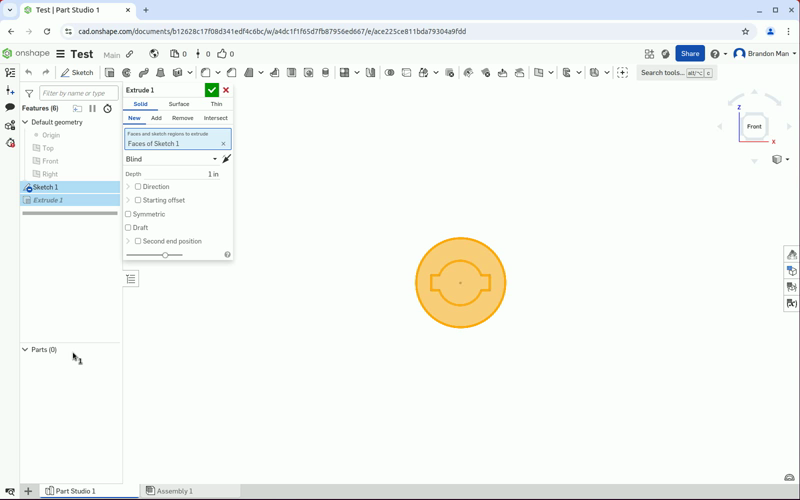
mouse_move(143, 106)
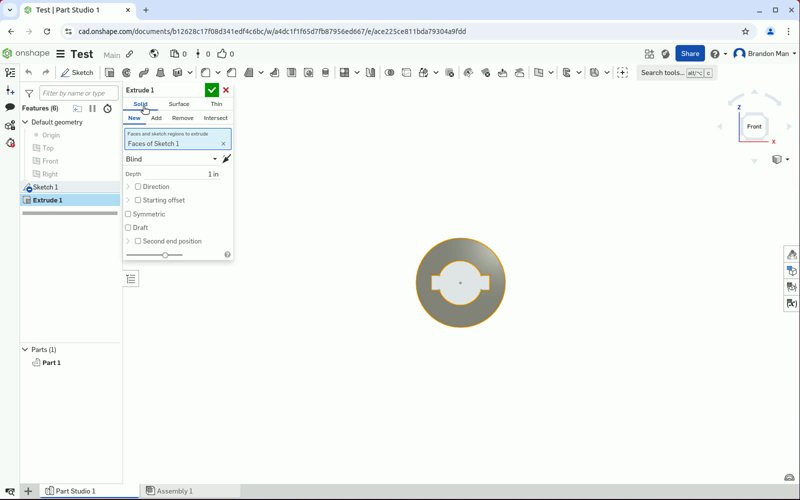
click(143, 106)
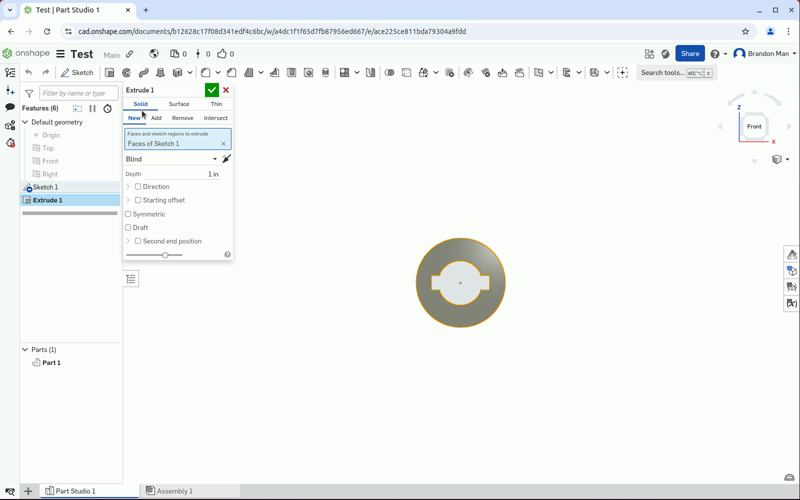
mouse_move(137, 120)
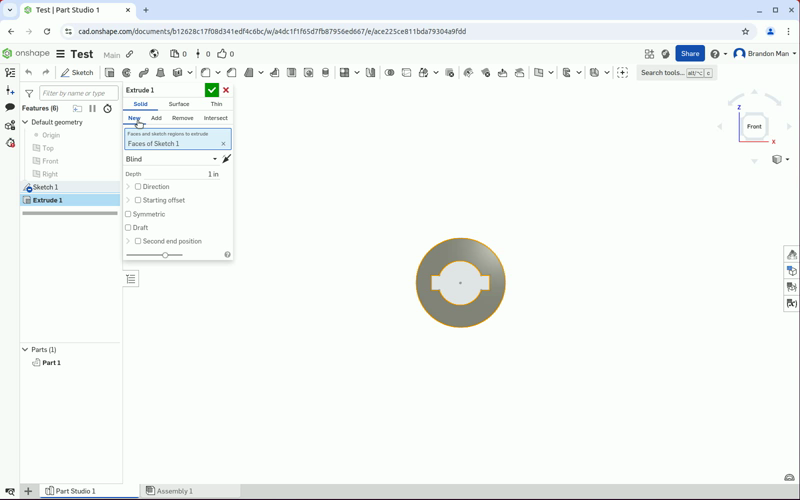
click(137, 120)
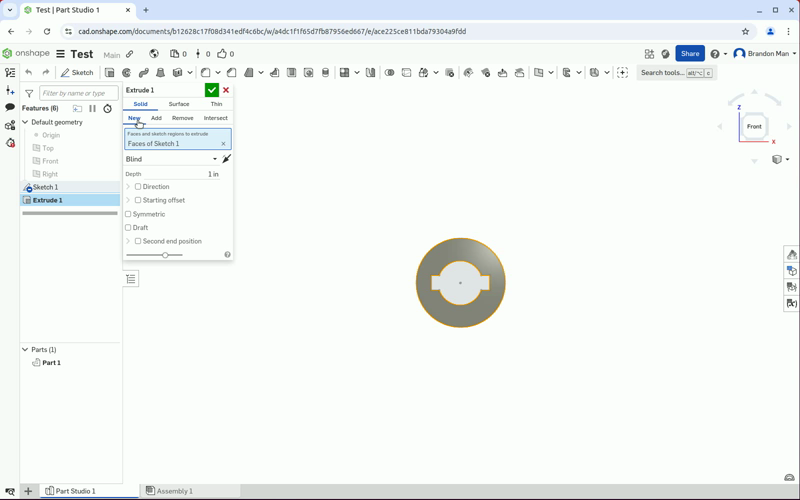
key(tab, 4)
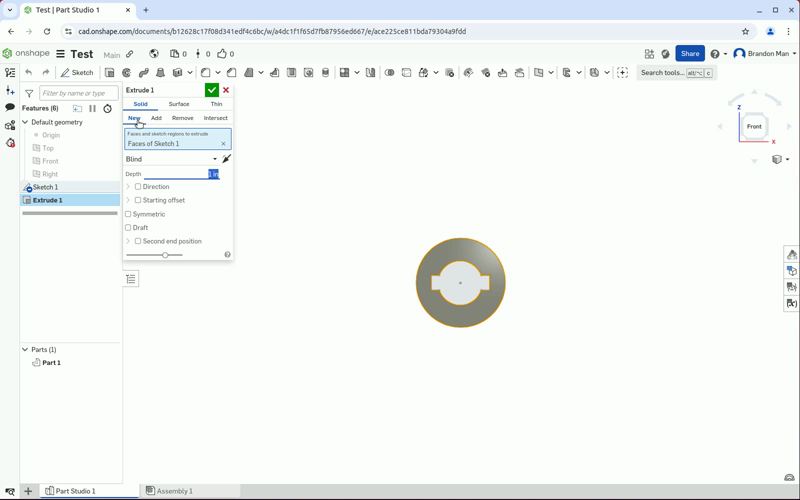
text(7.943)
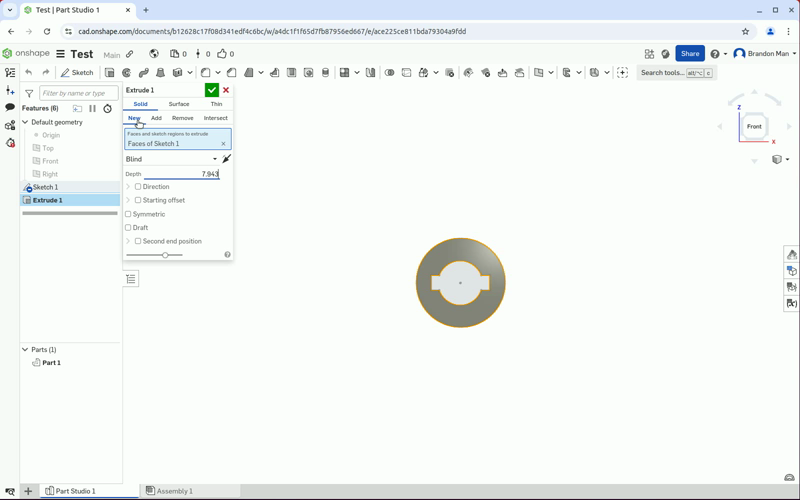
key(enter)
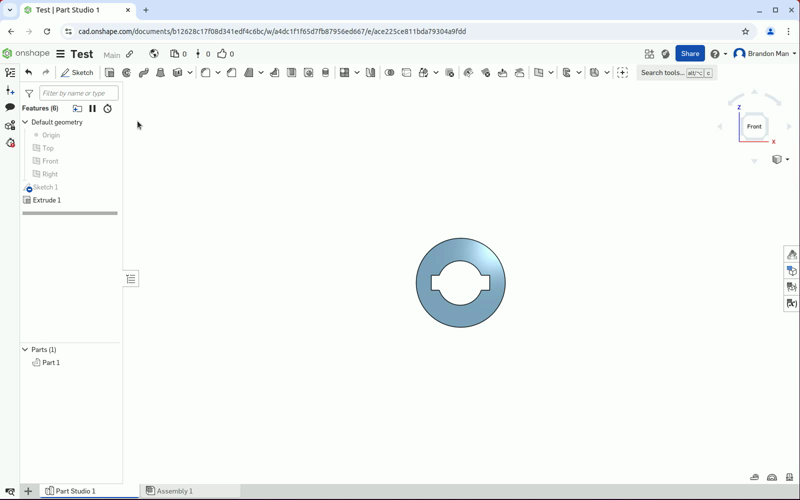
key(shift+h)
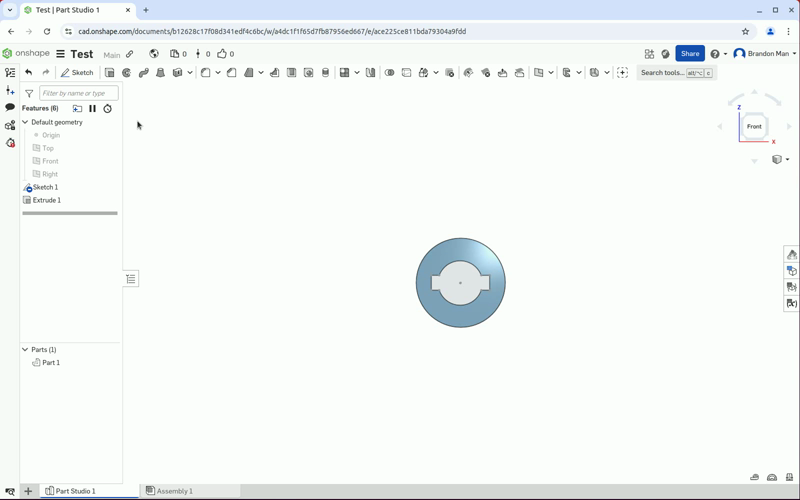
key(shift+h)
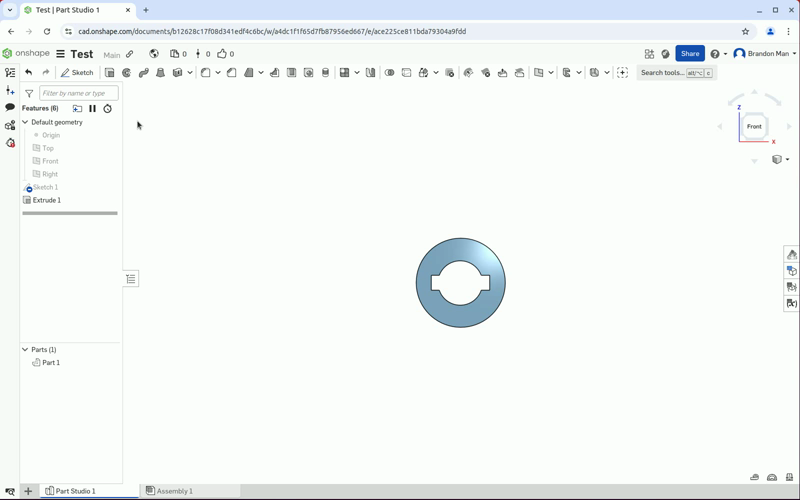
mouse_move(73, 189)
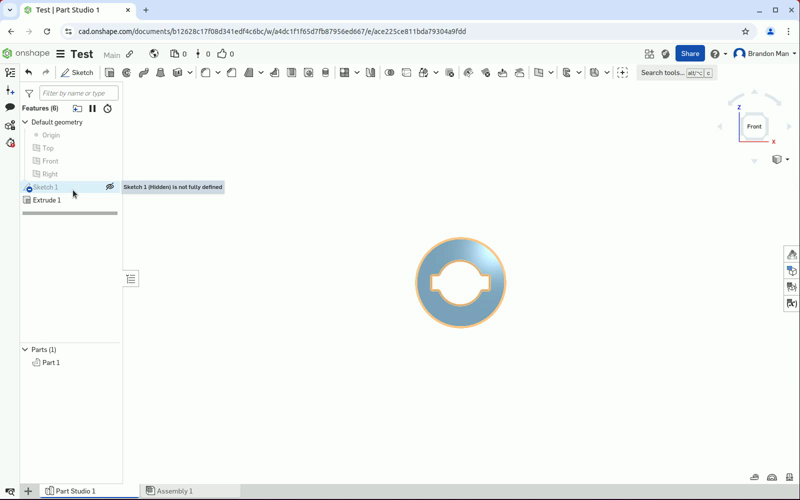
click(73, 189)
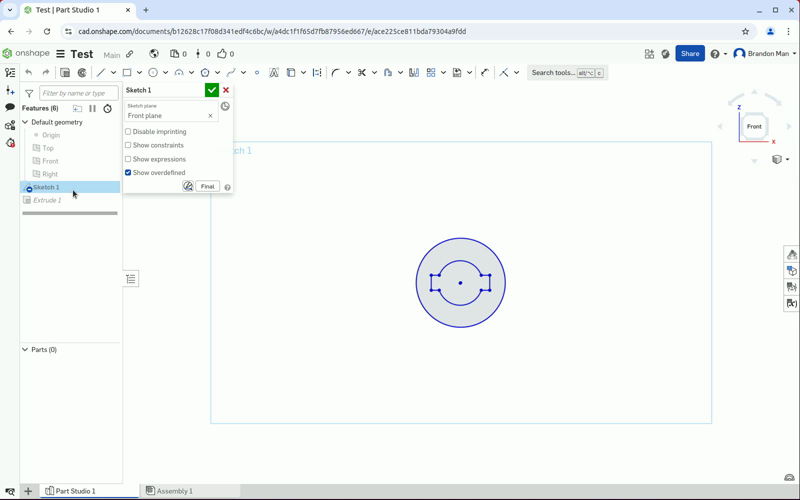
mouse_move(229, 92)
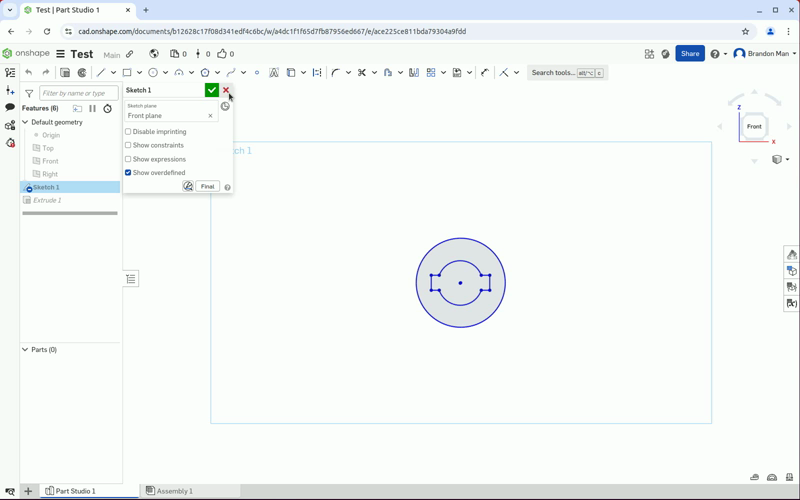
click(229, 92)
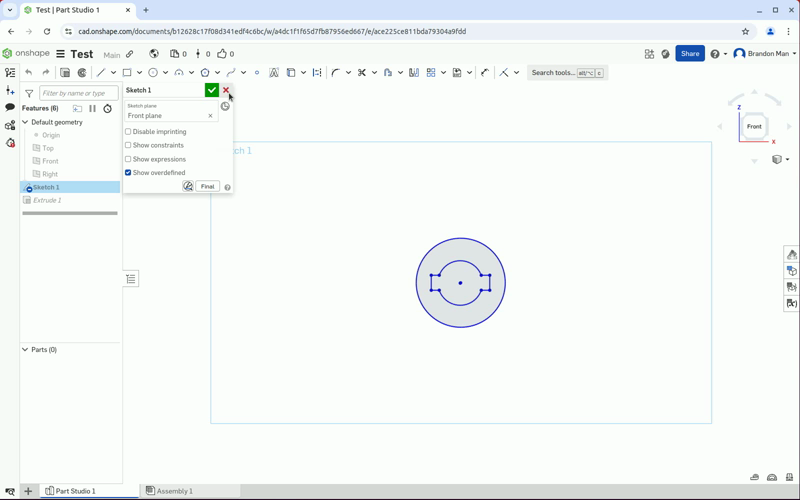
key(shift+s)
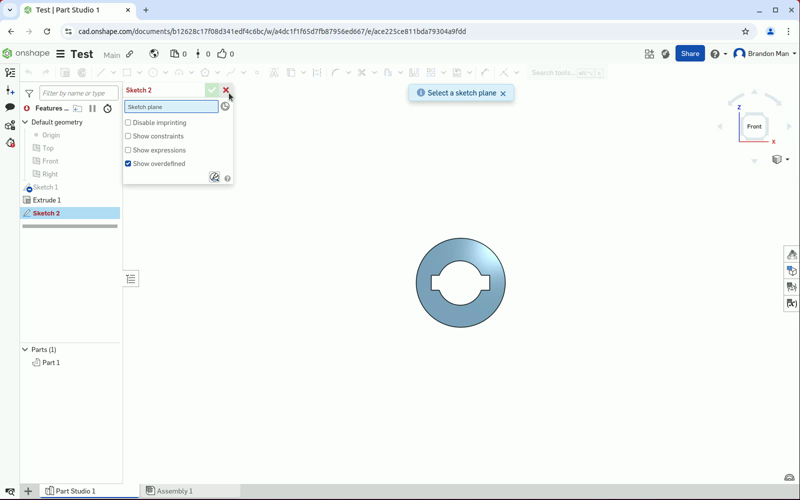
mouse_move(73, 163)
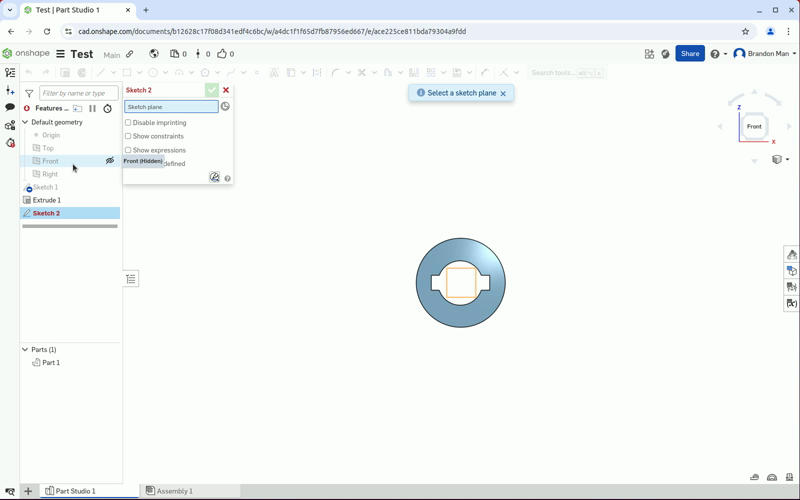
click(73, 163)
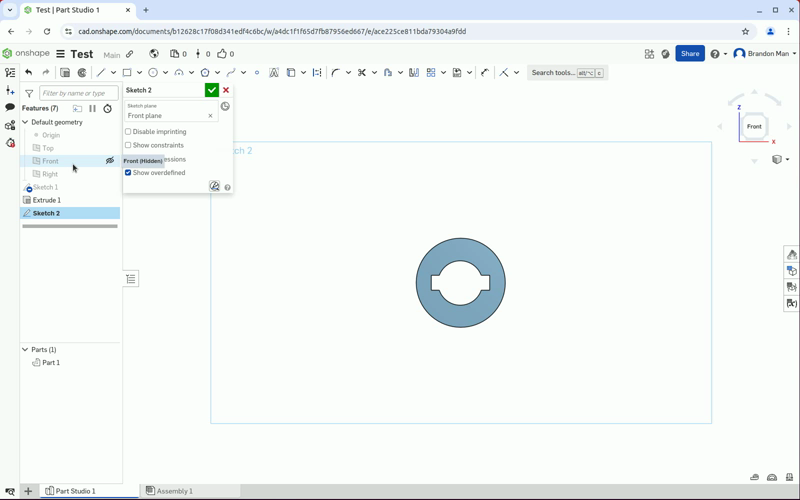
mouse_move(73, 352)
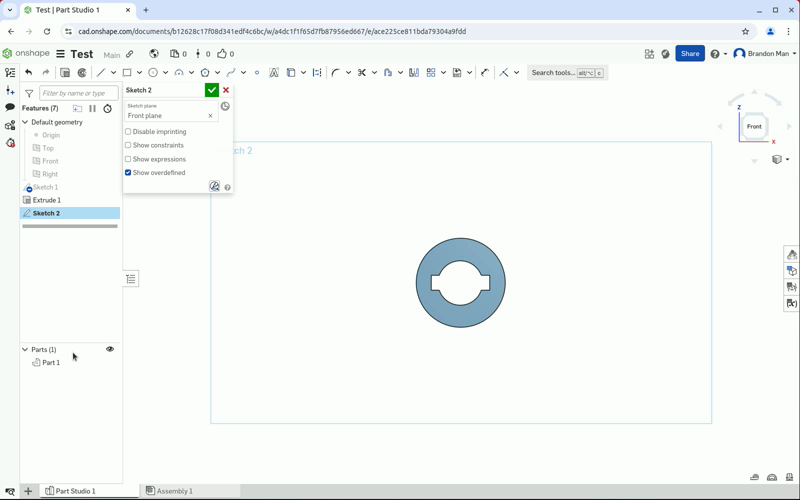
key(y)
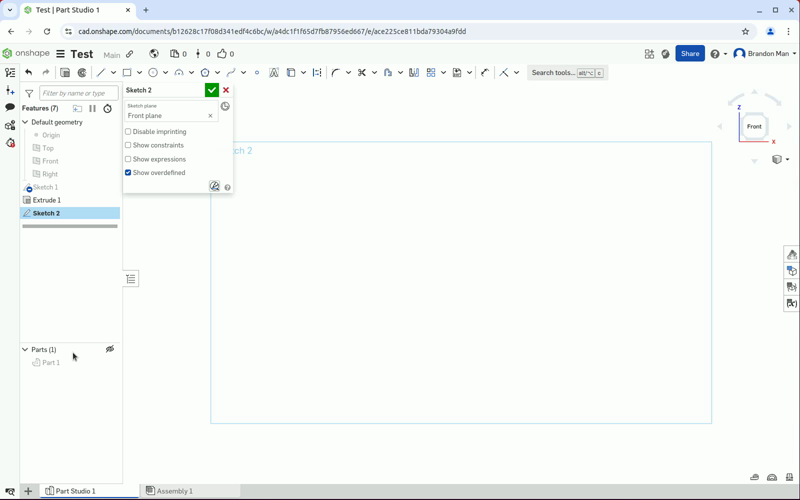
key(l)
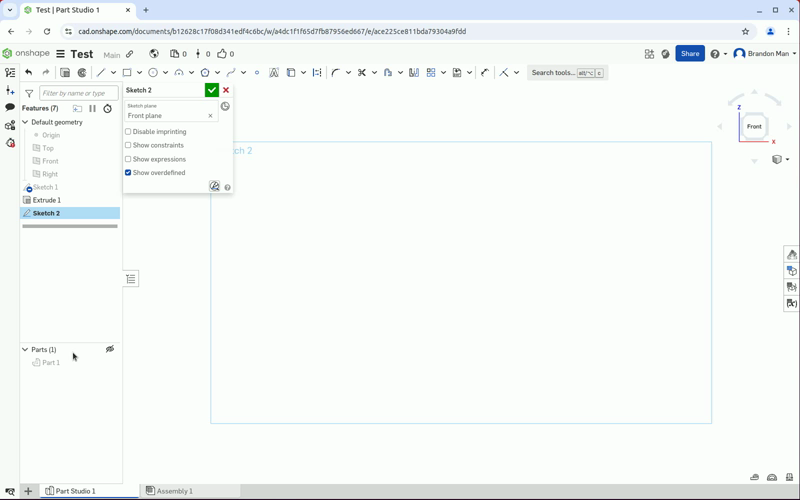
key_down(shift)
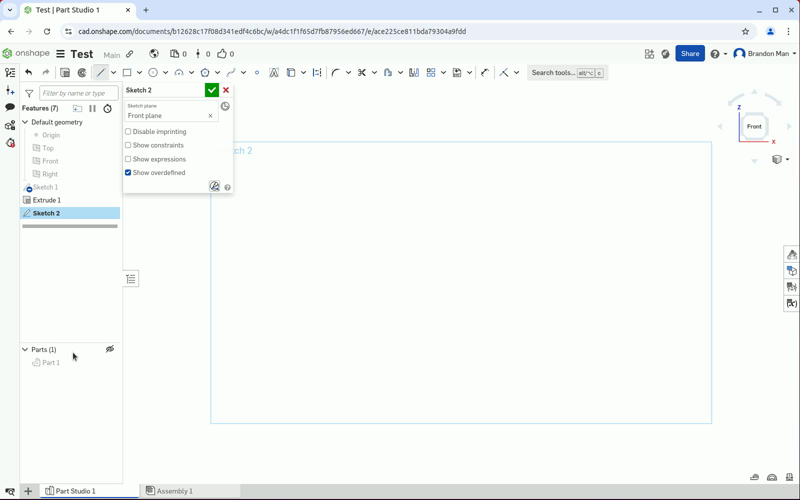
mouse_move(468, 326)
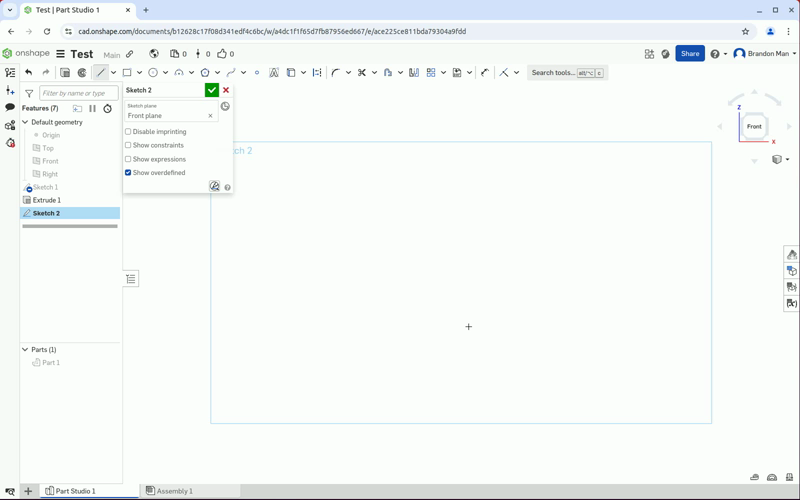
click(468, 326)
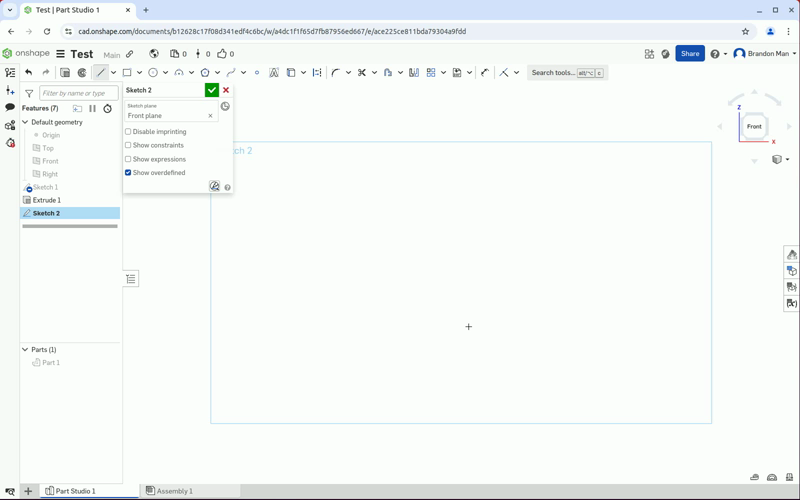
key_up(shift)
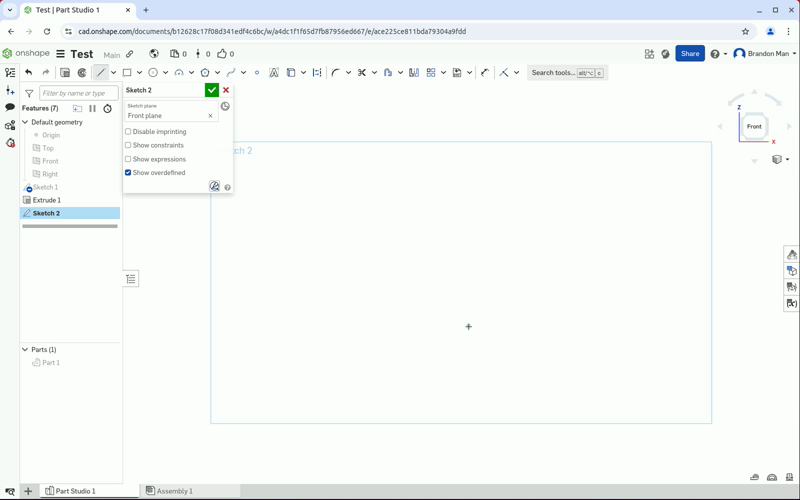
key_down(shift)
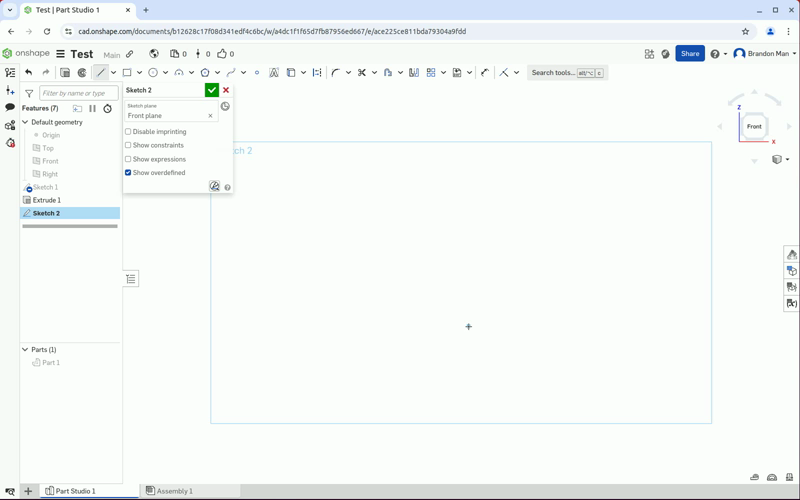
mouse_move(549, 311)
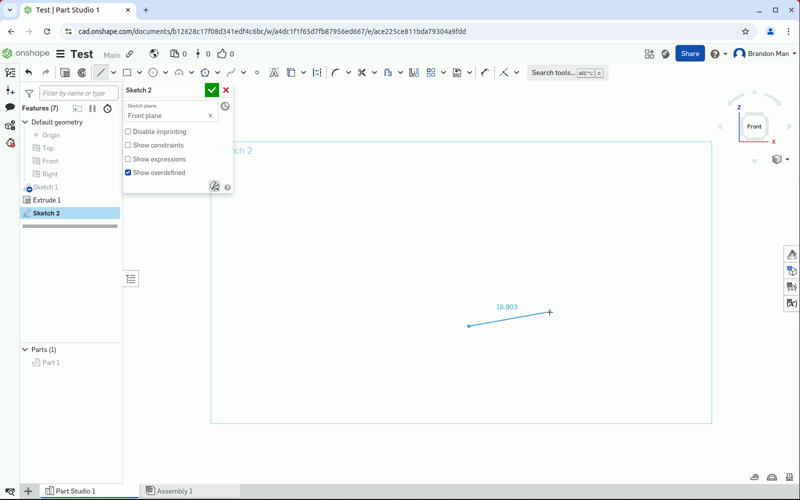
click(549, 311)
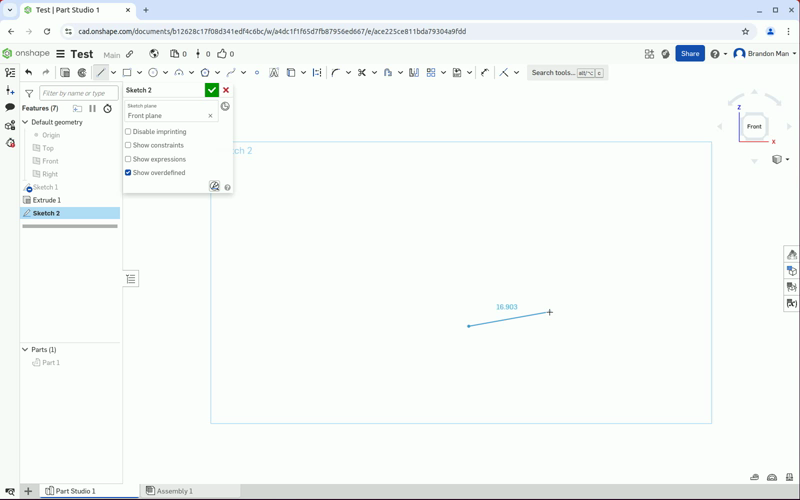
key_up(shift)
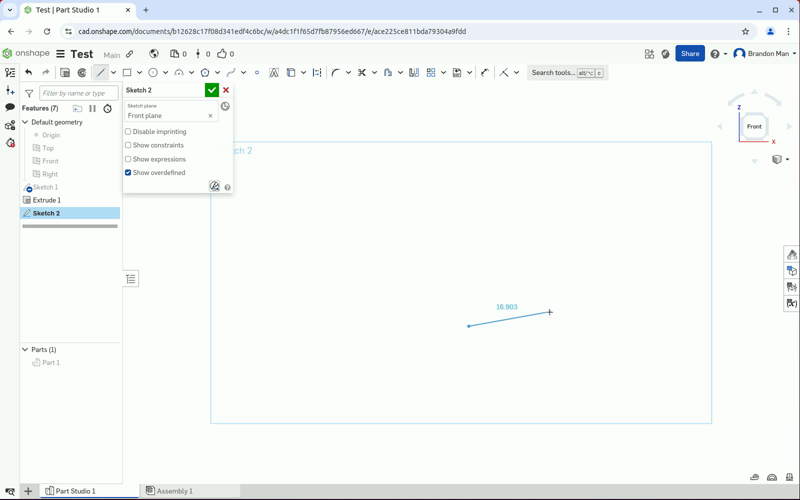
key(esc)
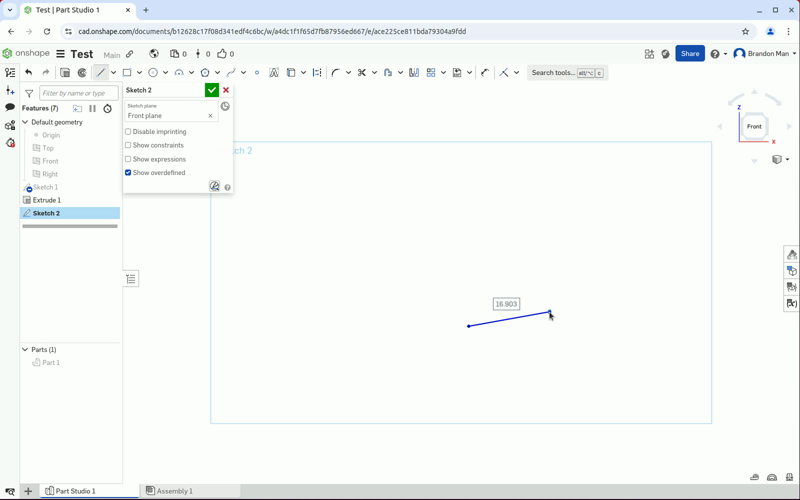
key(a)
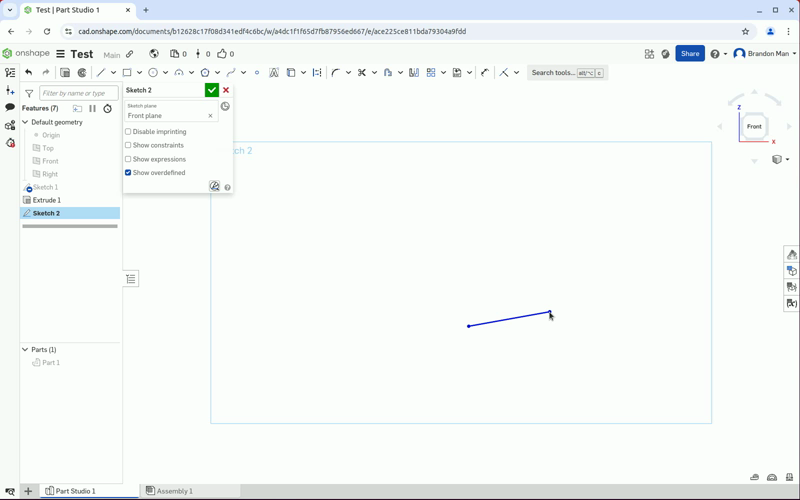
mouse_move(549, 311)
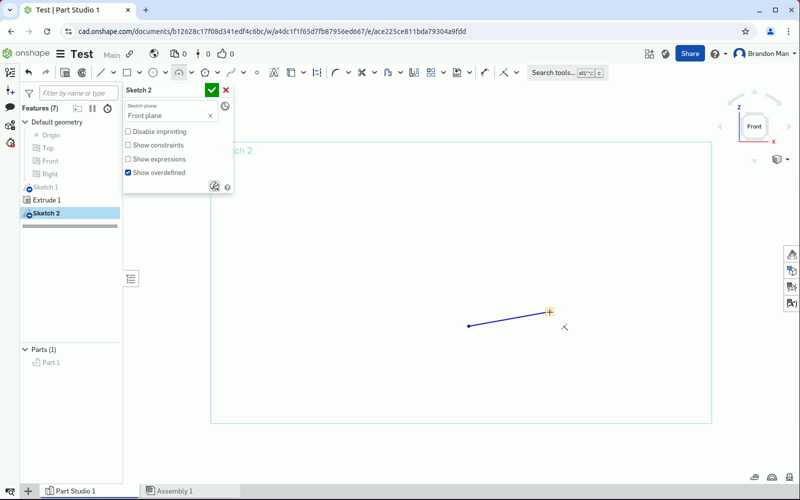
click(549, 311)
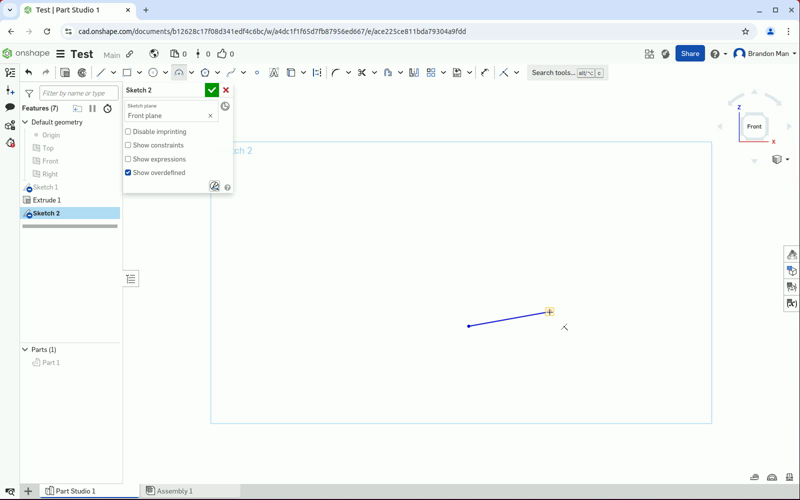
key_down(shift)
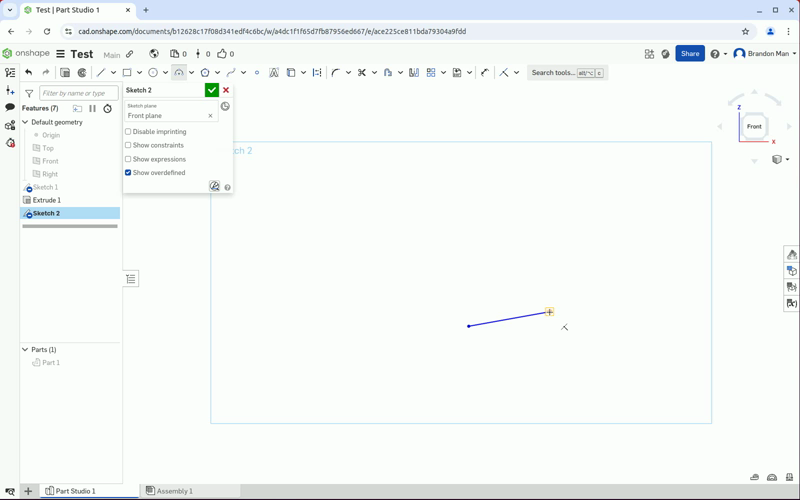
mouse_move(549, 253)
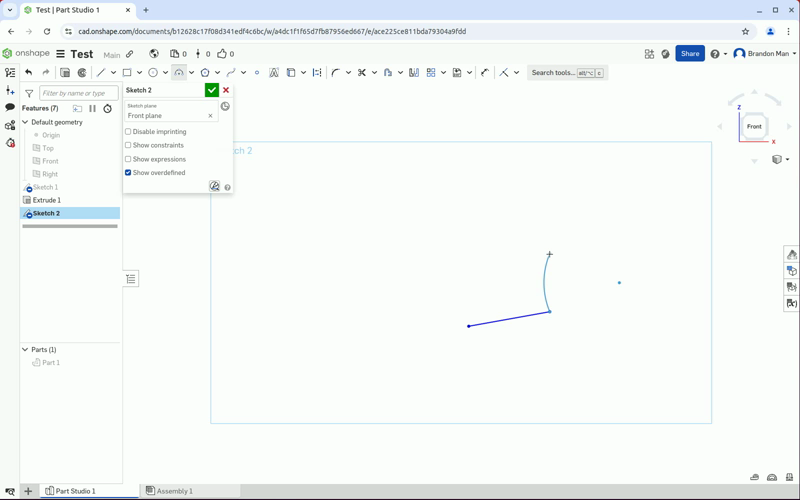
click(549, 253)
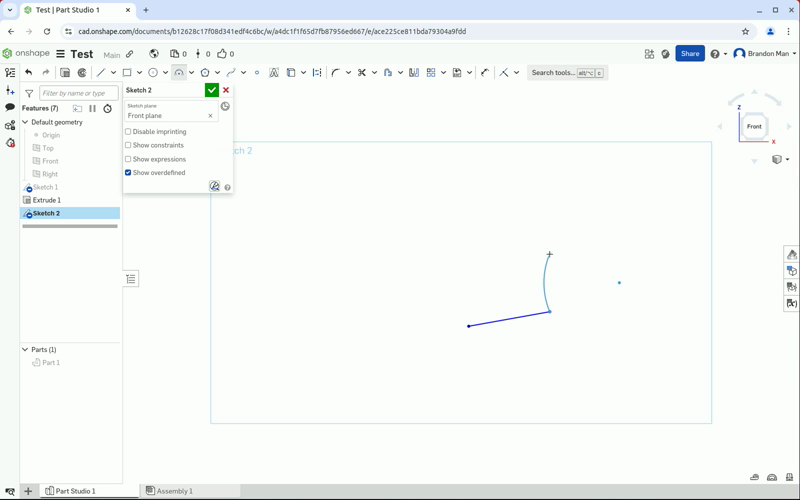
mouse_move(515, 282)
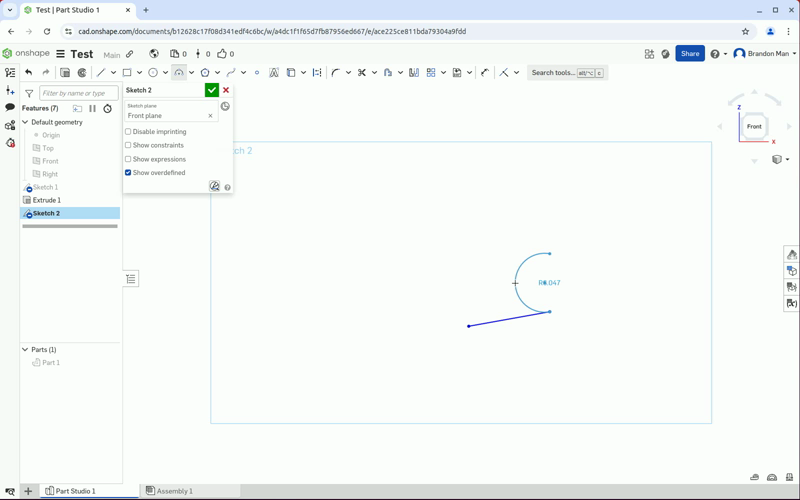
click(515, 282)
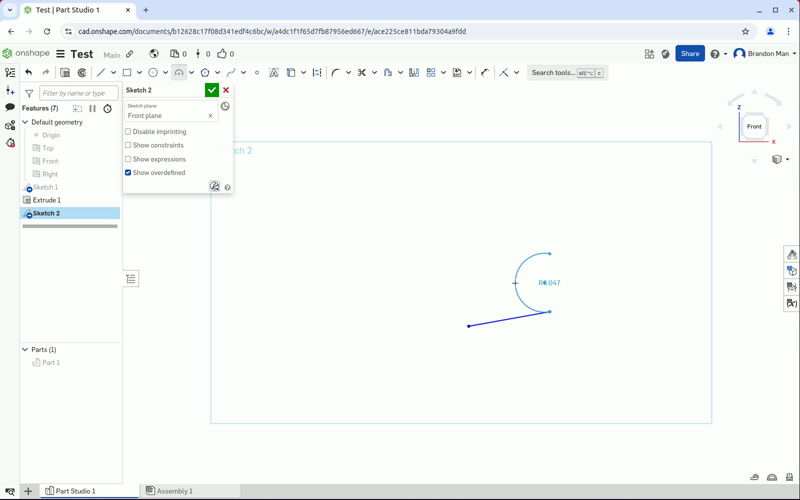
key_up(shift)
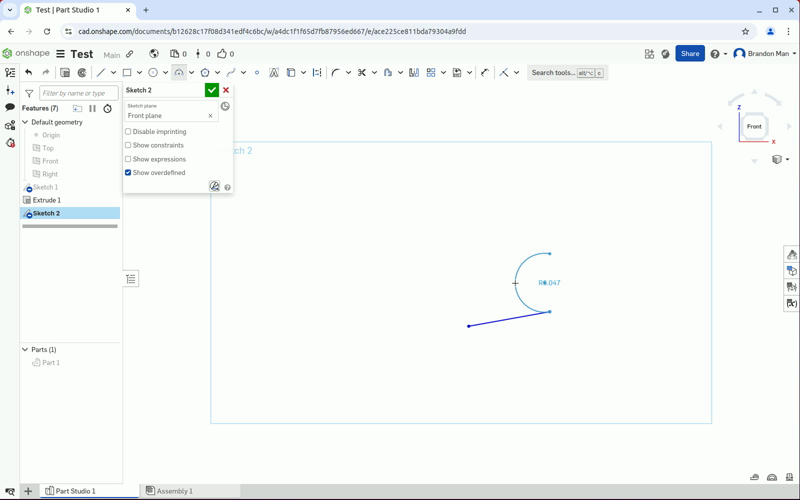
key(esc)
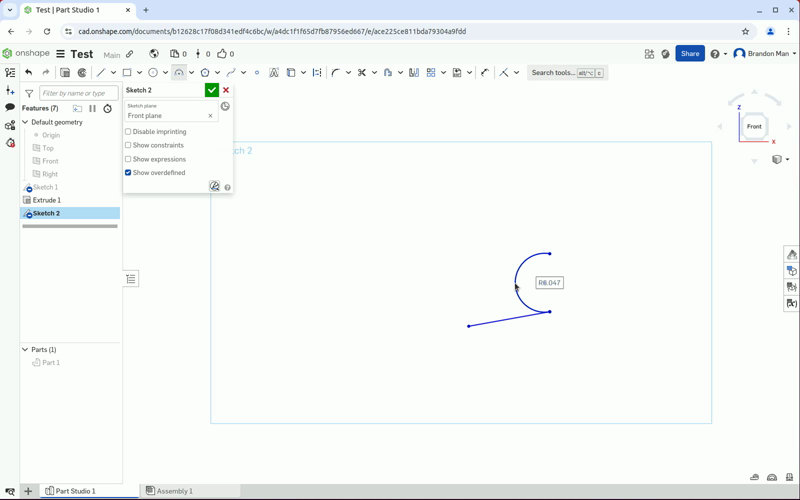
key(l)
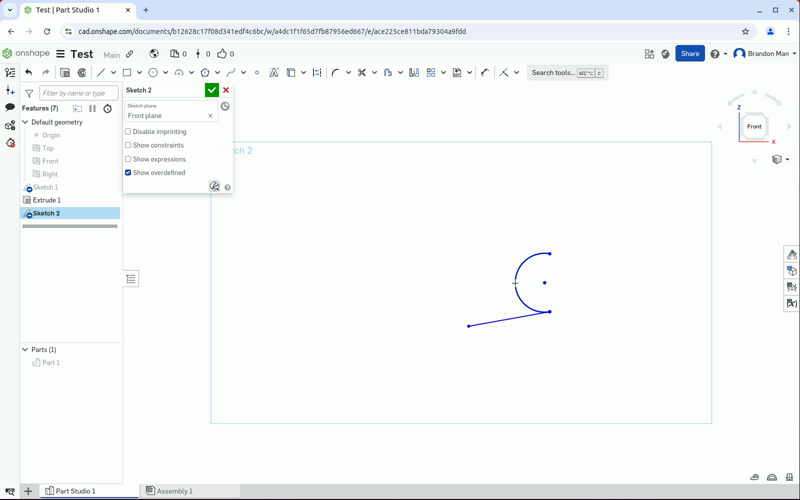
mouse_move(549, 253)
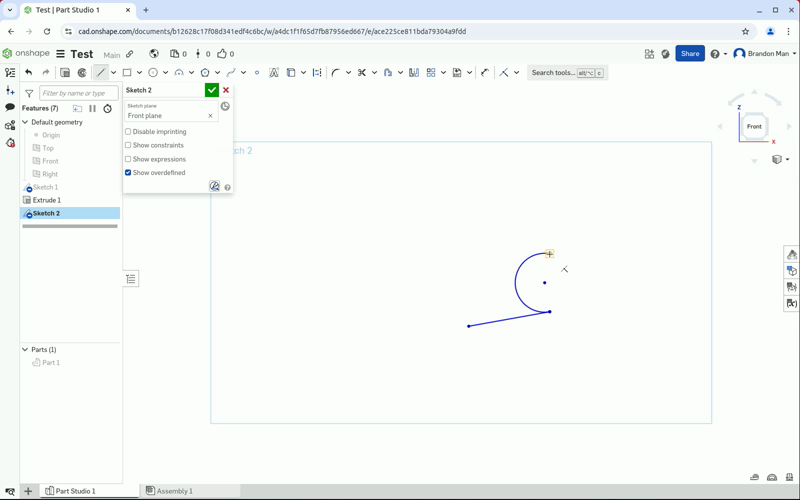
click(549, 253)
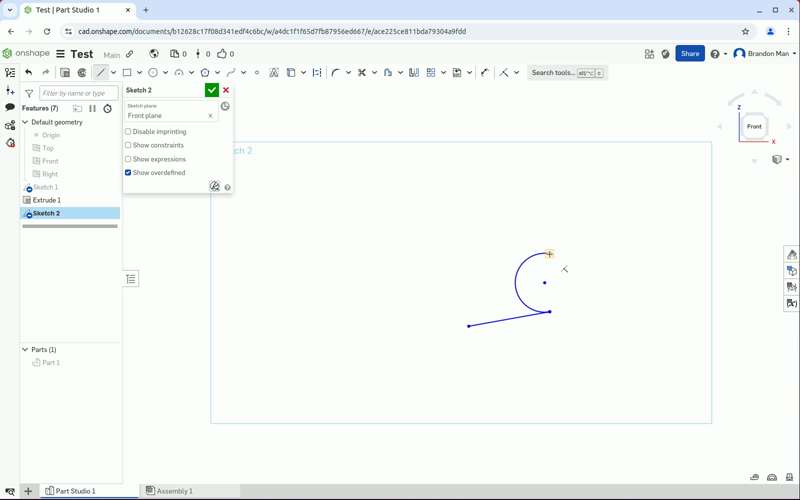
key_down(shift)
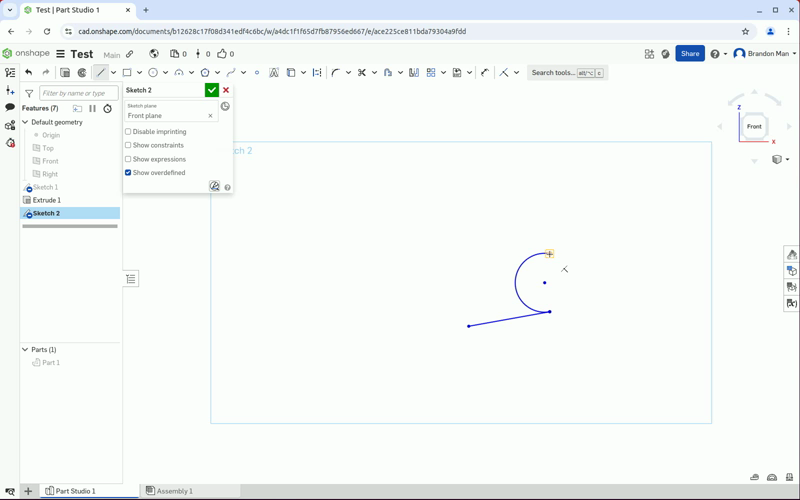
mouse_move(468, 239)
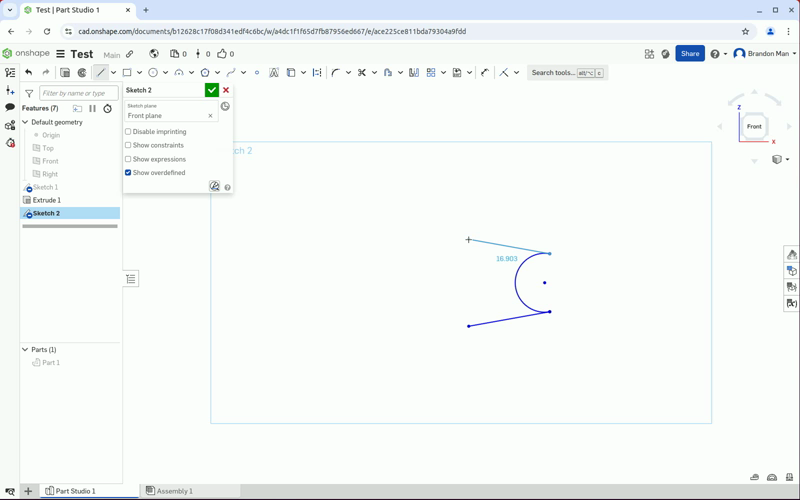
click(468, 239)
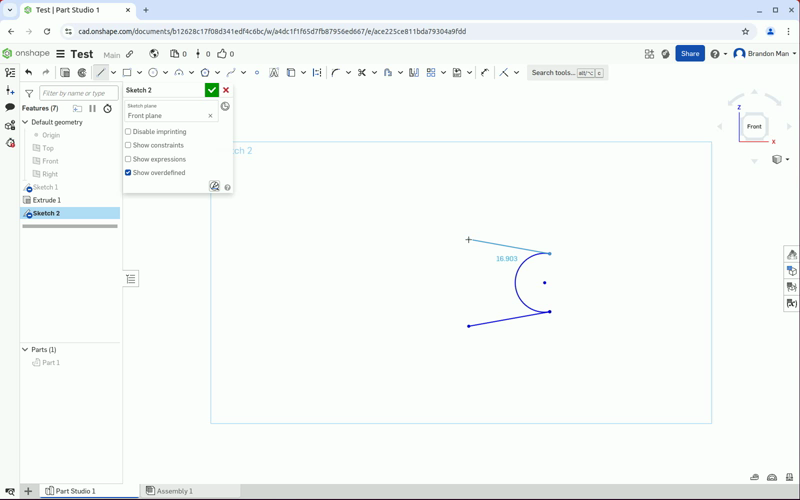
key_up(shift)
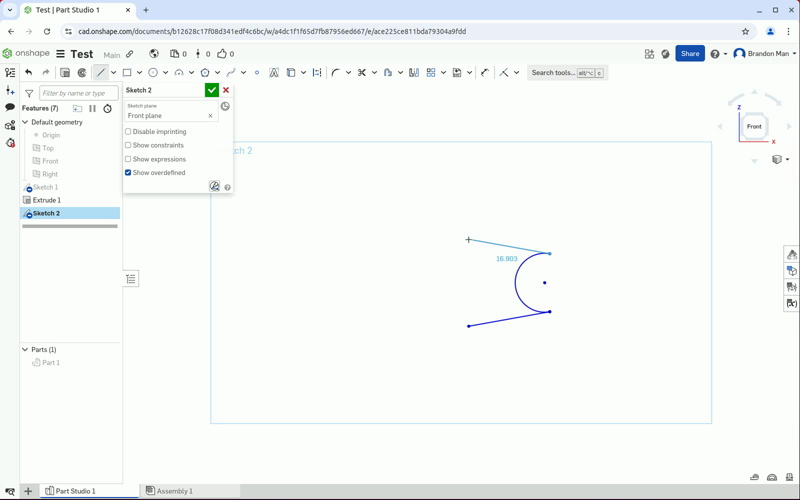
key(esc)
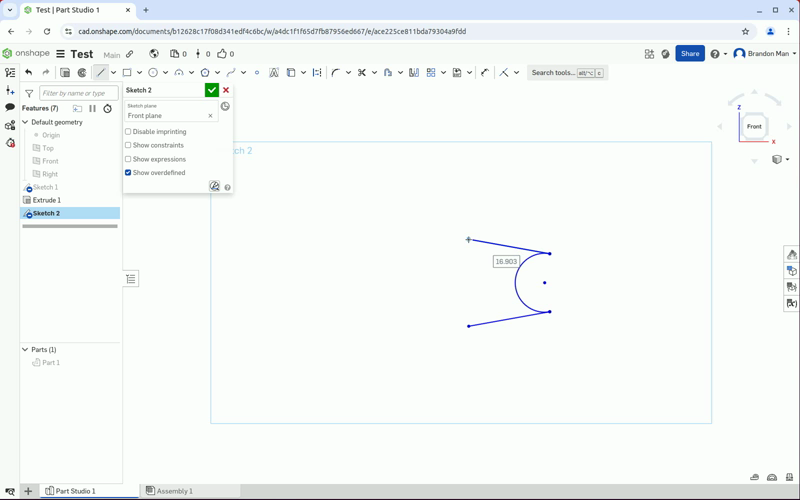
key(a)
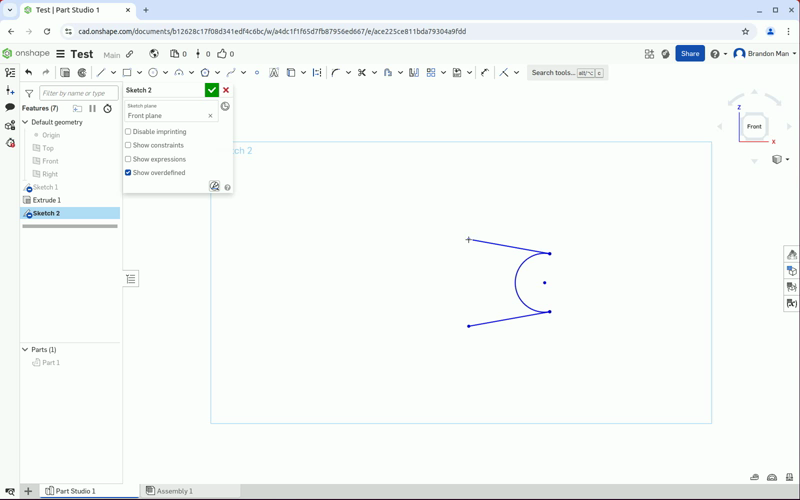
mouse_move(468, 239)
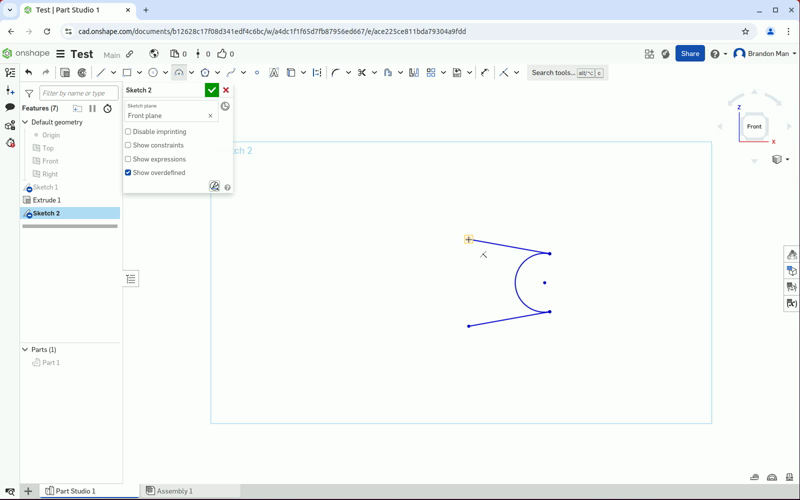
click(468, 239)
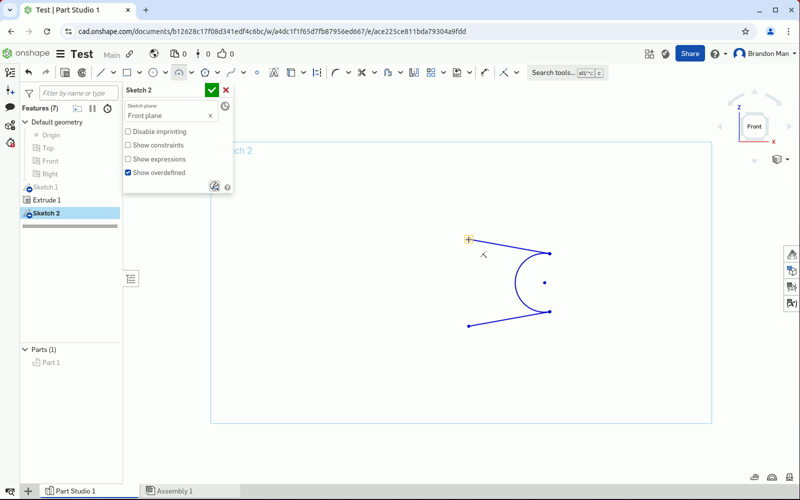
mouse_move(468, 326)
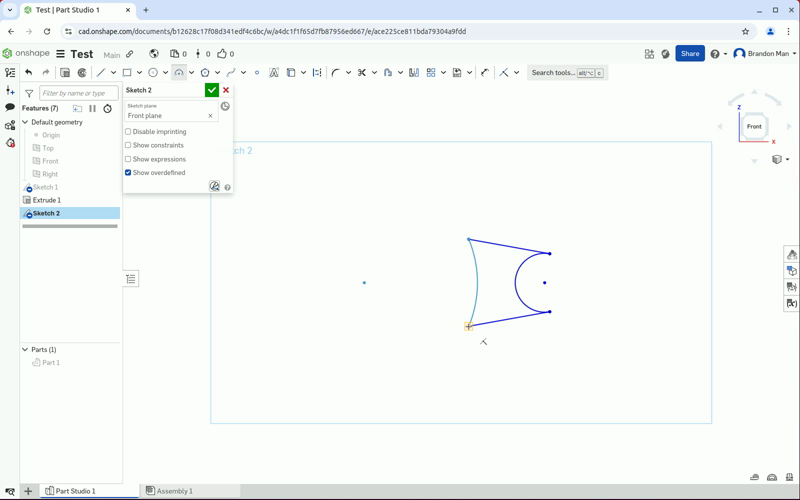
click(468, 326)
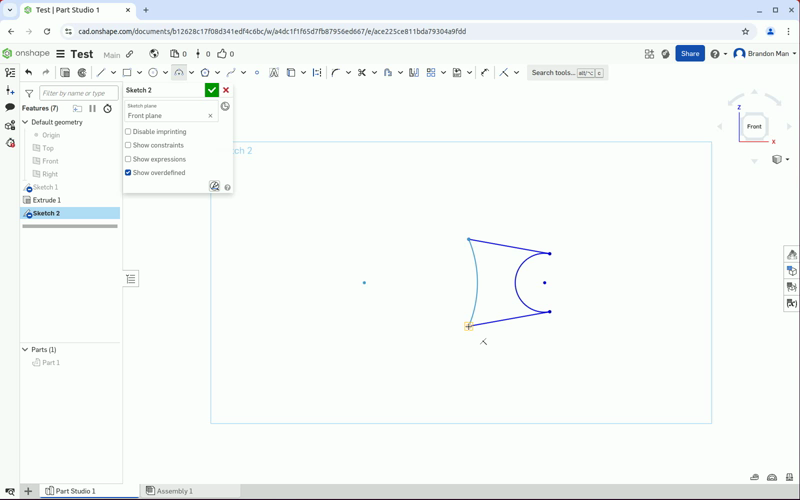
key_down(shift)
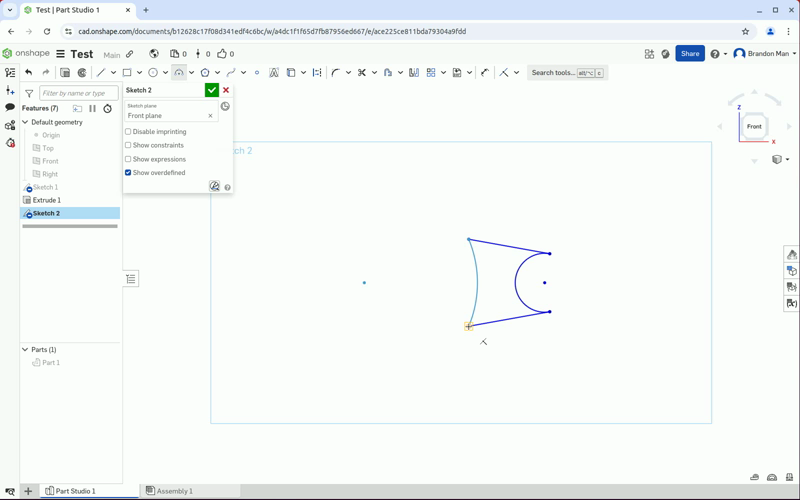
mouse_move(505, 282)
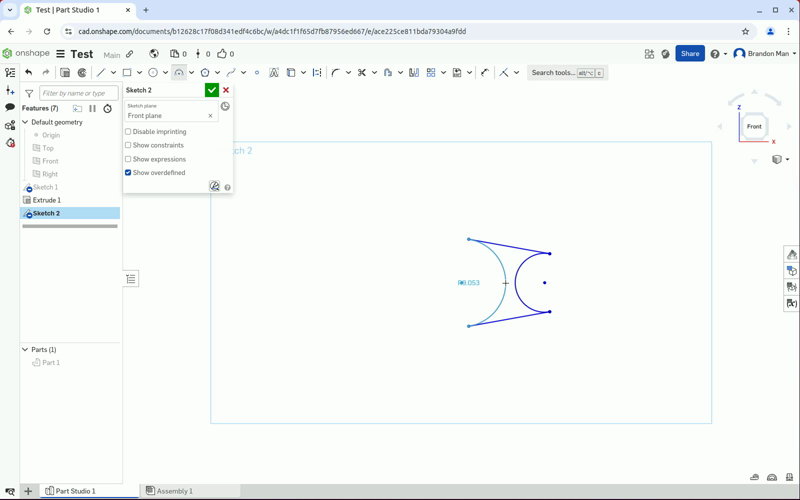
click(505, 282)
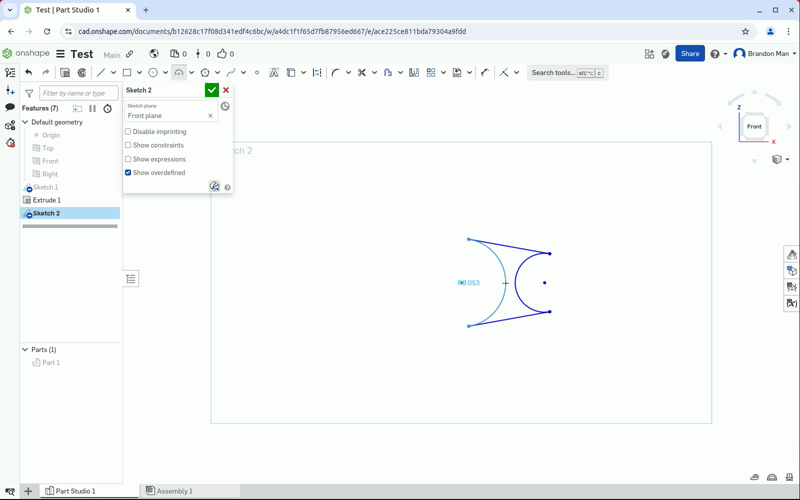
key_up(shift)
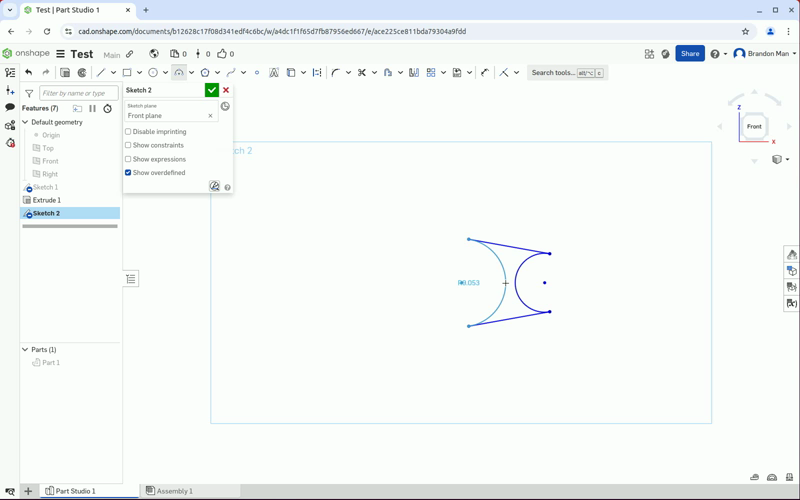
key(esc)
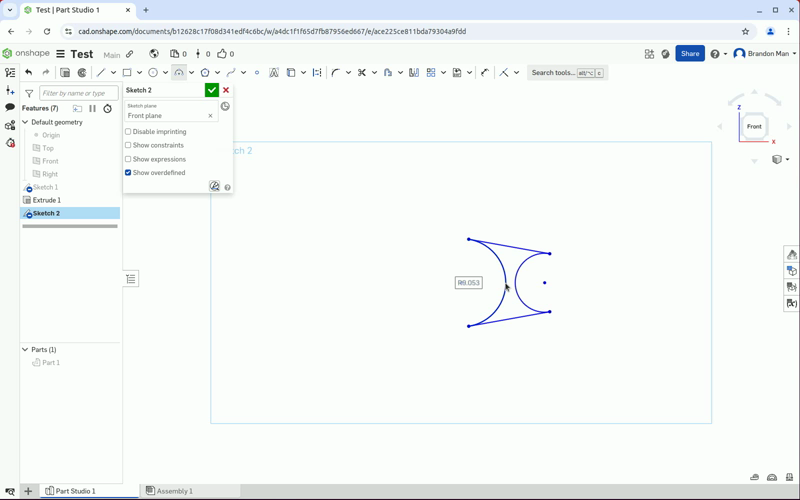
mouse_move(513, 280)
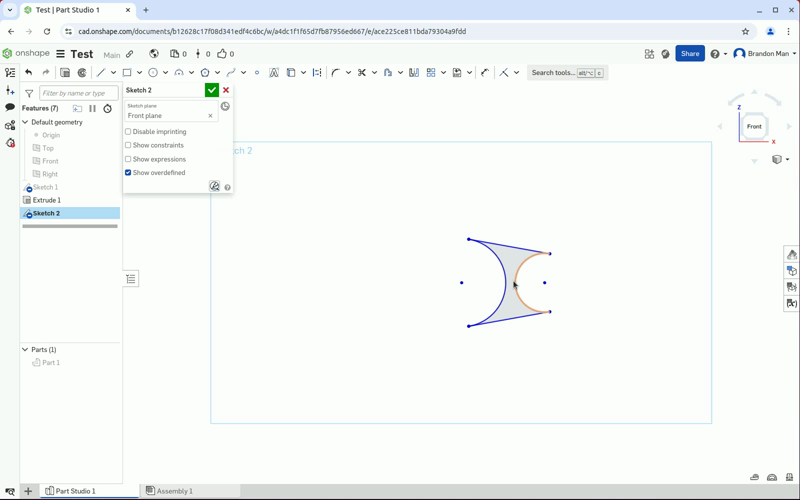
click(513, 280)
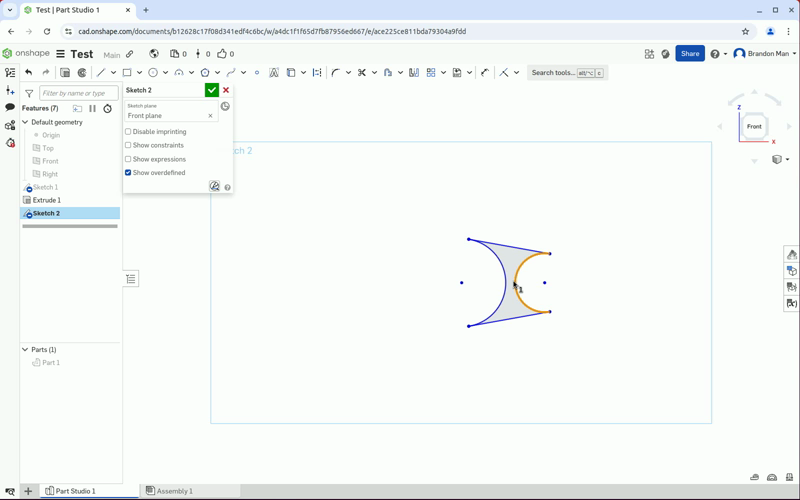
mouse_move(73, 352)
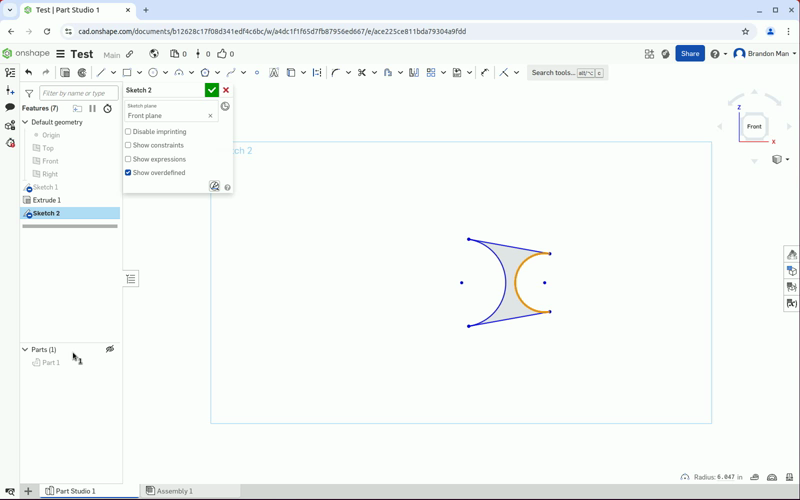
key(shift+y)
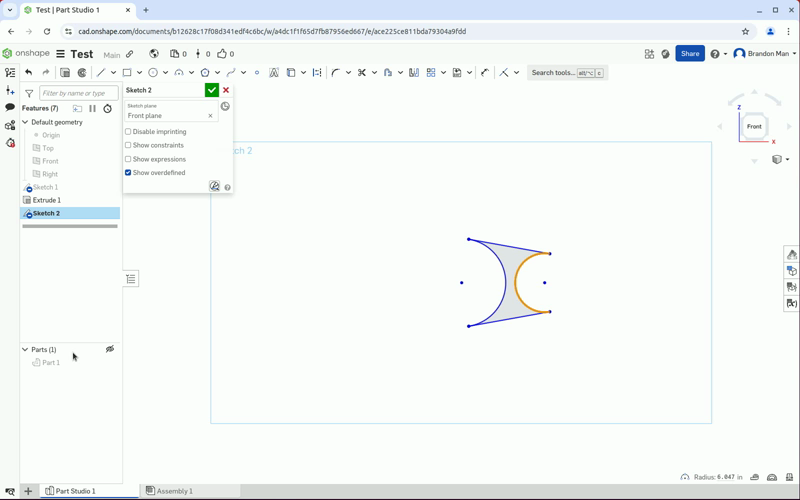
key(shift+e)
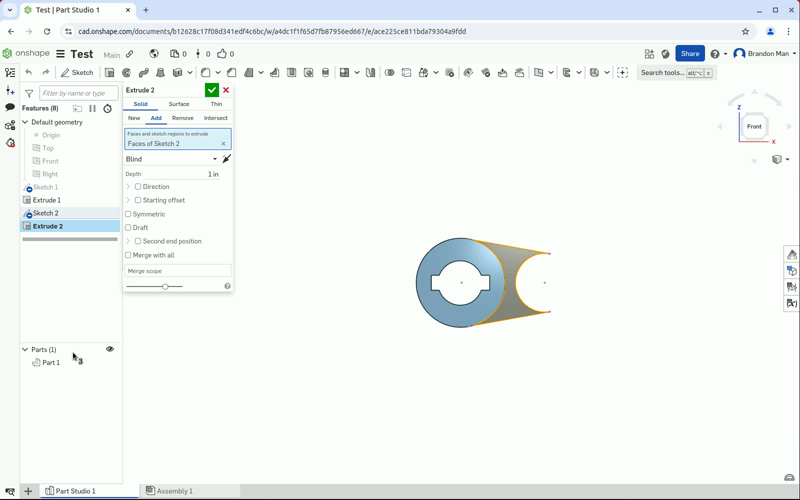
mouse_move(143, 106)
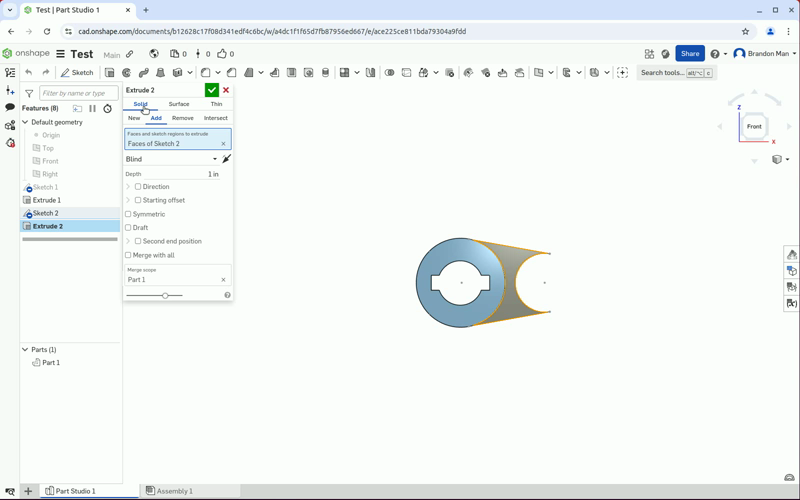
click(143, 106)
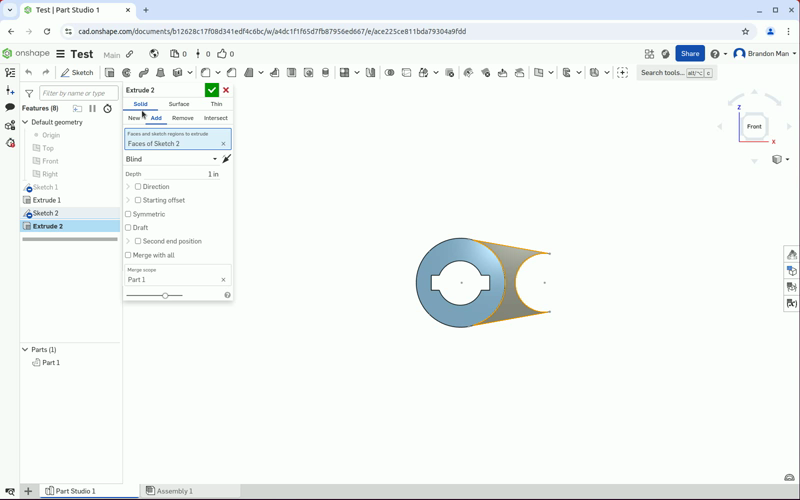
mouse_move(137, 120)
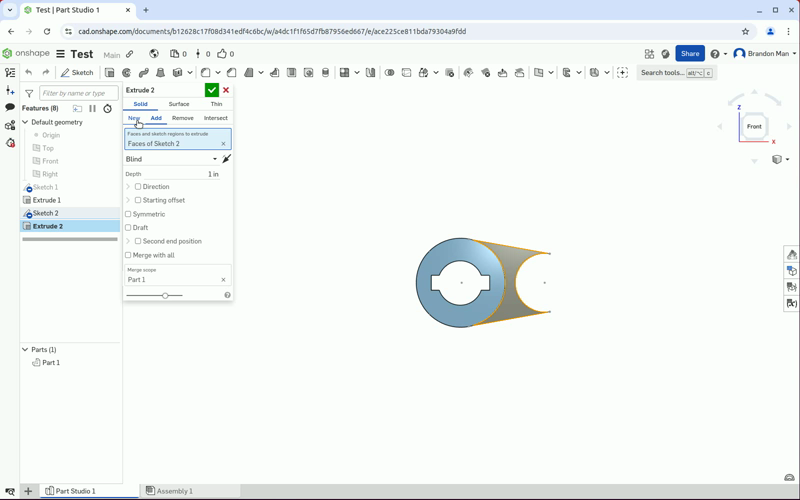
click(137, 120)
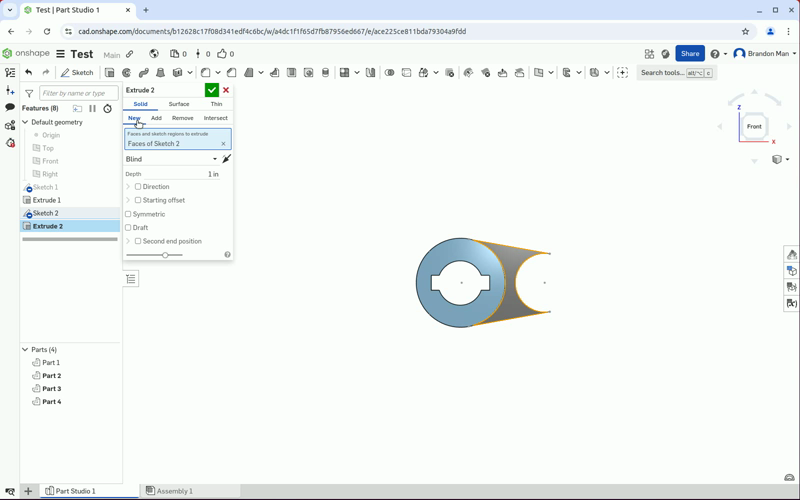
key(tab, 4)
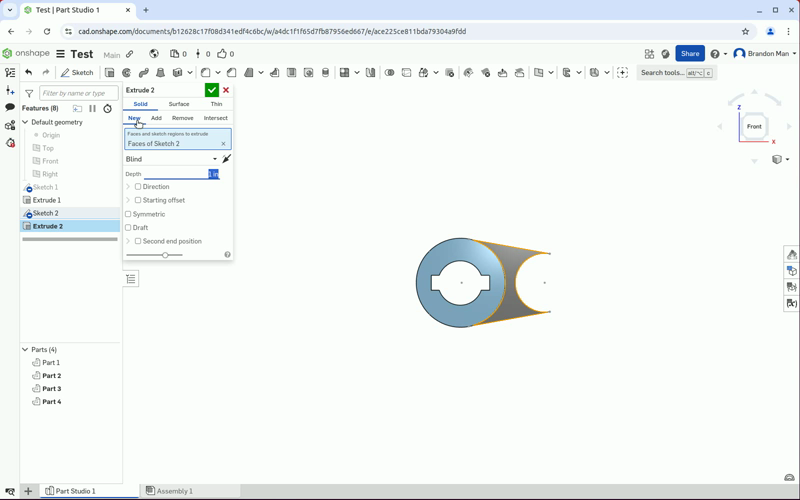
text(7.943)
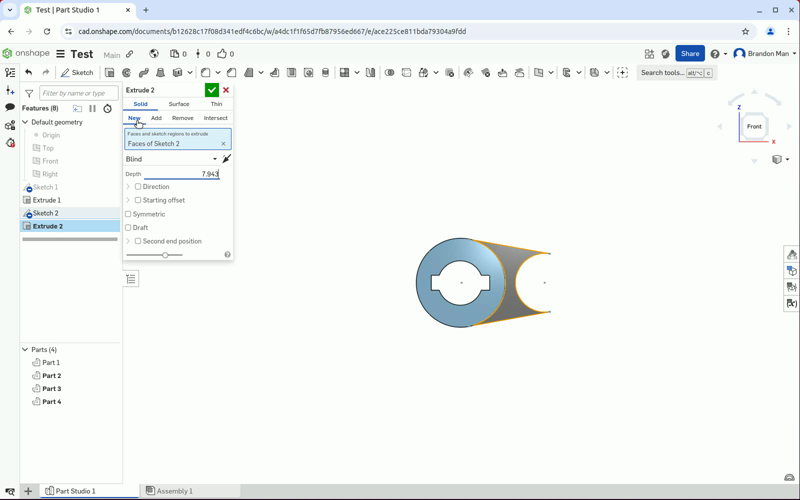
key(enter)
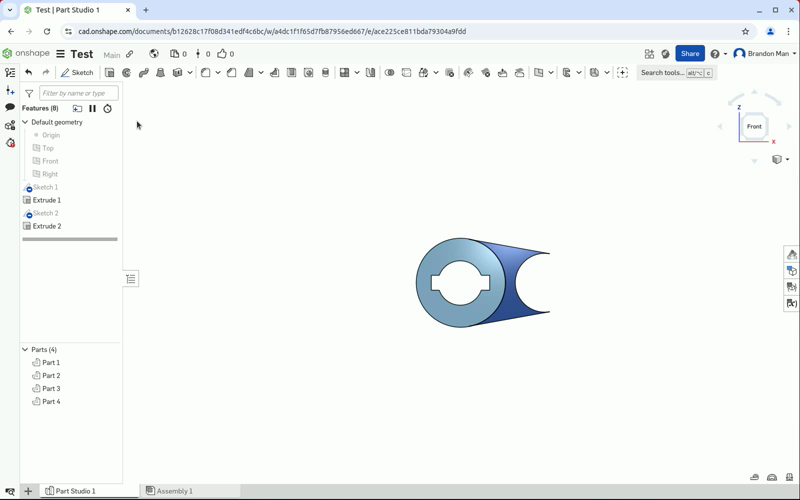
key(shift+h)
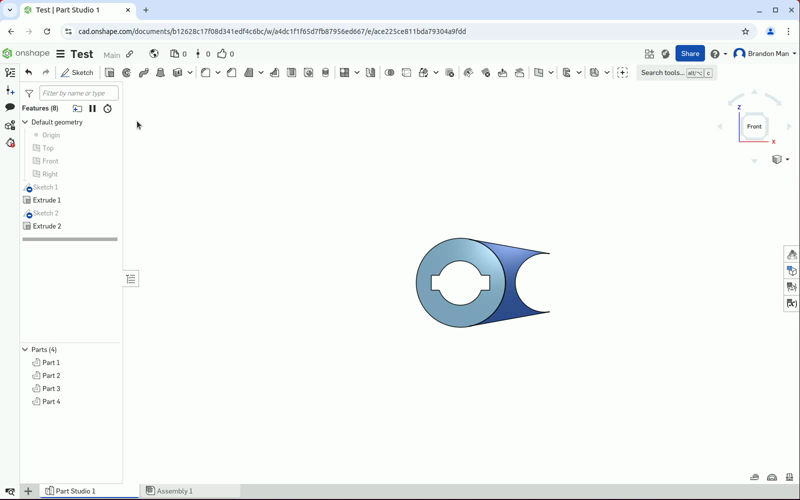
key(shift+h)
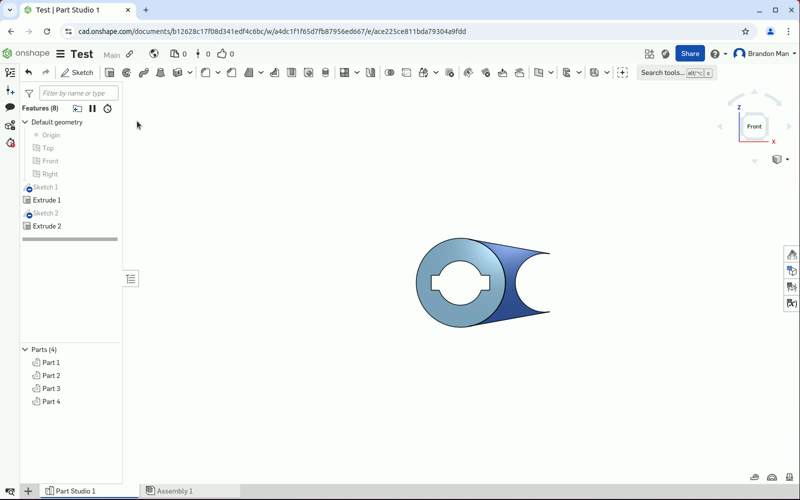
mouse_move(73, 189)
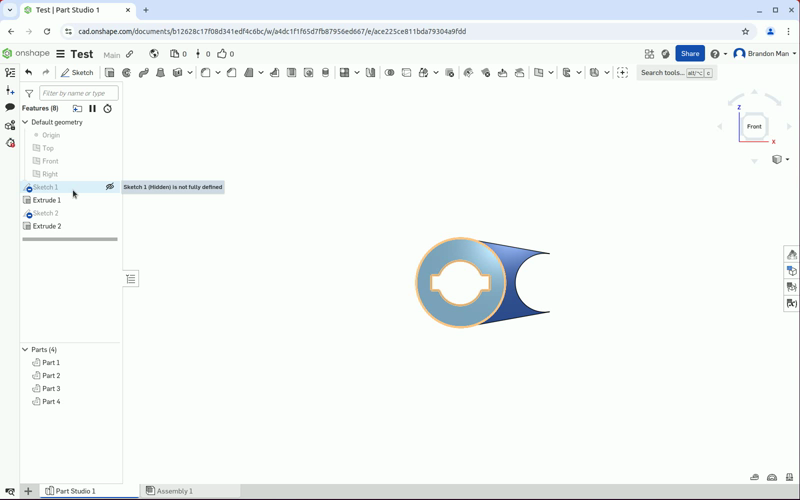
click(73, 189)
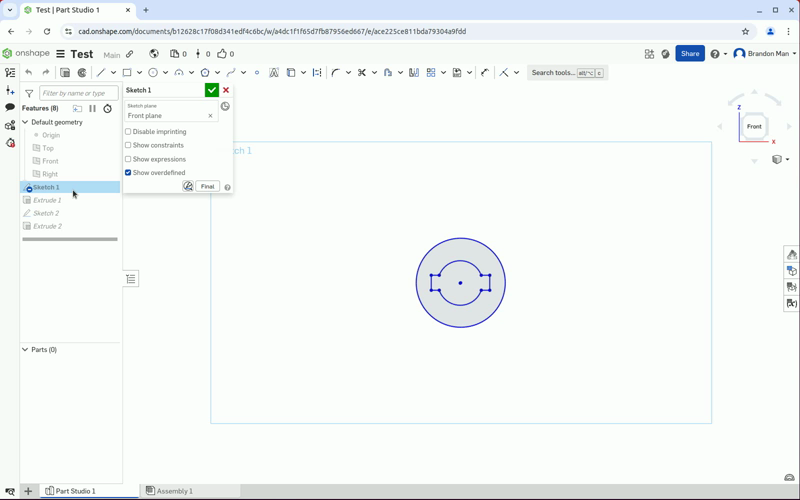
mouse_move(229, 92)
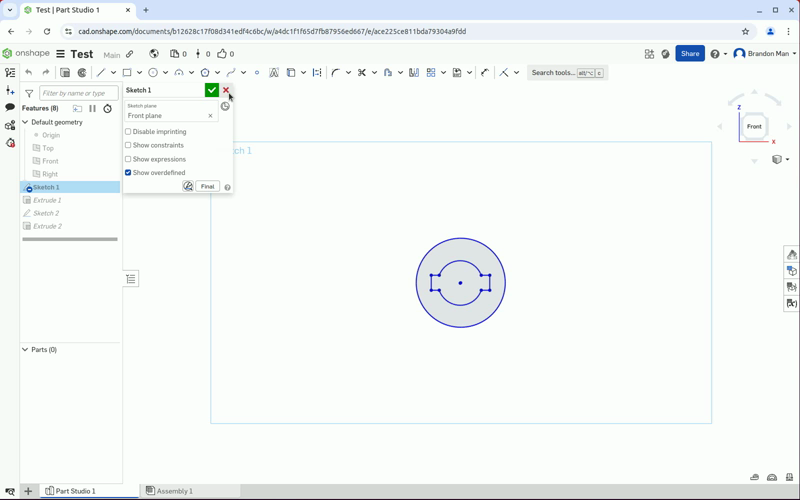
click(229, 92)
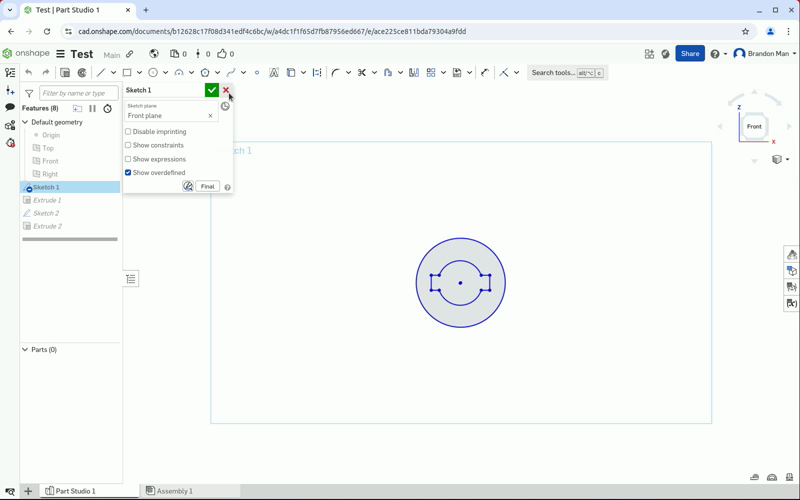
key(shift+s)
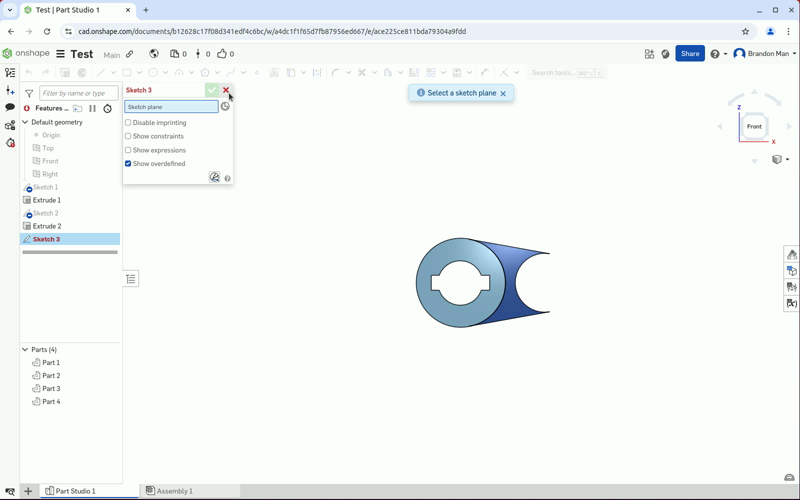
mouse_move(73, 163)
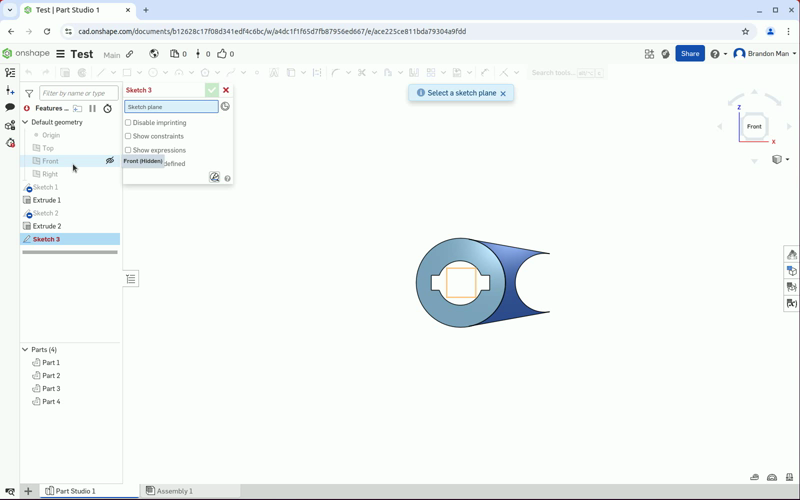
click(73, 163)
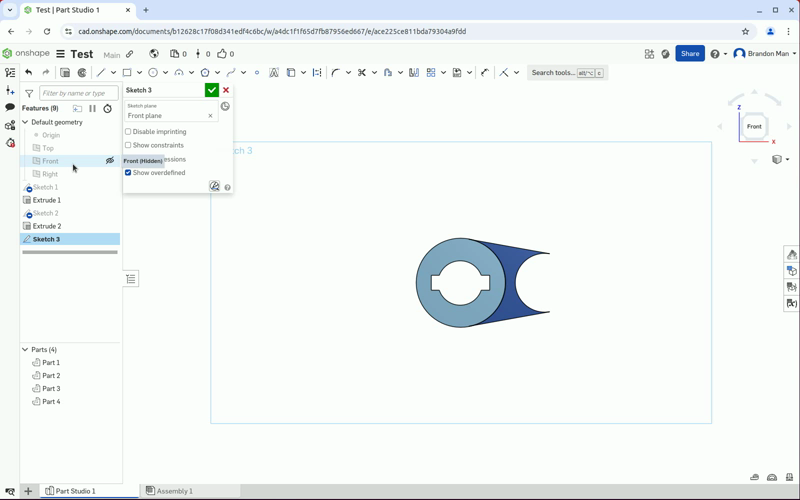
mouse_move(73, 352)
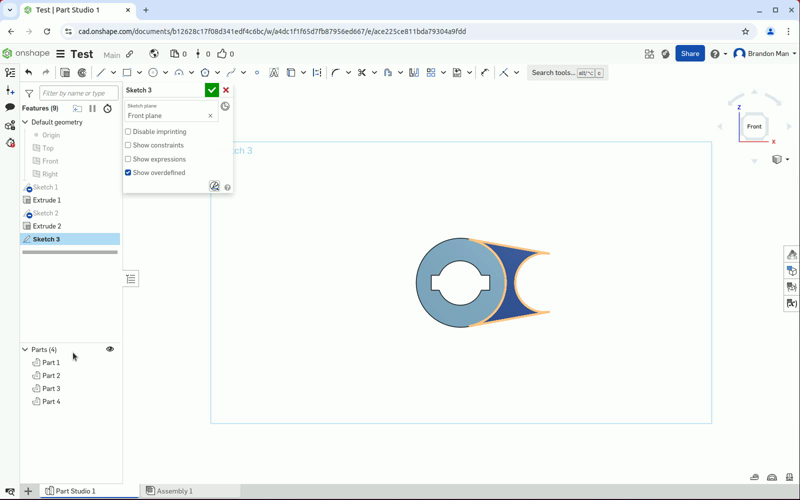
key(y)
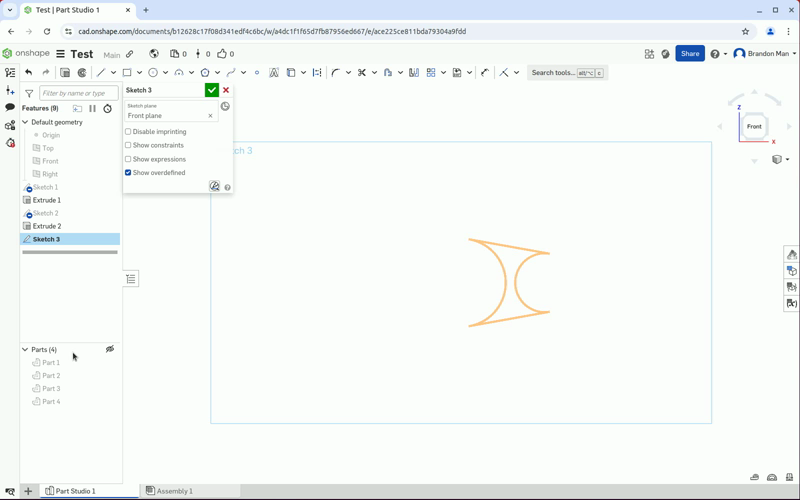
key(c)
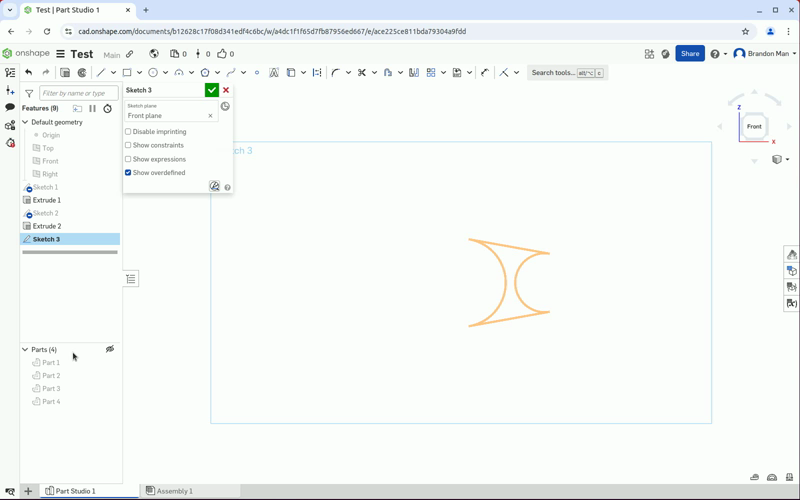
key_down(shift)
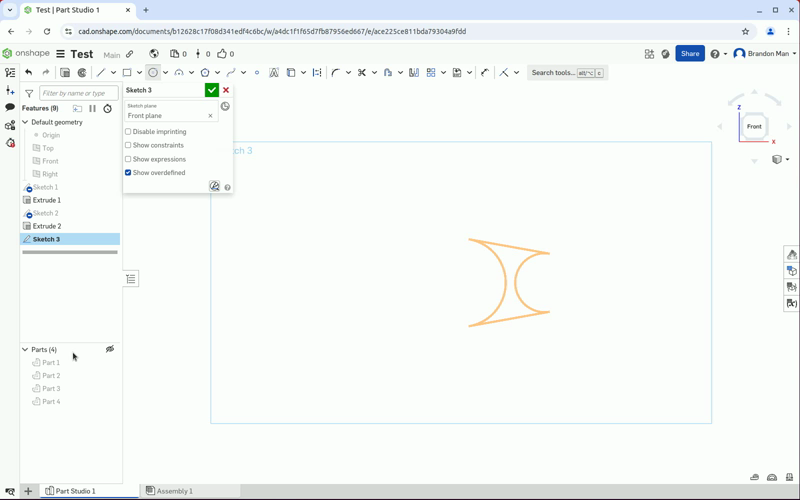
mouse_move(544, 282)
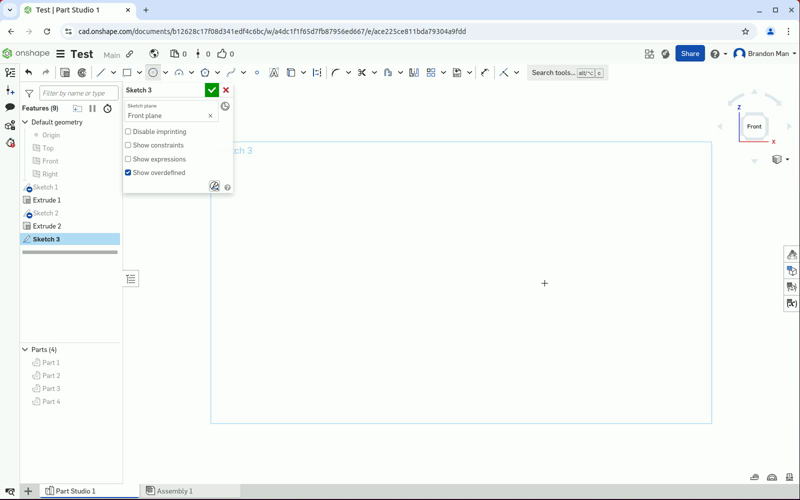
click(544, 282)
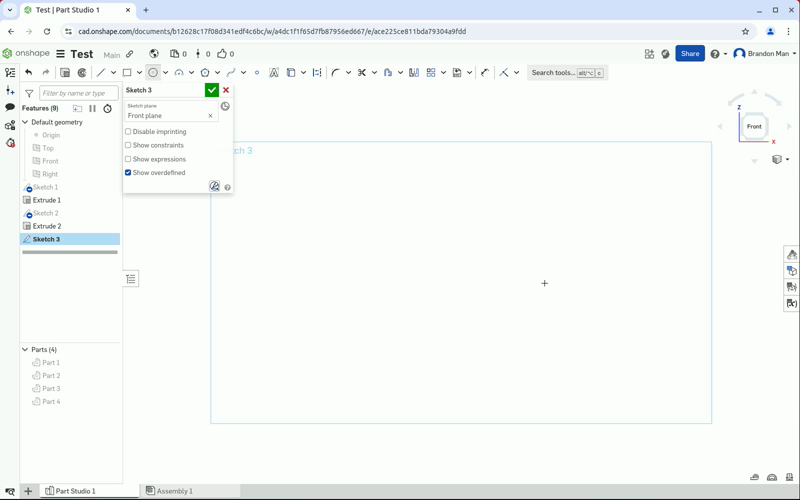
key_up(shift)
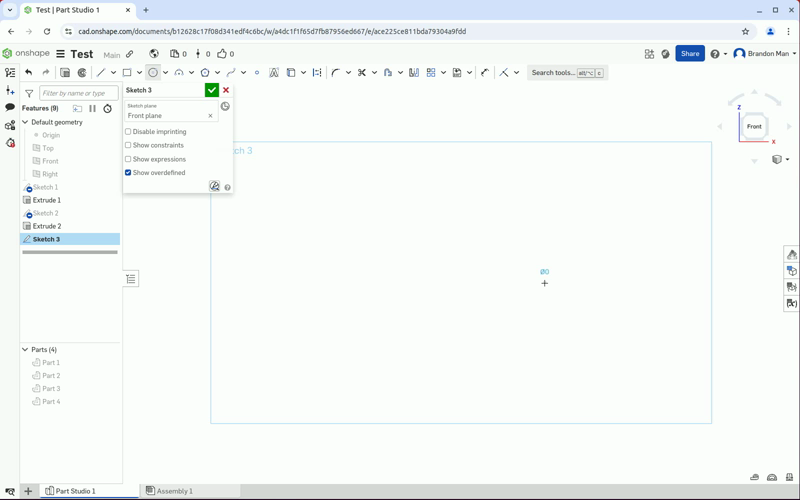
mouse_move(573, 282)
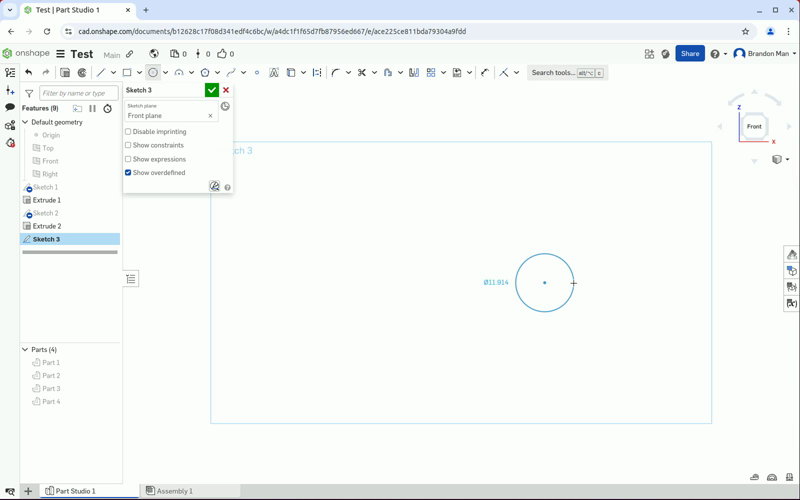
click(573, 282)
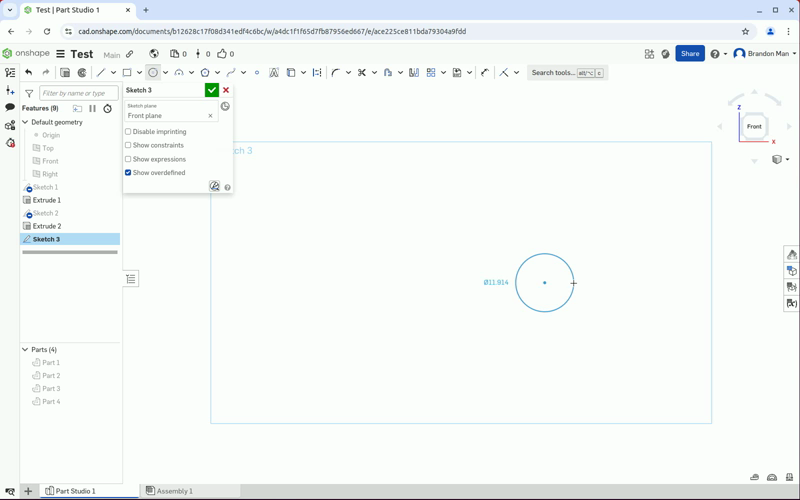
key(esc)
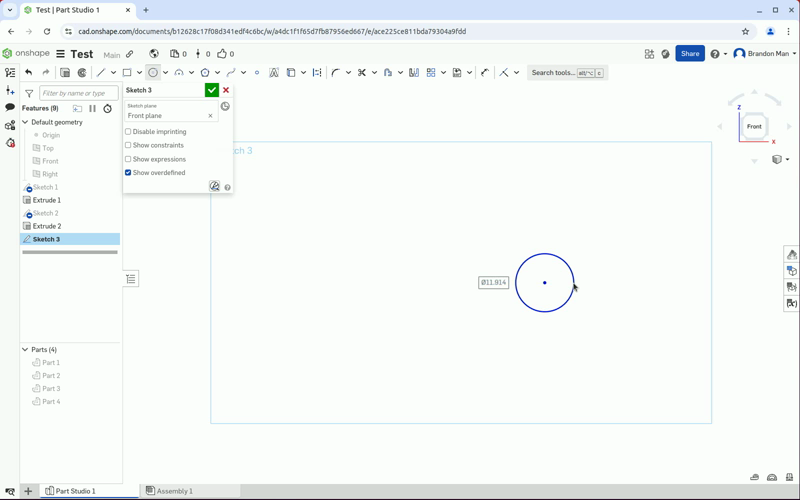
key(c)
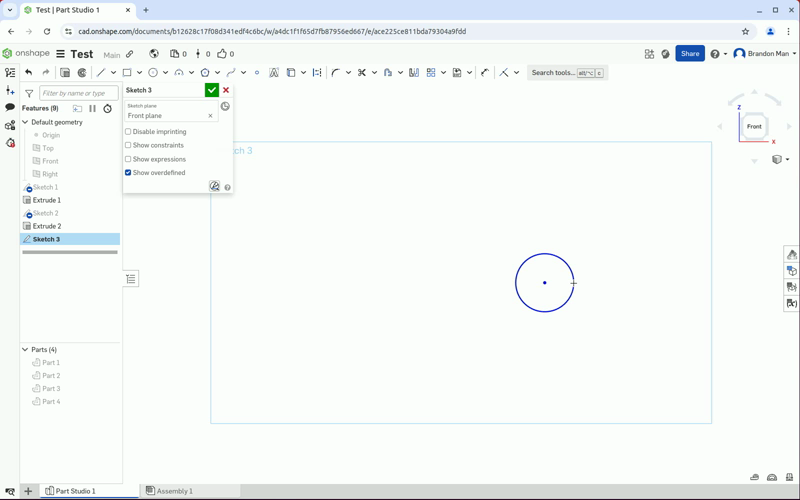
key_down(shift)
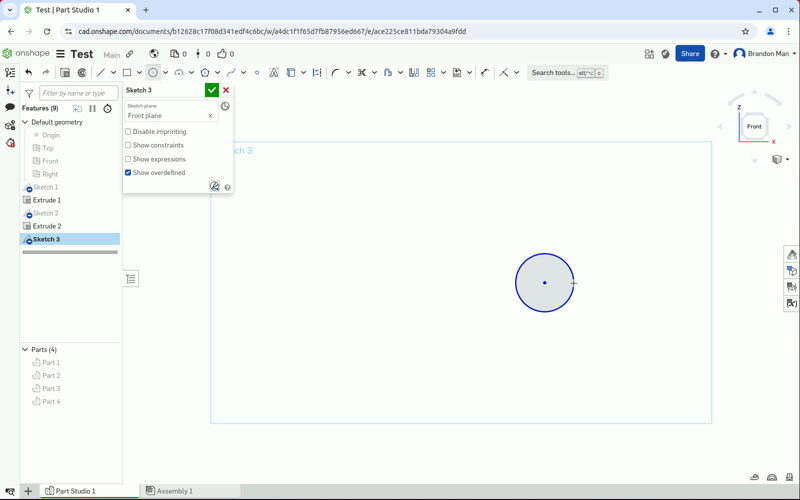
mouse_move(544, 282)
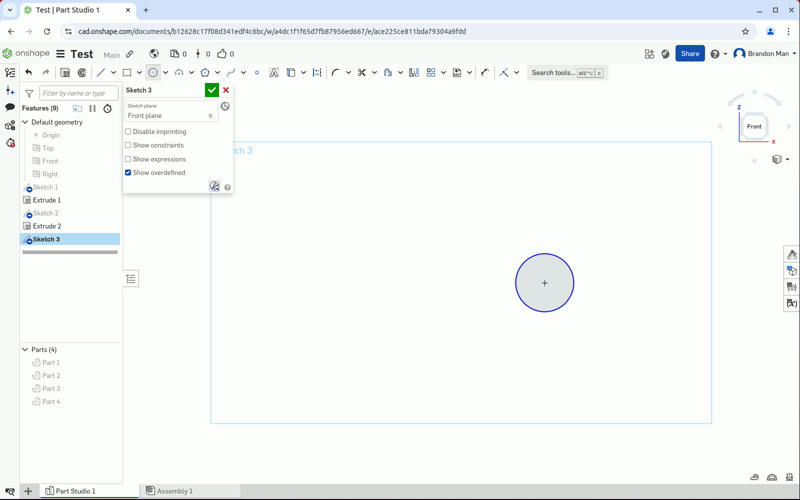
click(544, 282)
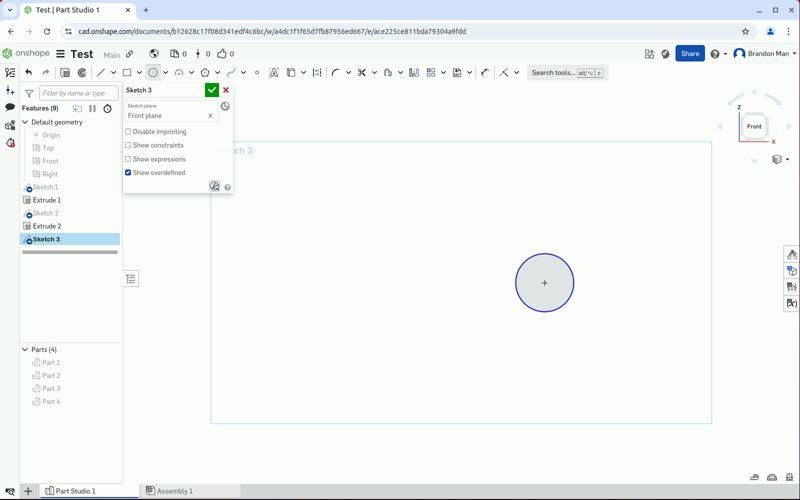
key_up(shift)
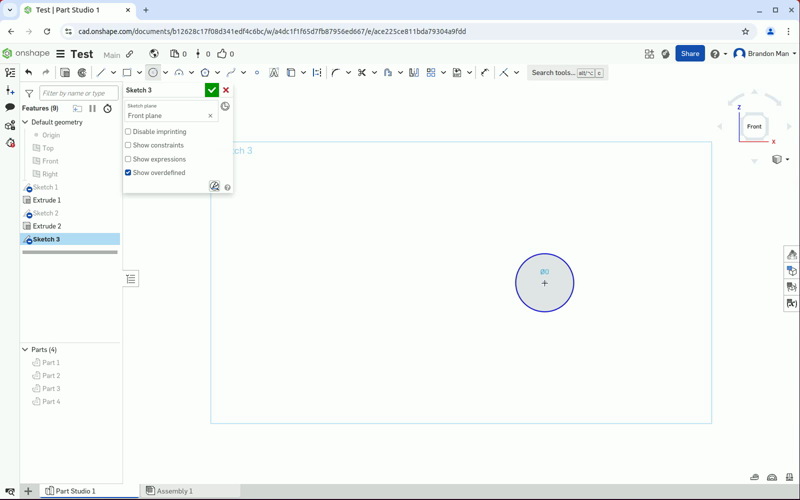
mouse_move(567, 282)
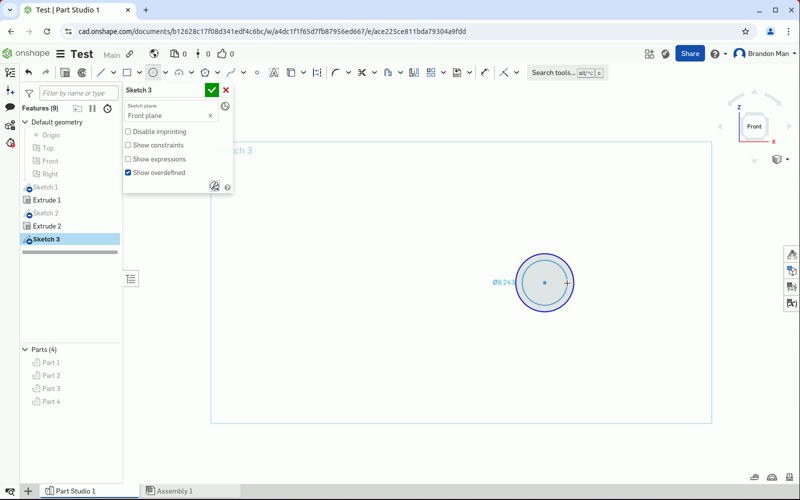
click(567, 282)
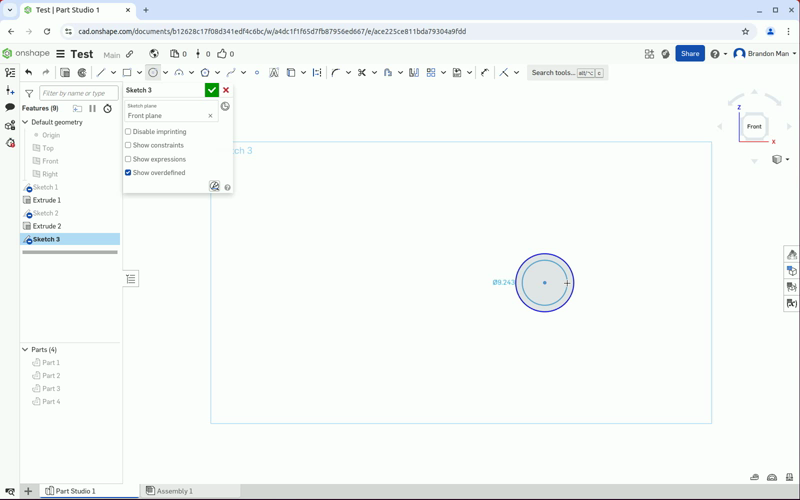
key(esc)
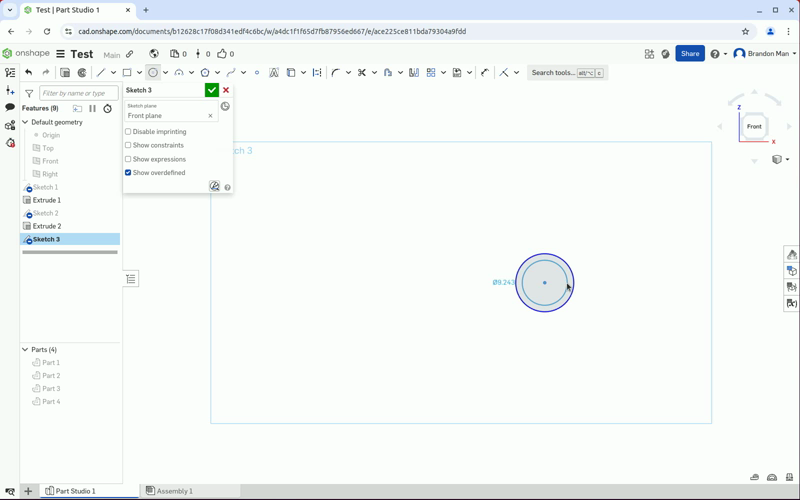
mouse_move(547, 257)
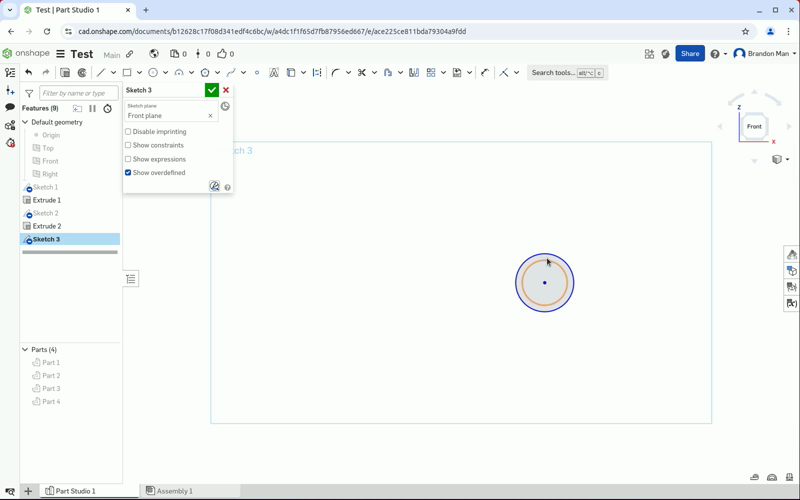
scroll(6)
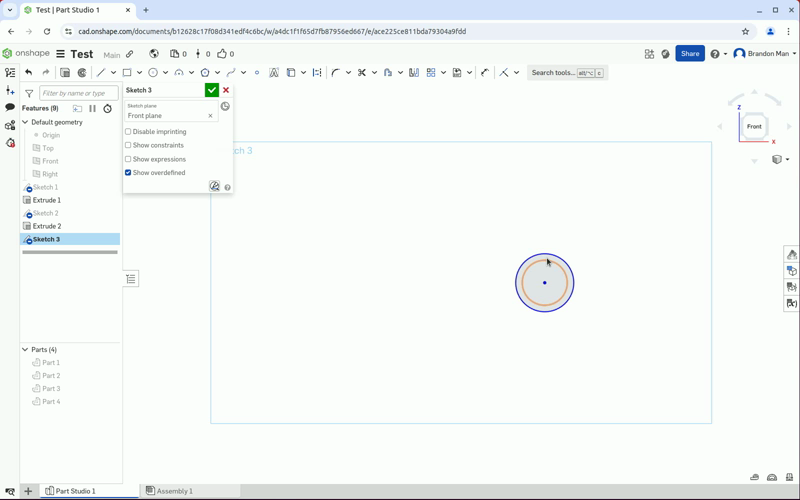
scroll(6)
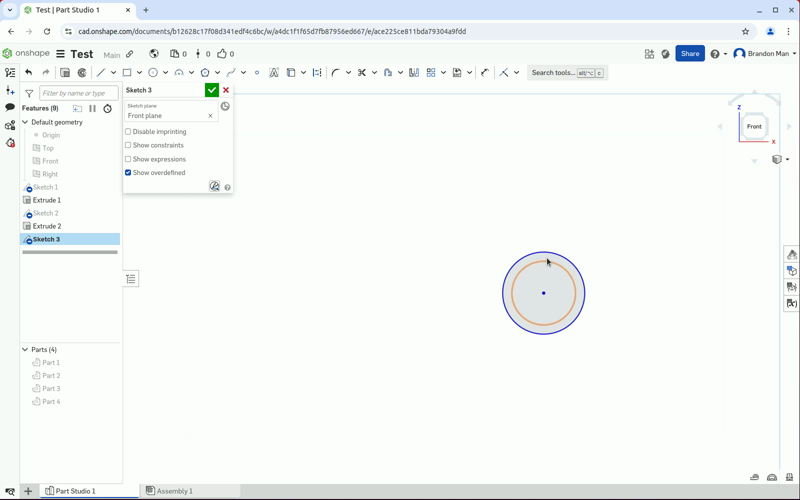
scroll(6)
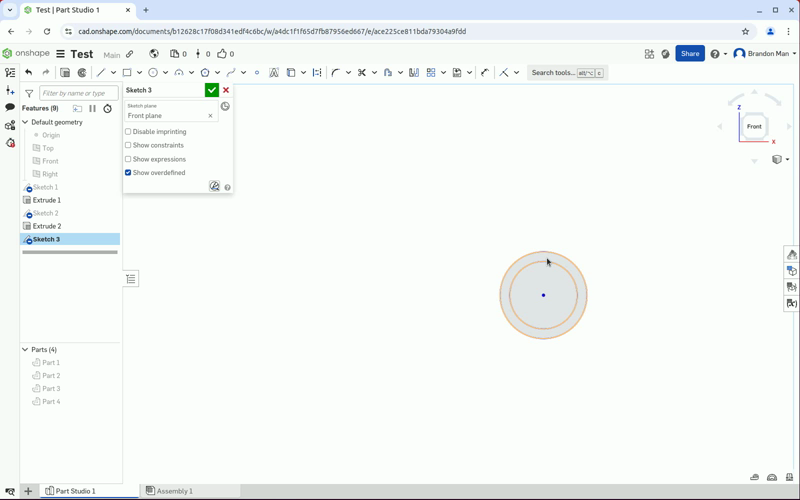
scroll(6)
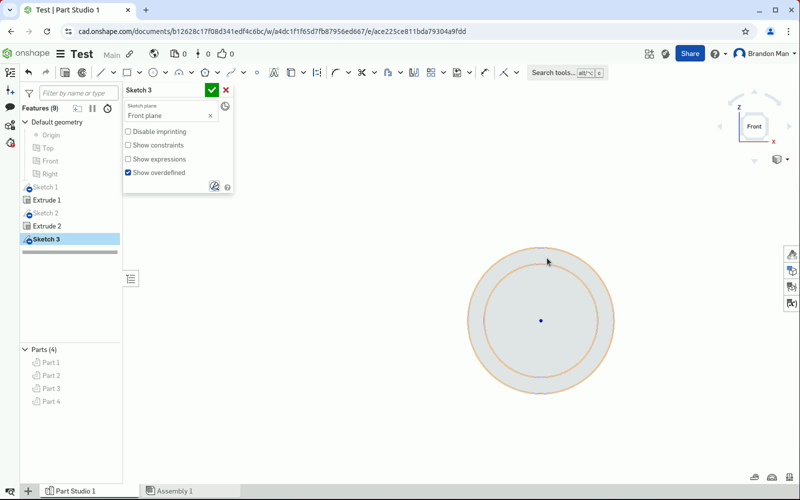
scroll(6)
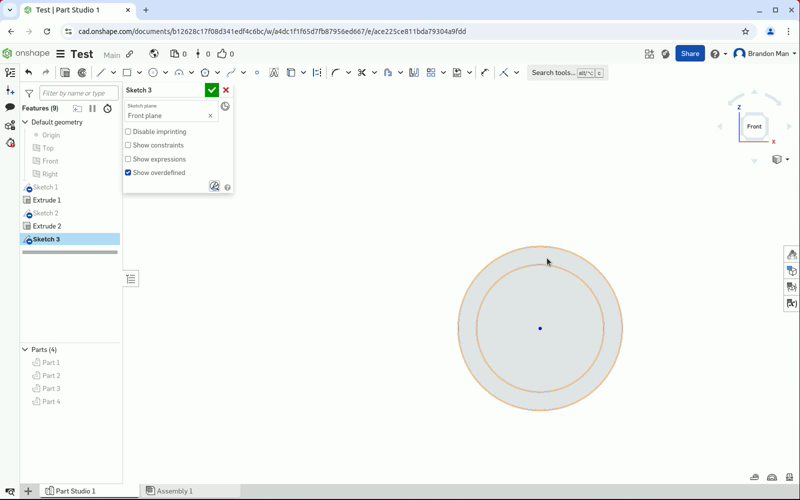
scroll(6)
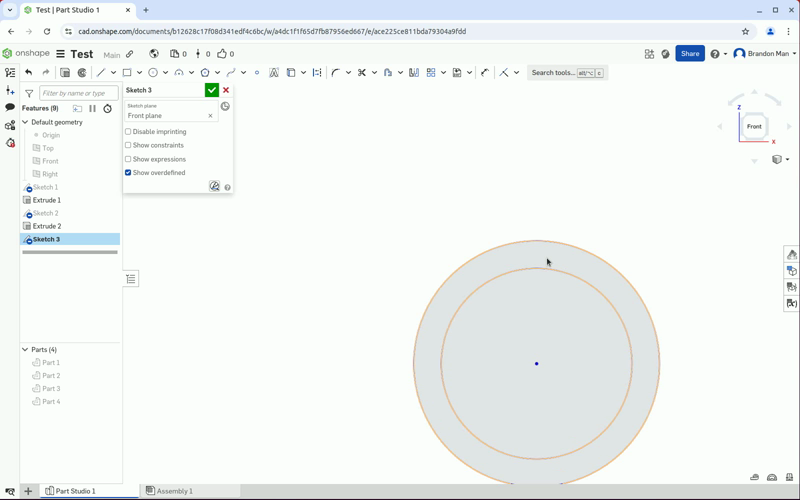
scroll(6)
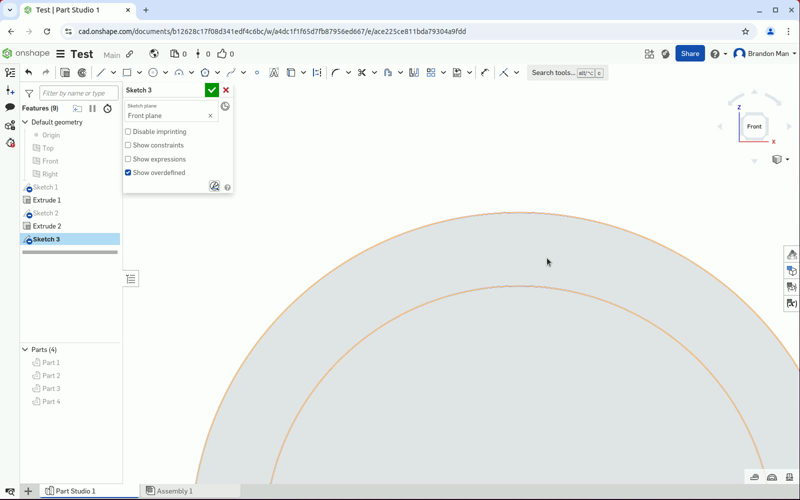
click(547, 257)
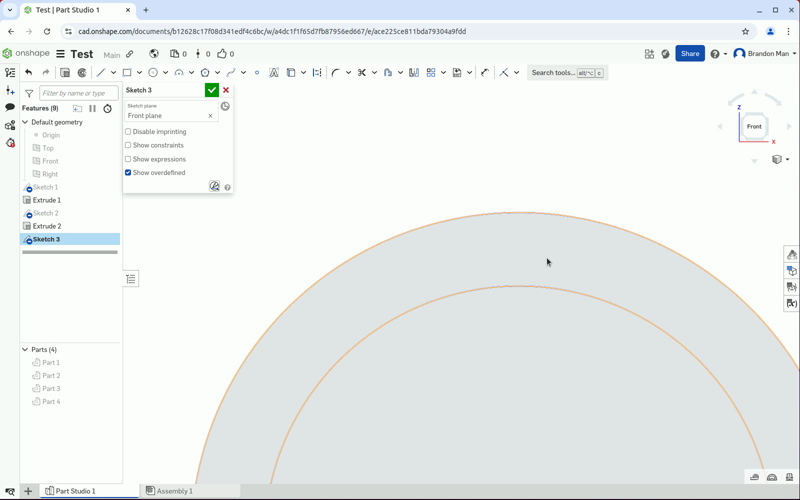
scroll(-6)
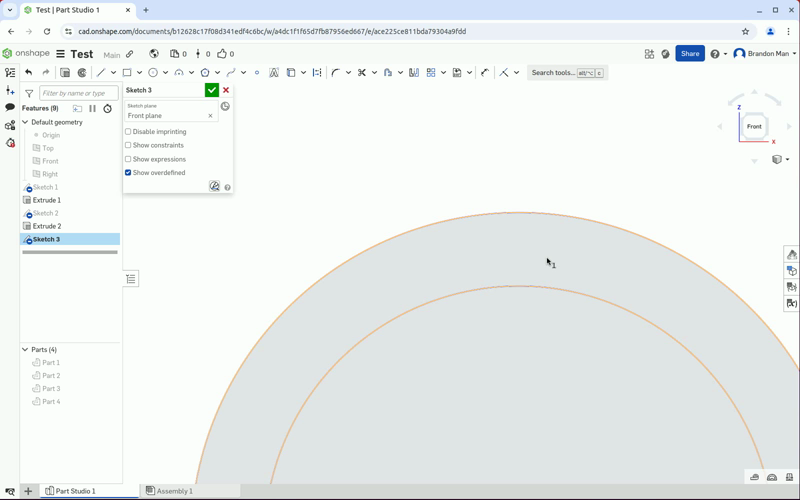
scroll(-6)
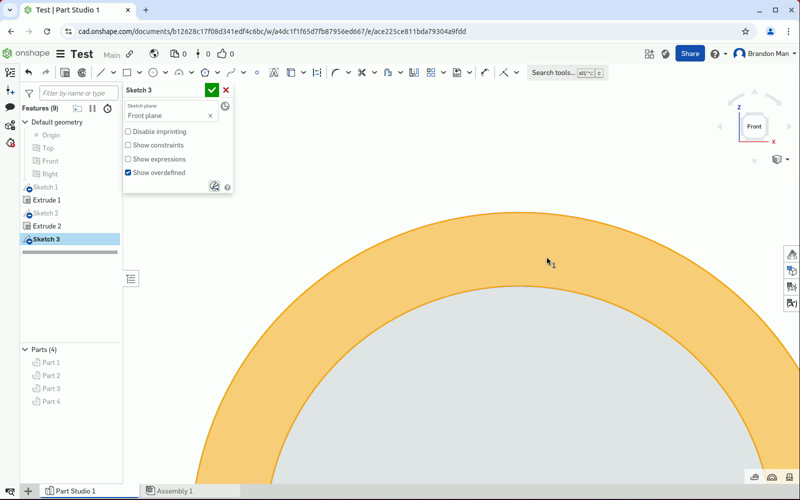
scroll(-6)
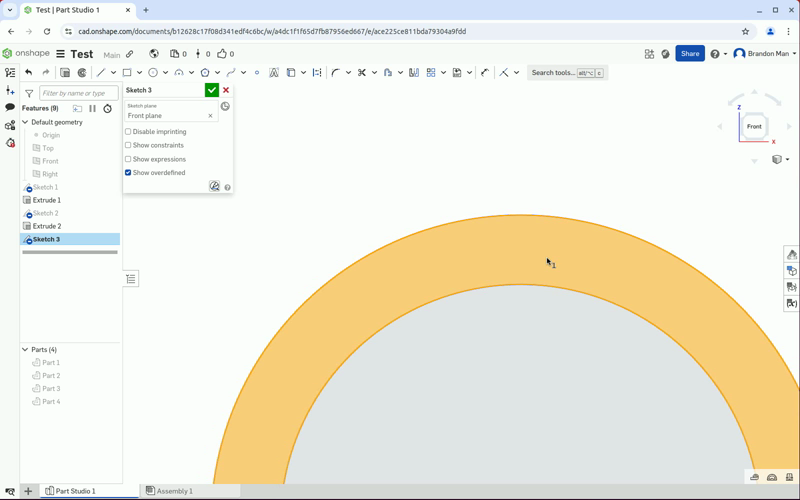
scroll(-6)
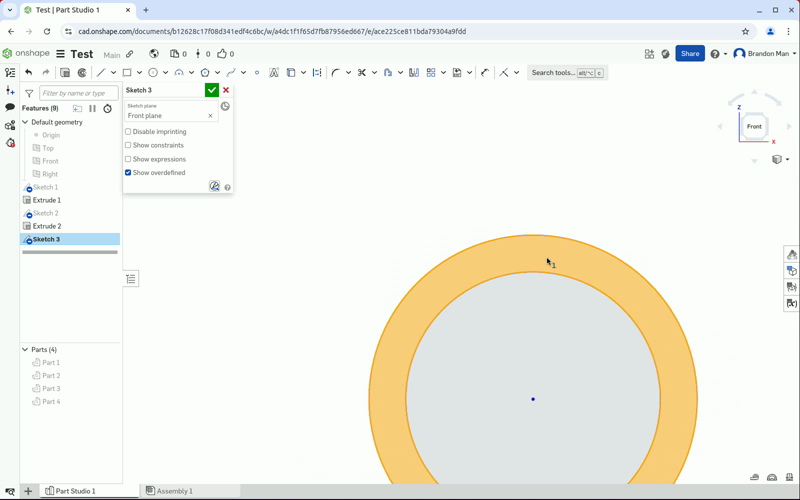
scroll(-6)
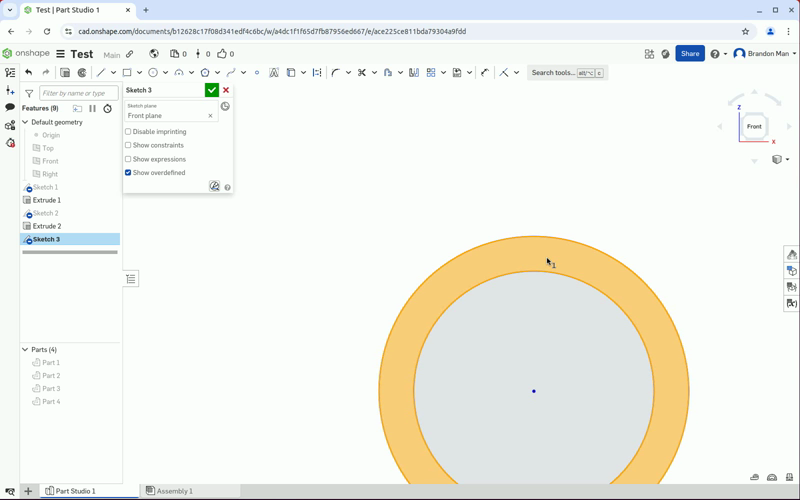
scroll(-6)
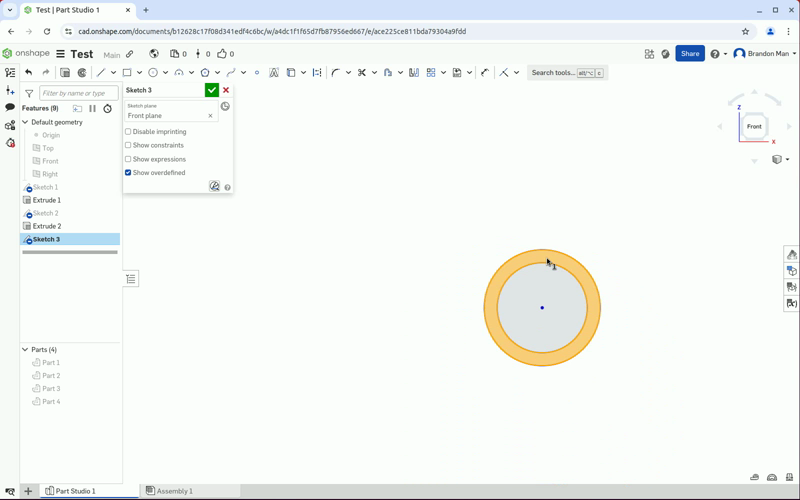
scroll(-6)
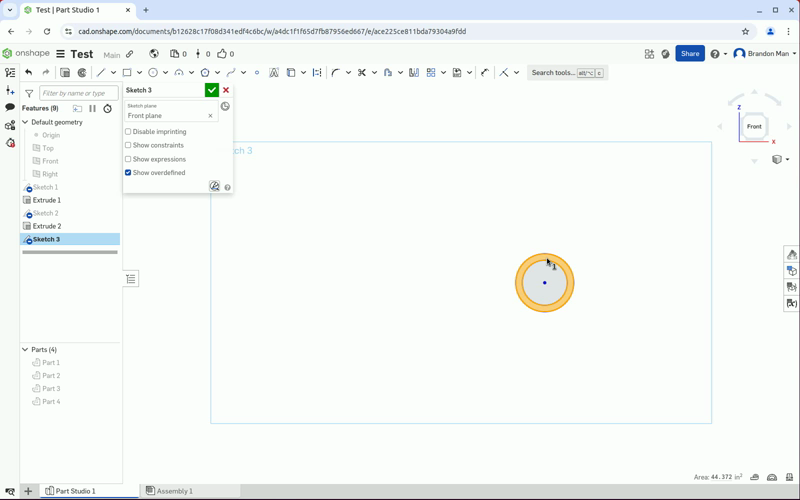
mouse_move(73, 352)
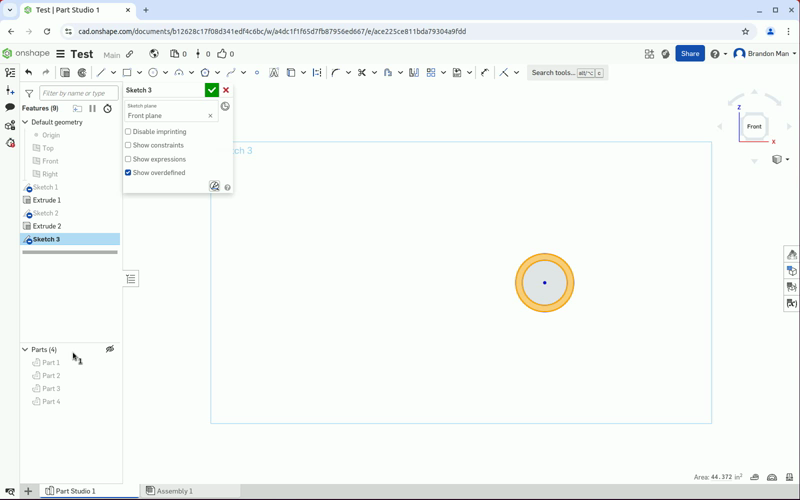
key(shift+y)
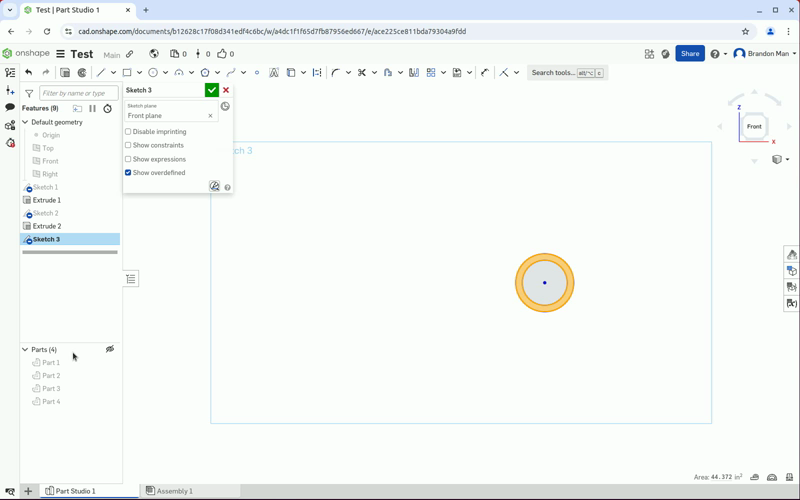
key(shift+e)
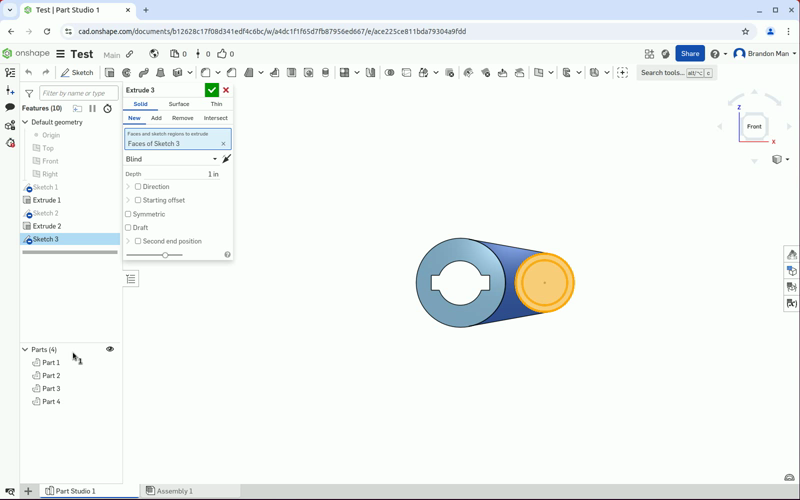
mouse_move(143, 106)
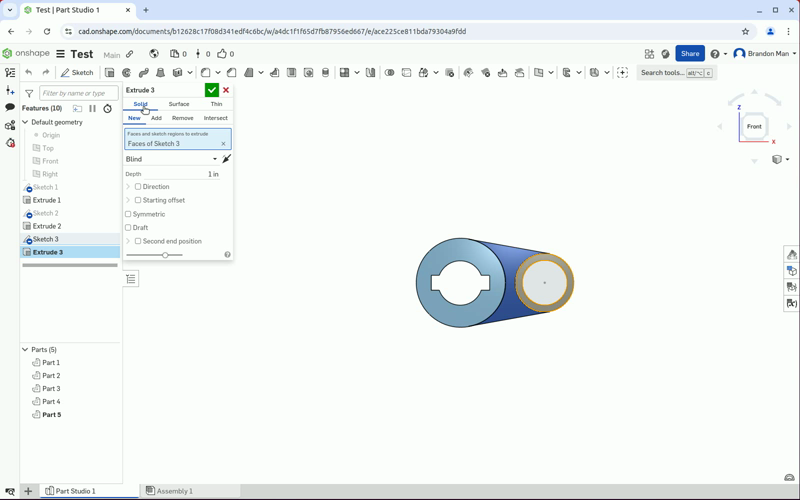
click(143, 106)
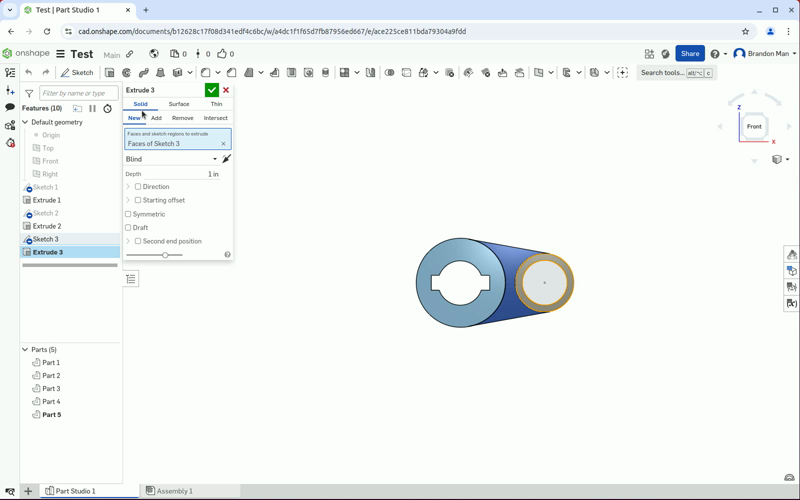
mouse_move(137, 120)
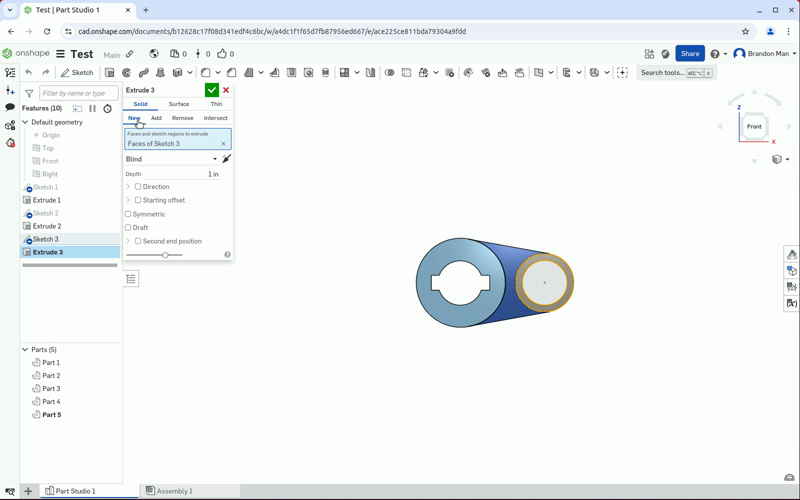
click(137, 120)
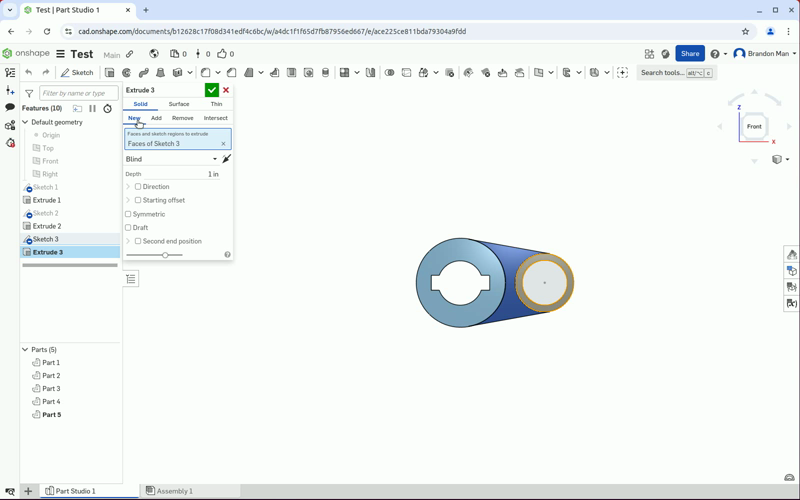
key(tab, 4)
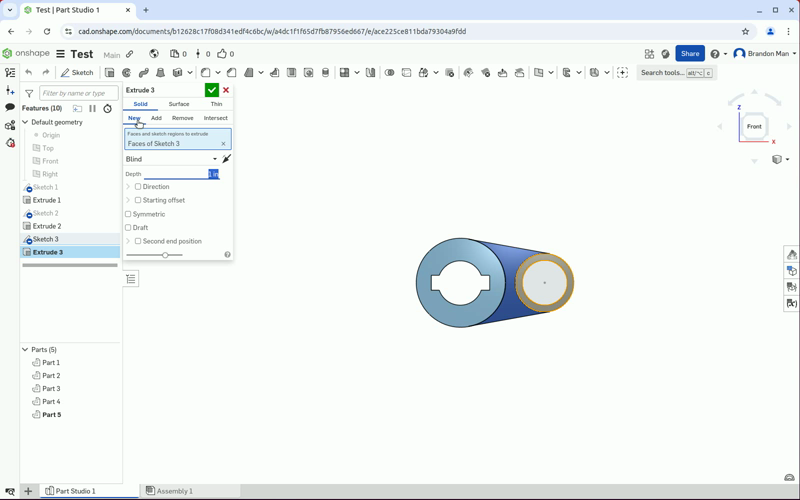
text(7.943)
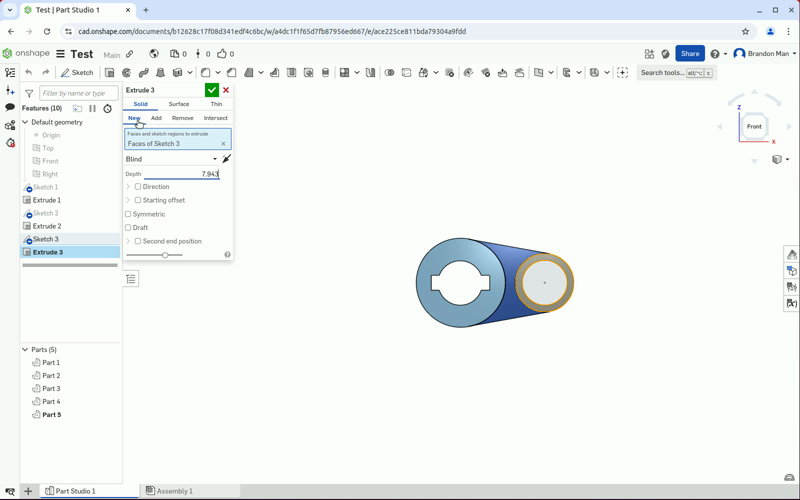
key(enter)
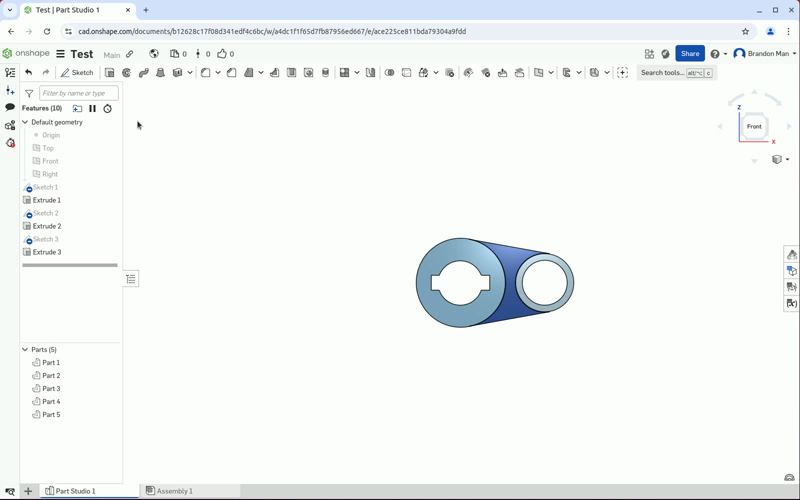
key(shift+h)
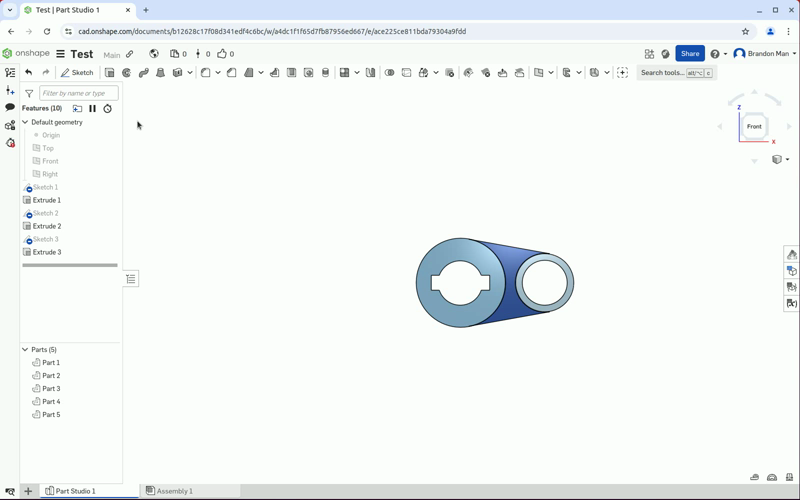
key(shift+h)
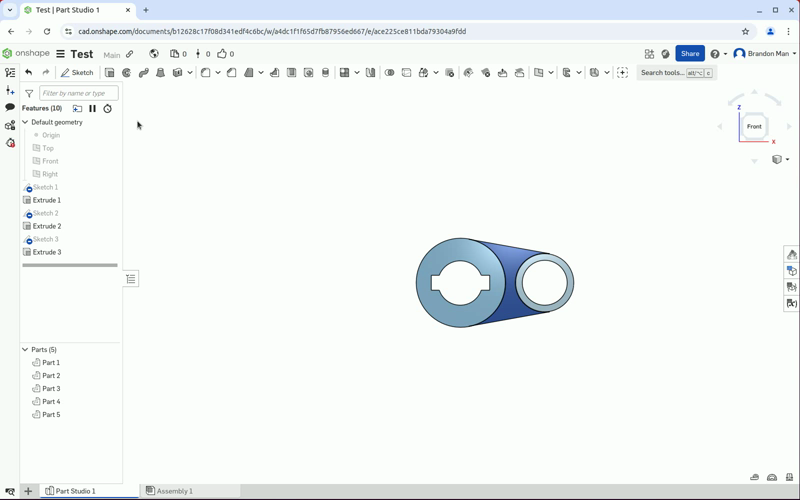
mouse_move(73, 189)
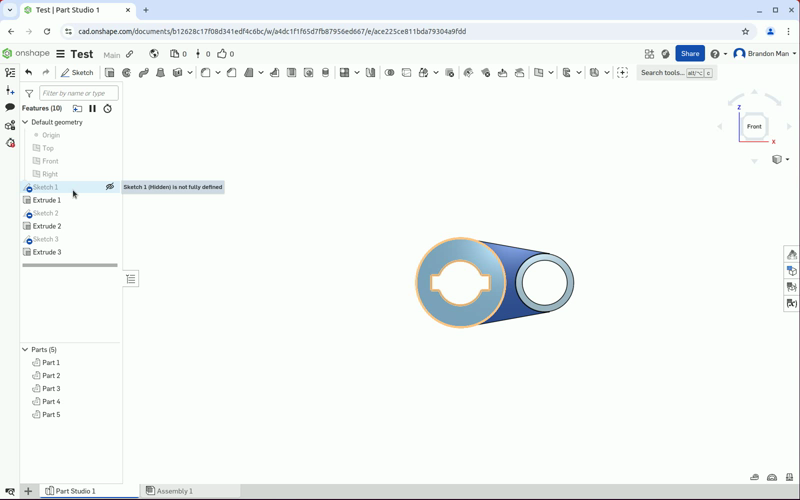
click(73, 189)
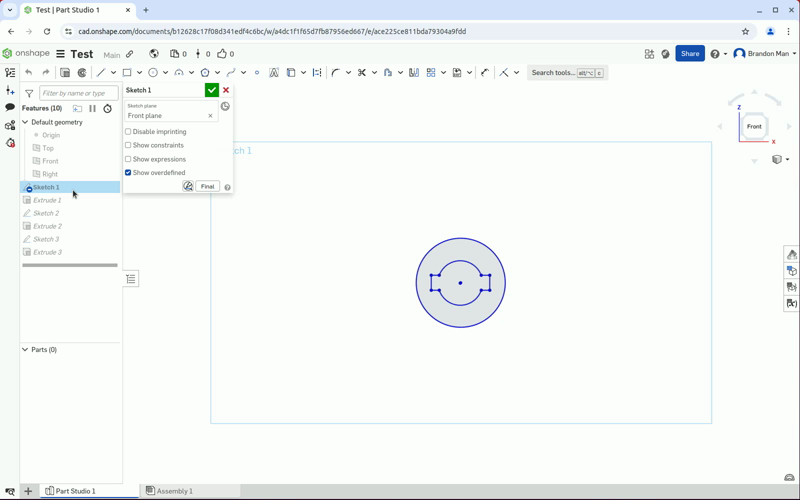
mouse_move(229, 92)
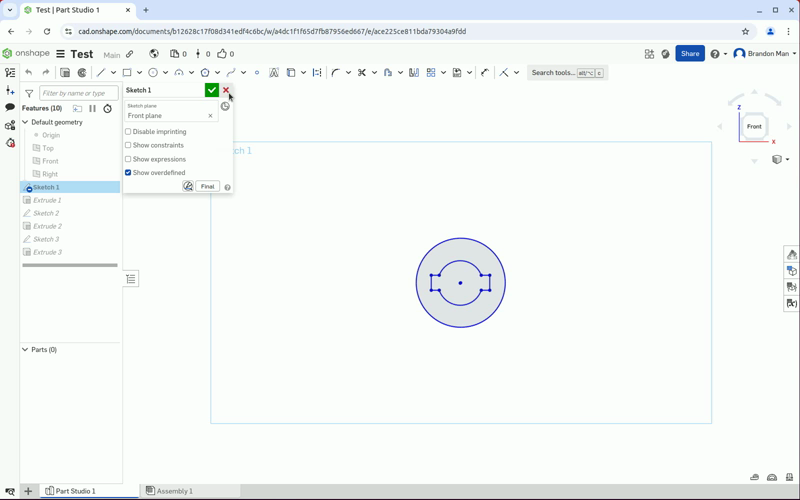
click(229, 92)
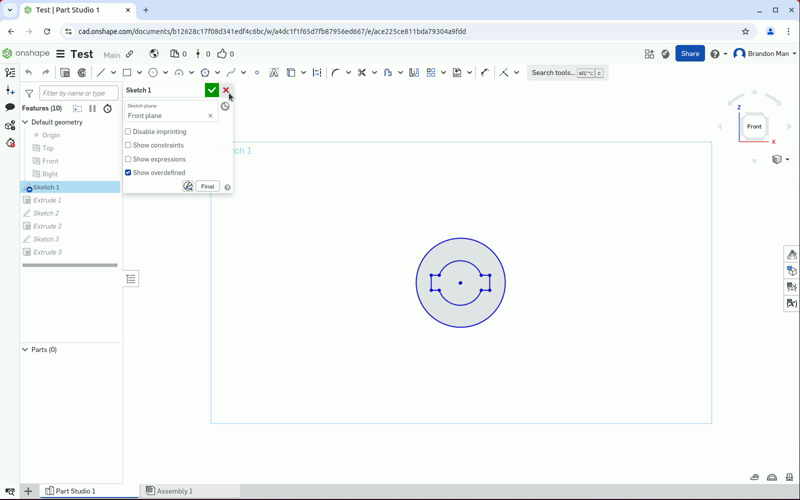
key(shift+s)
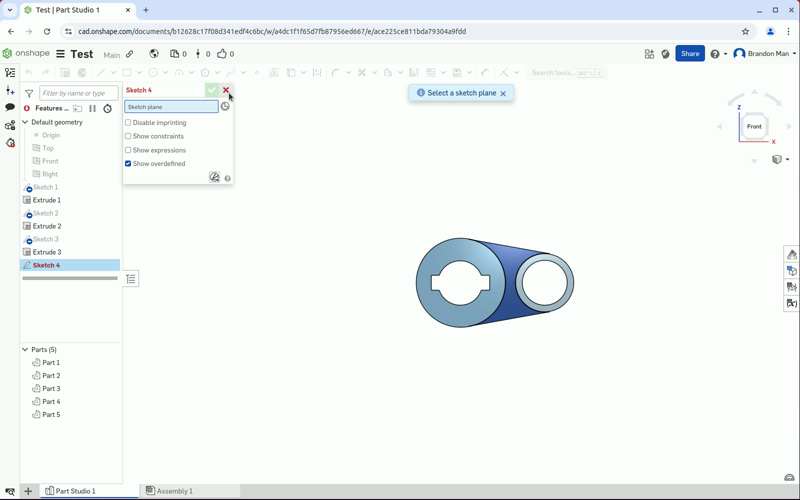
mouse_move(73, 163)
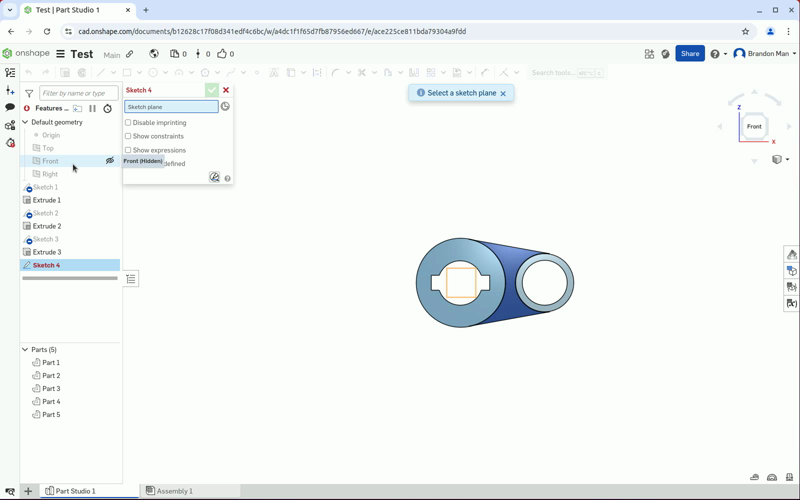
click(73, 163)
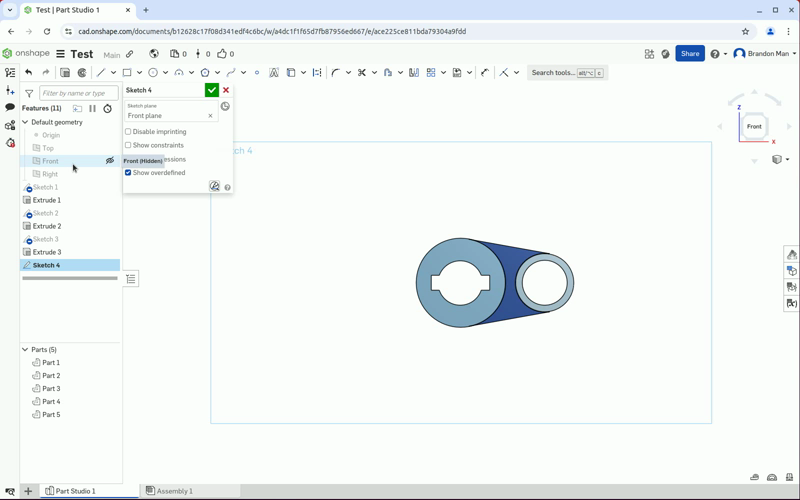
mouse_move(73, 352)
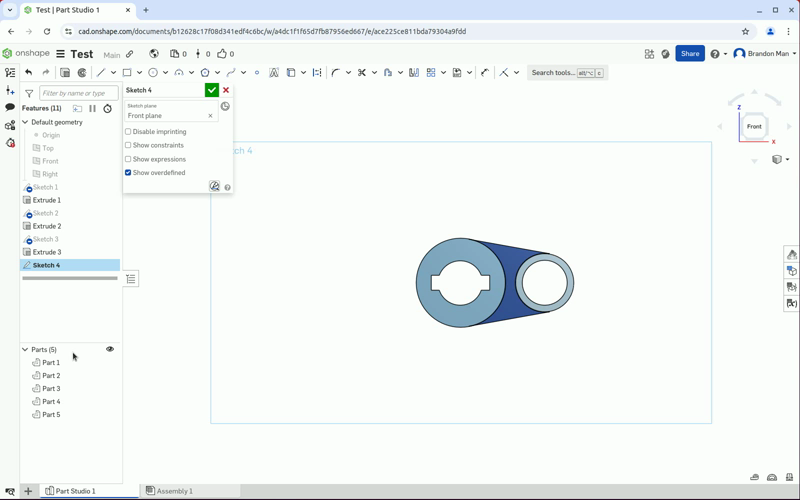
key(y)
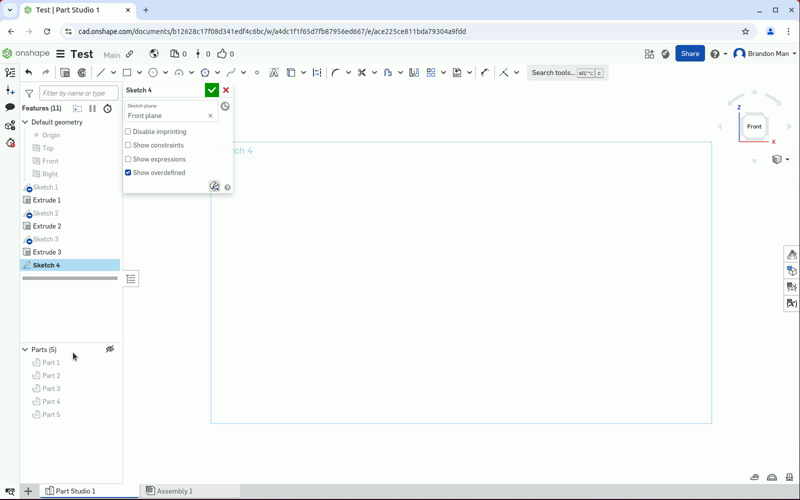
key(c)
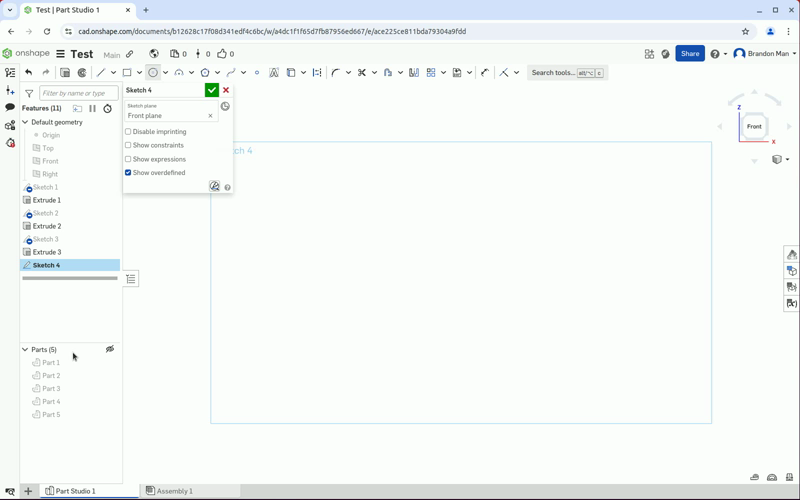
key_down(shift)
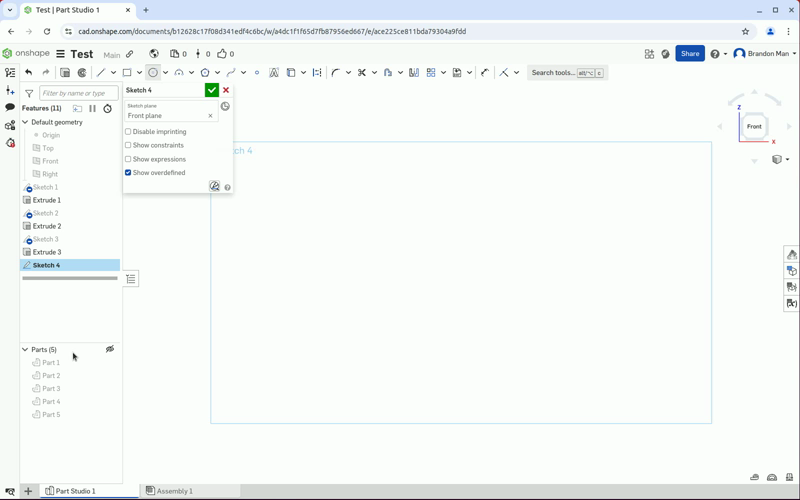
mouse_move(460, 282)
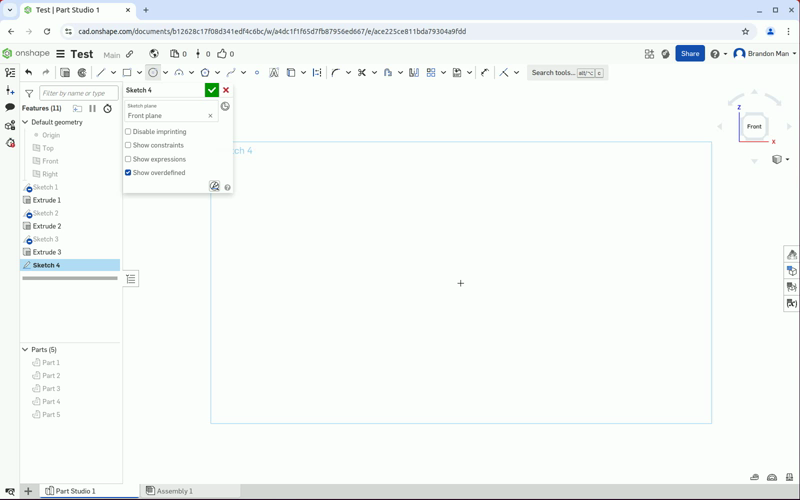
click(460, 282)
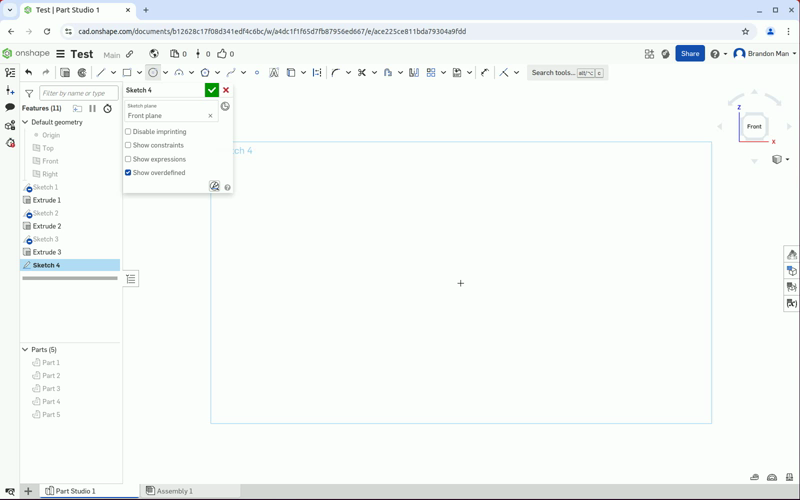
key_up(shift)
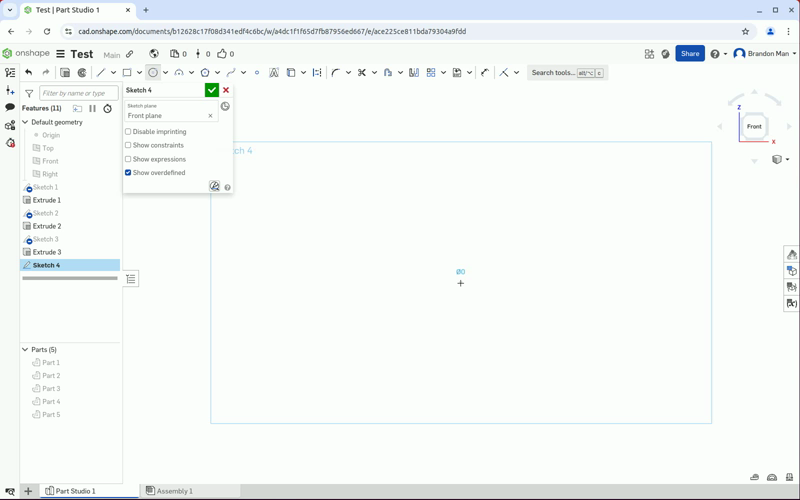
mouse_move(505, 282)
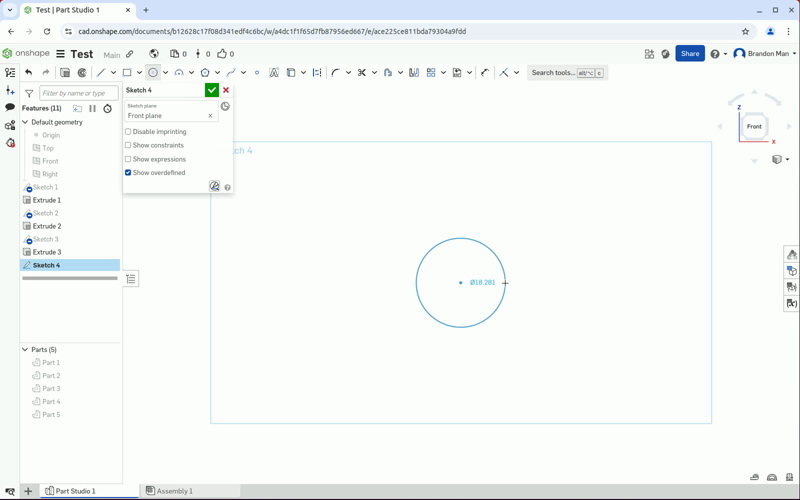
click(505, 282)
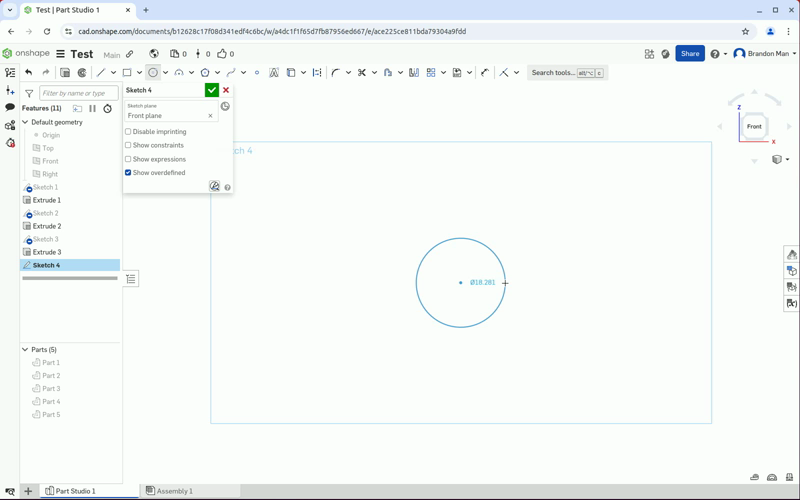
key(esc)
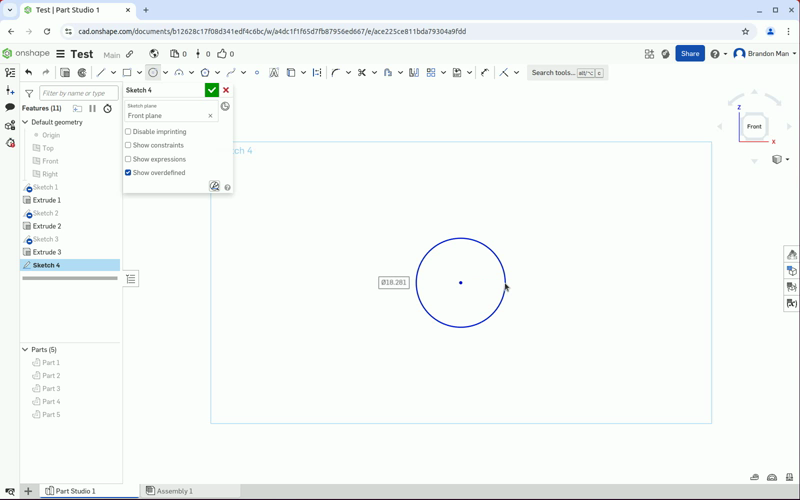
key(l)
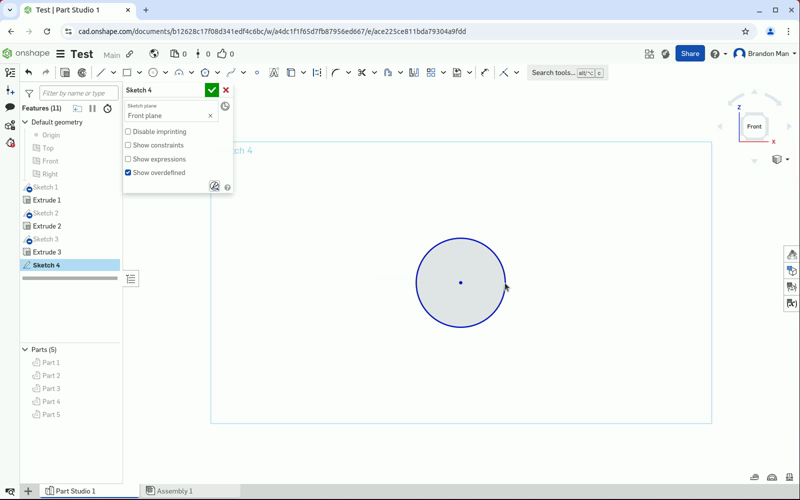
key_down(shift)
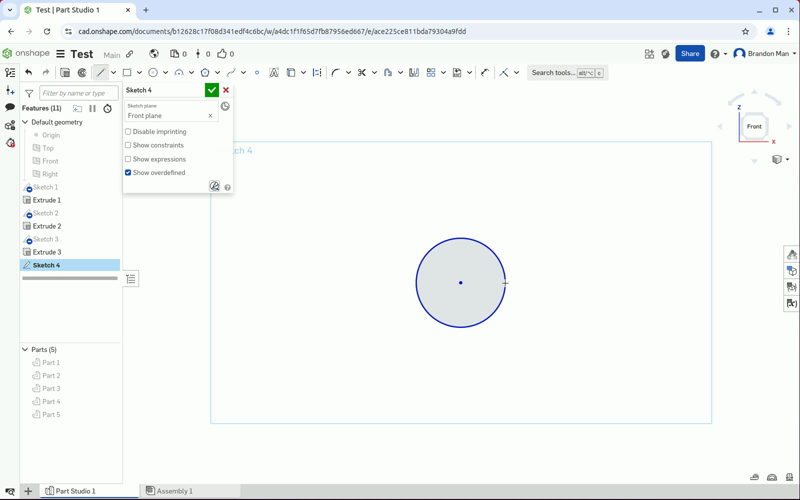
mouse_move(431, 290)
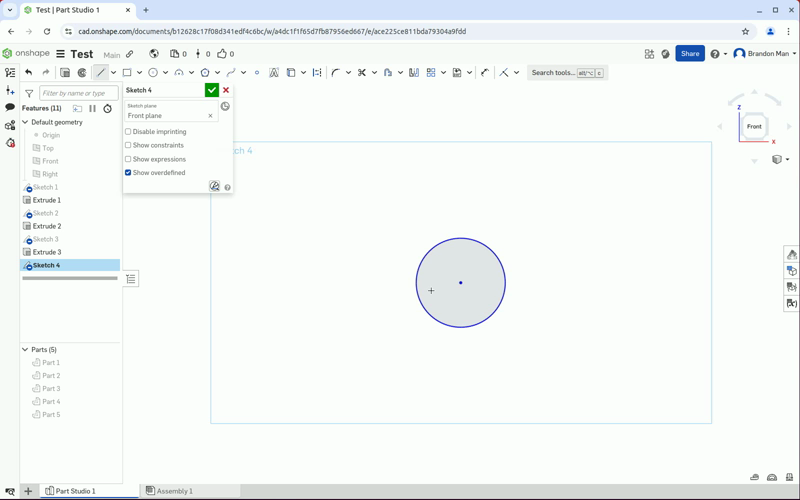
click(431, 290)
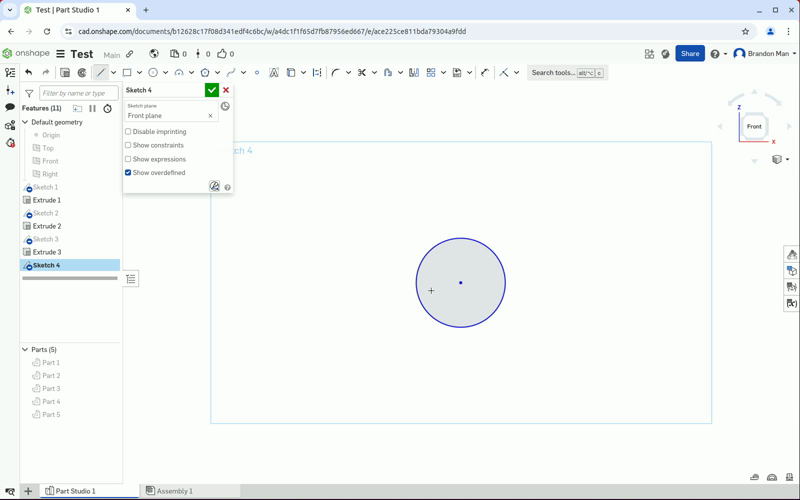
key_up(shift)
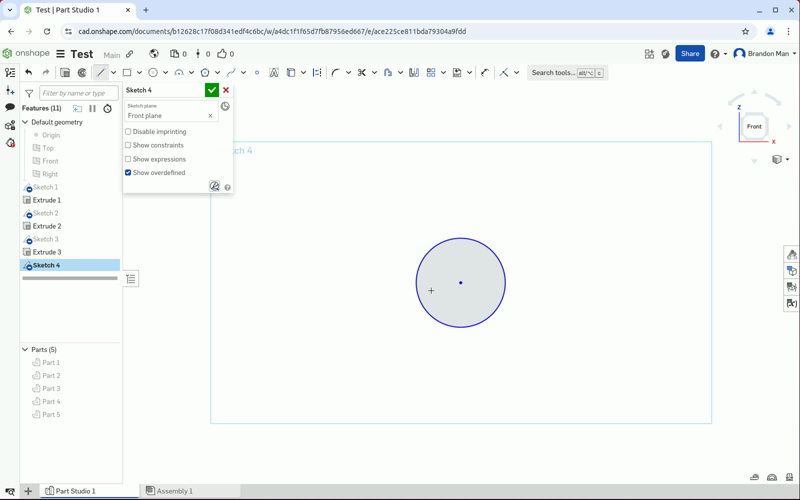
key_down(shift)
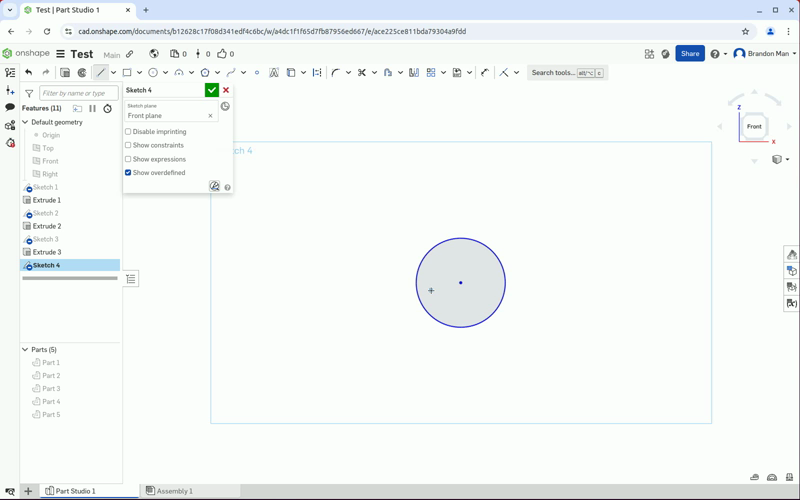
mouse_move(461, 290)
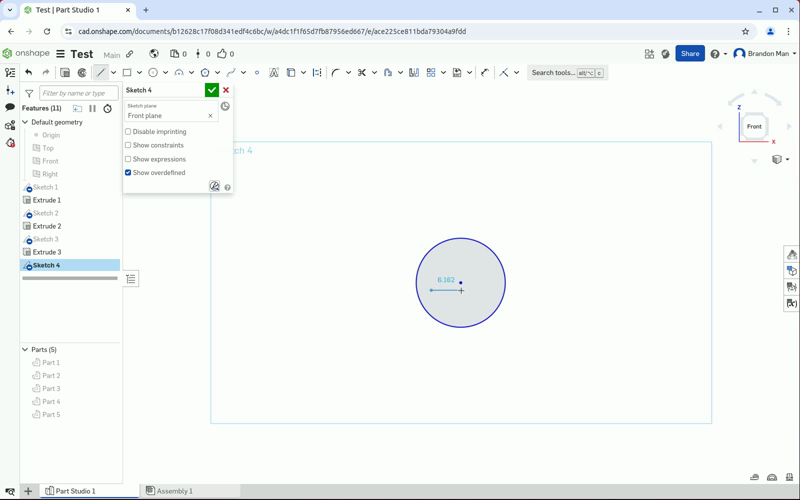
mouse_move(439, 290)
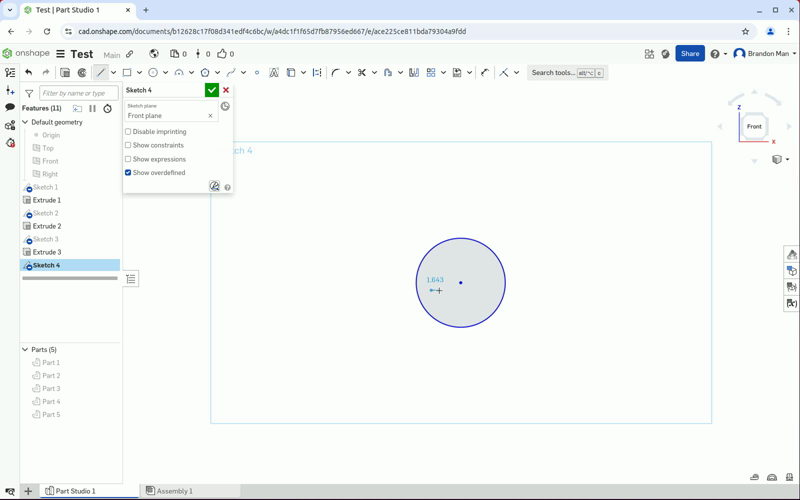
click(439, 290)
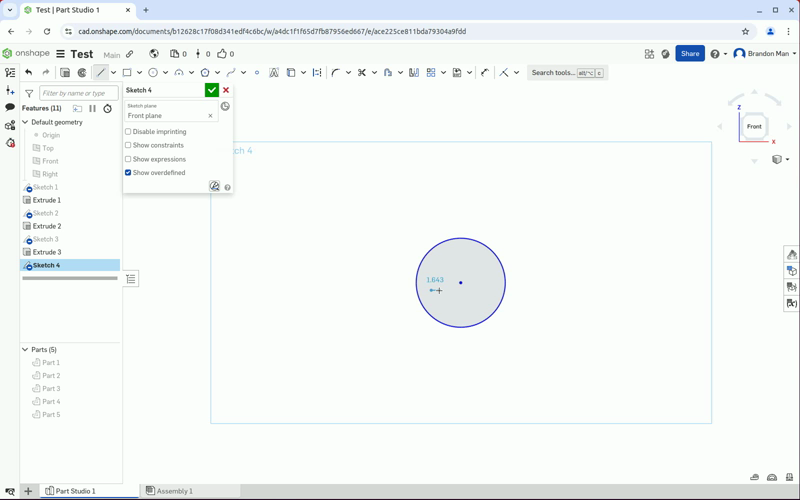
key_up(shift)
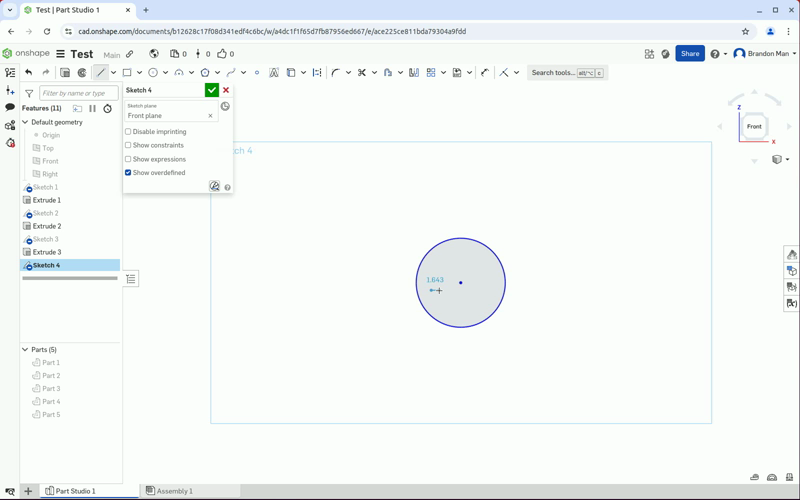
key(esc)
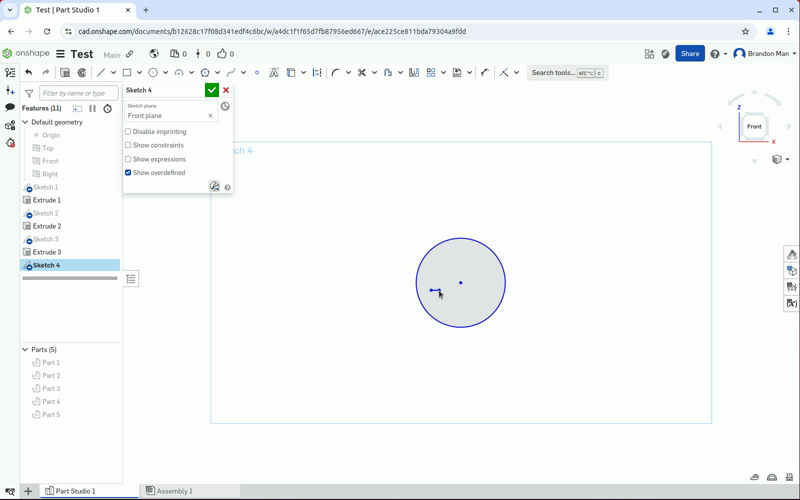
key(a)
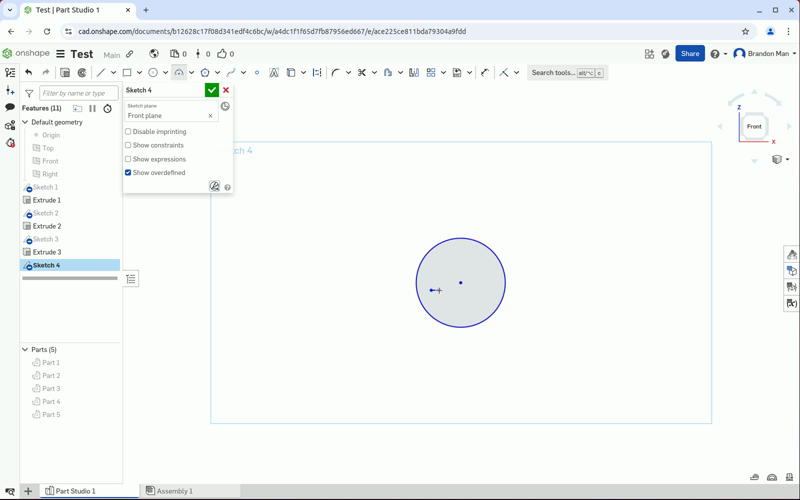
mouse_move(439, 290)
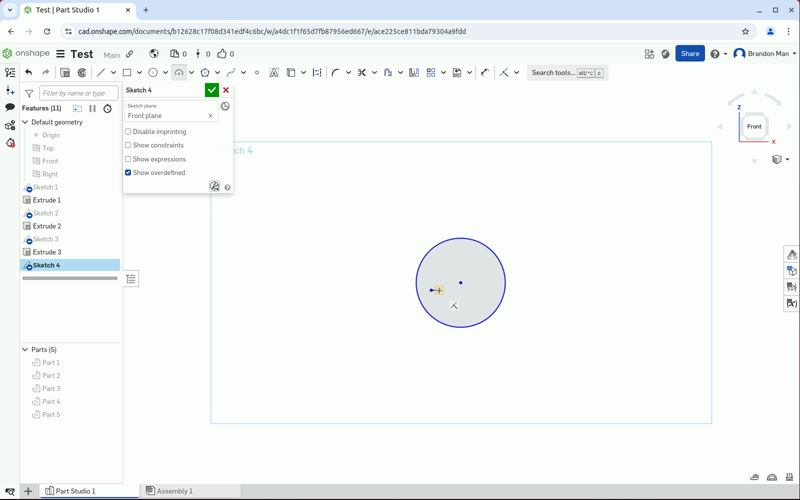
click(439, 290)
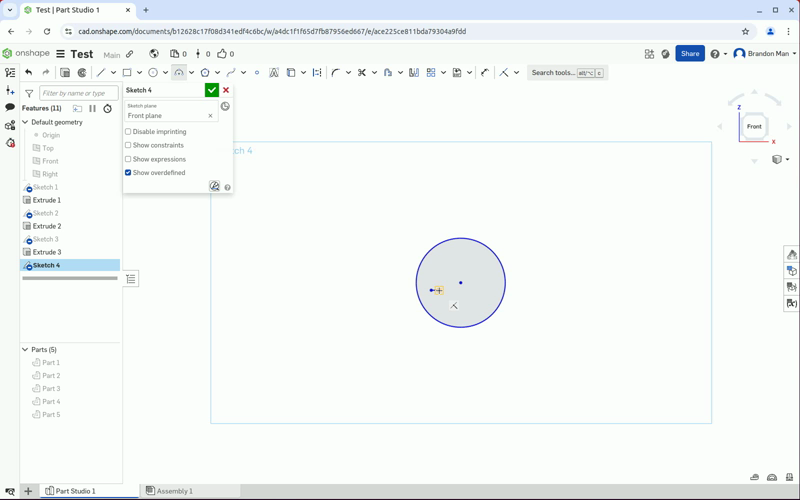
key_down(shift)
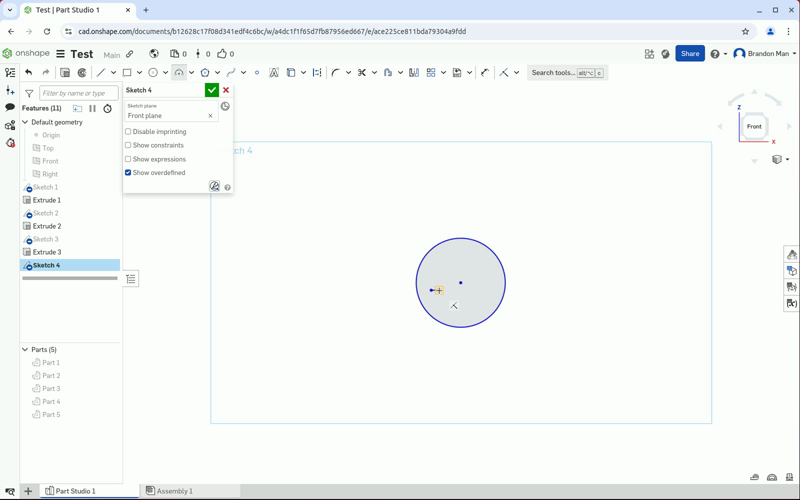
mouse_move(481, 290)
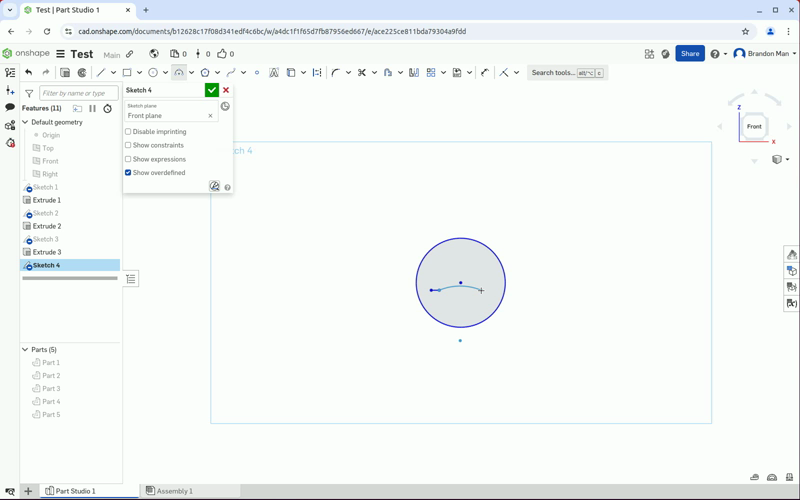
click(481, 290)
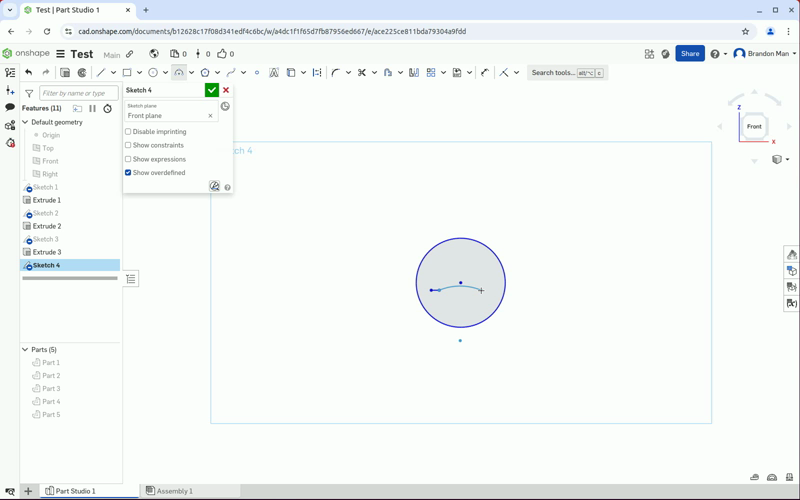
mouse_move(460, 305)
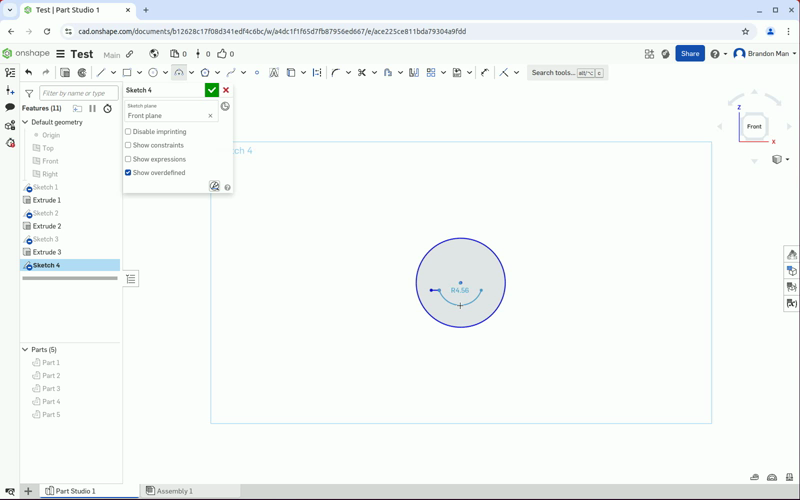
click(460, 305)
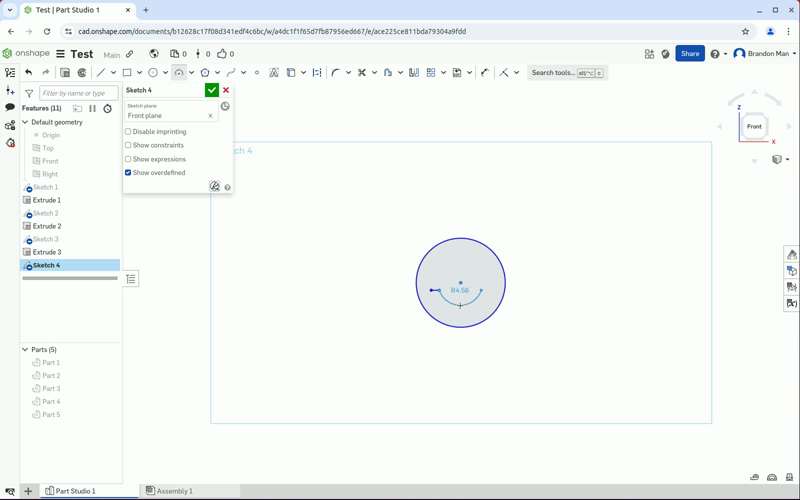
key_up(shift)
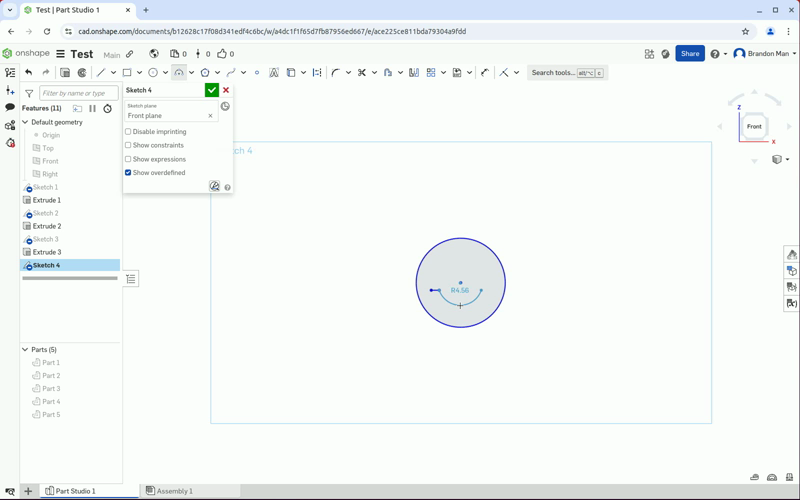
key(esc)
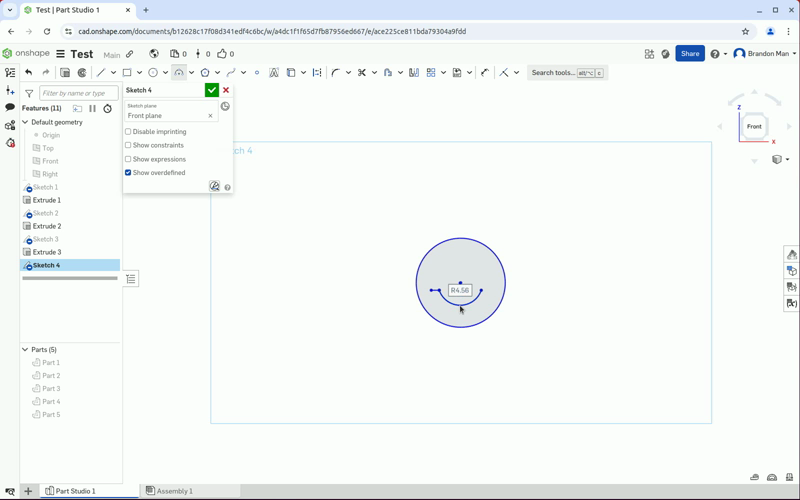
key(l)
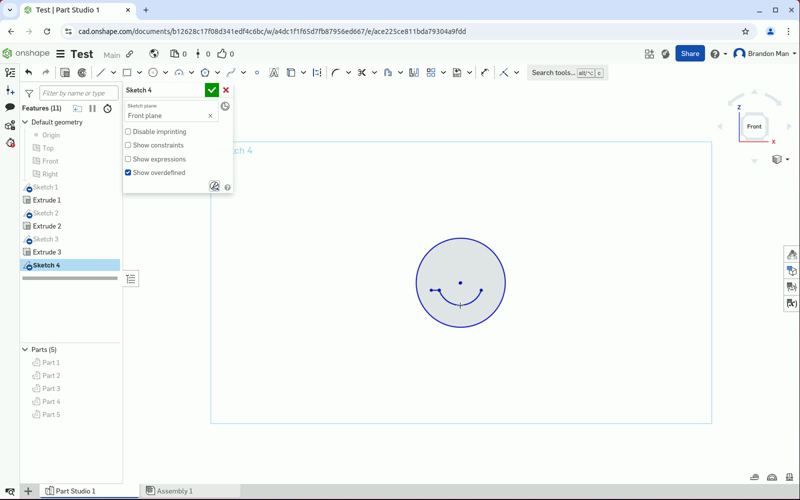
mouse_move(481, 290)
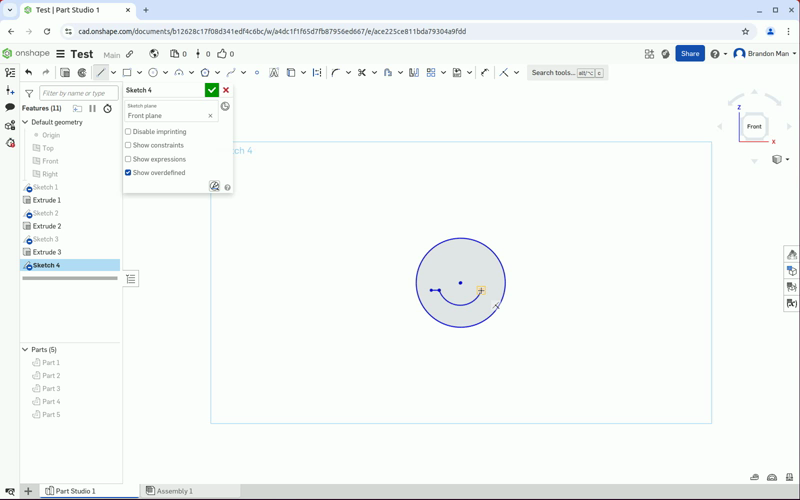
click(481, 290)
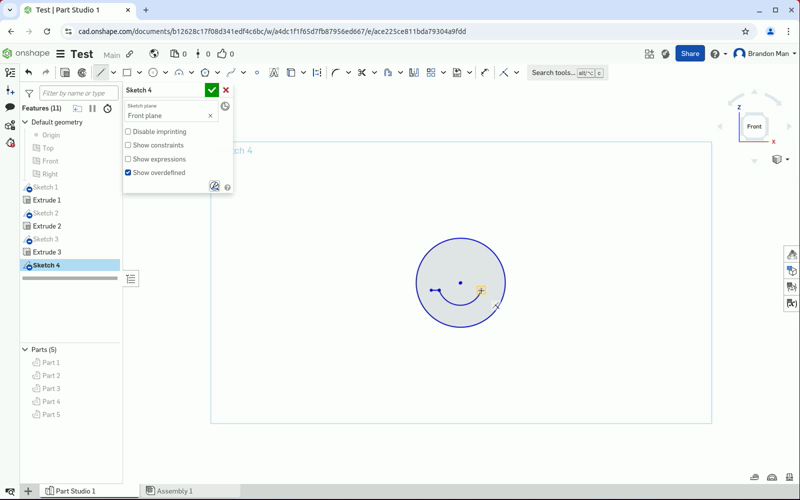
key_down(shift)
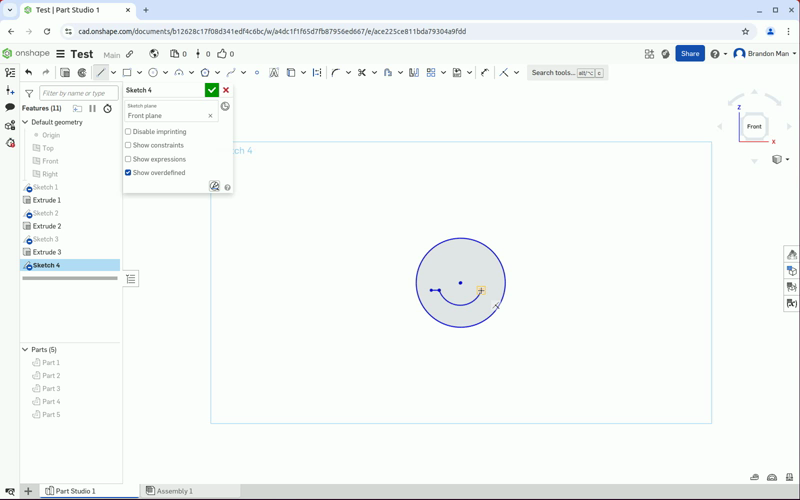
mouse_move(511, 290)
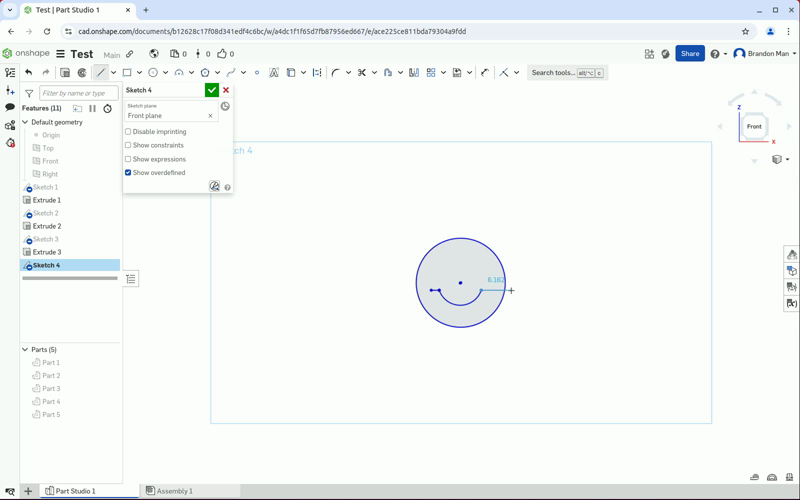
mouse_move(489, 290)
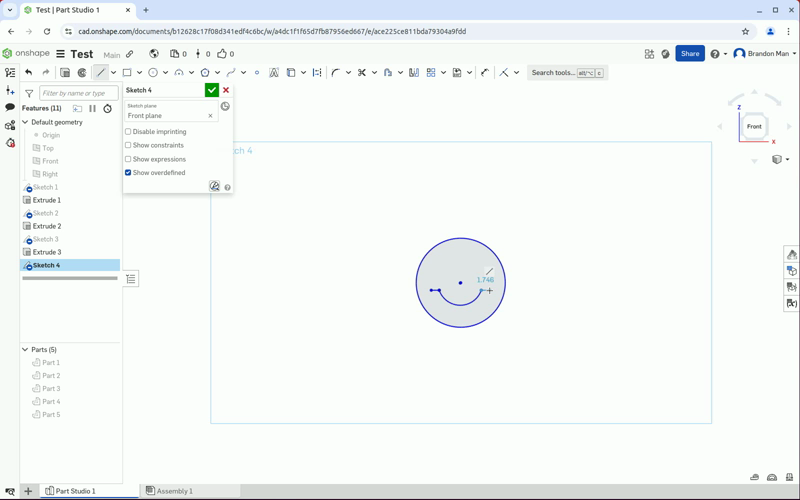
click(489, 290)
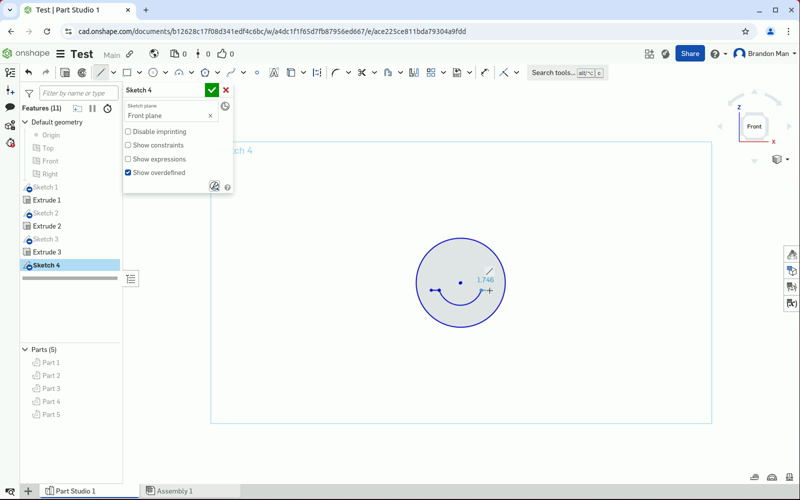
key_up(shift)
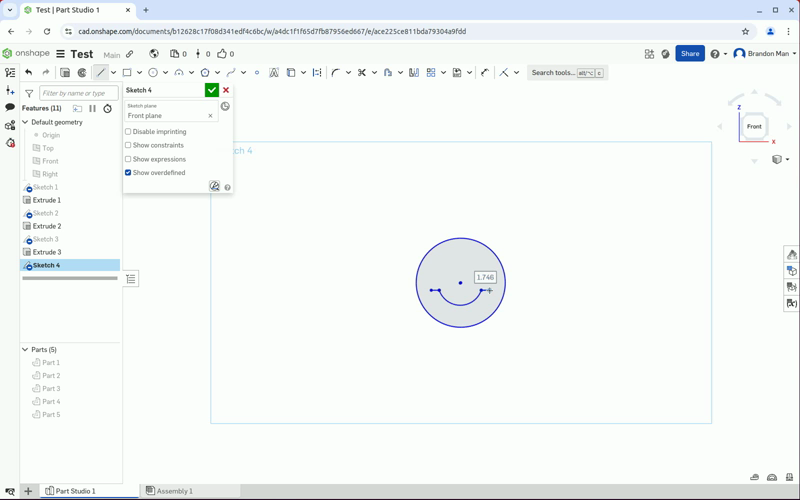
key_down(shift)
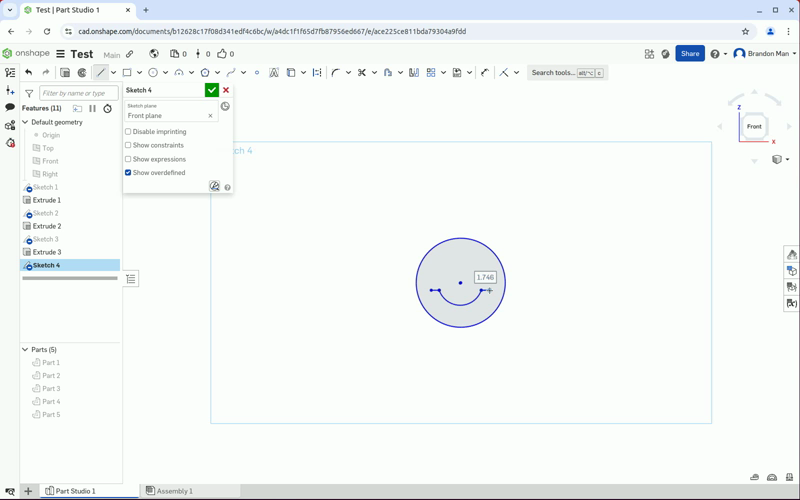
mouse_move(519, 290)
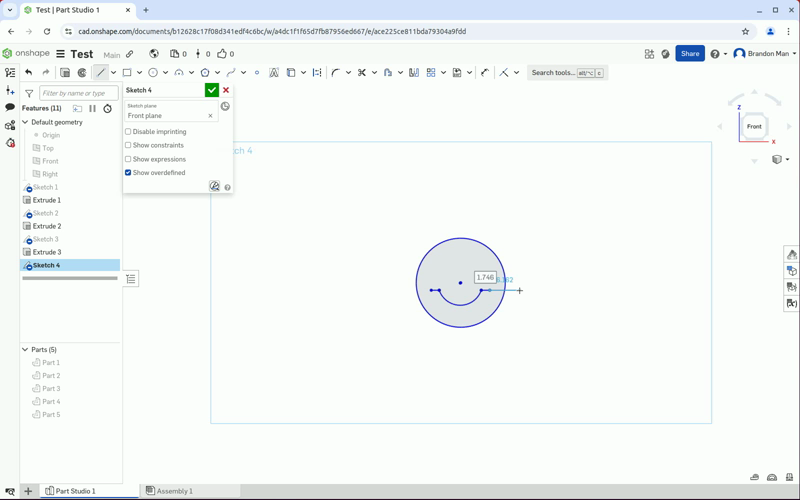
mouse_move(489, 275)
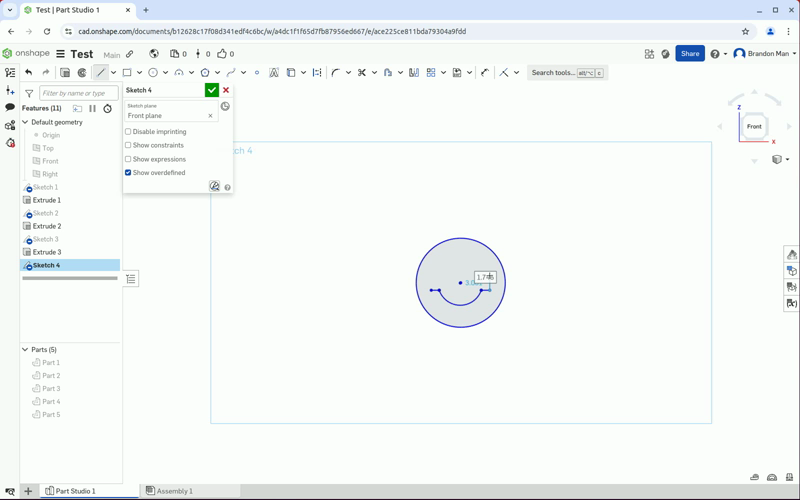
click(489, 275)
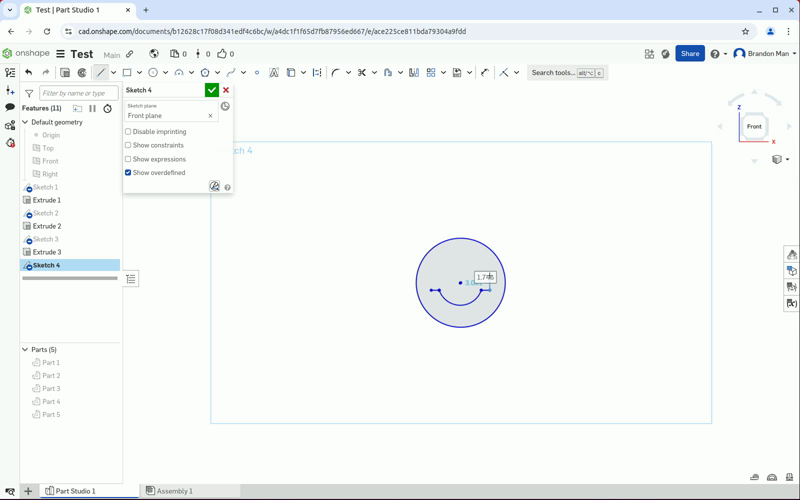
key_up(shift)
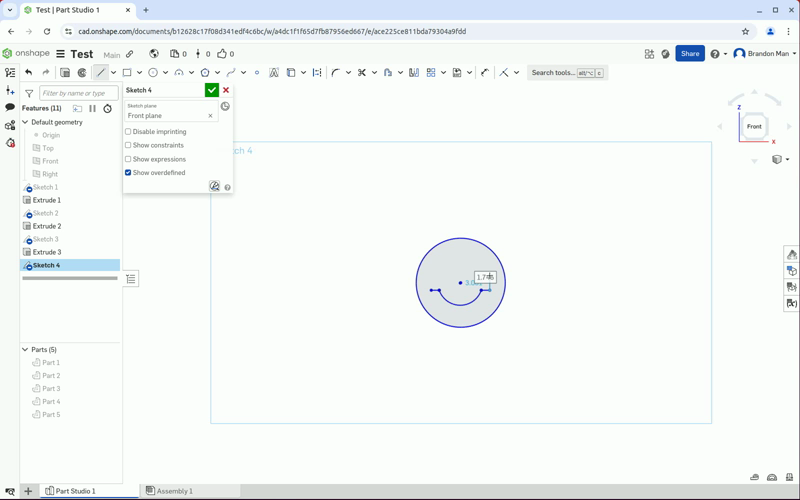
key_down(shift)
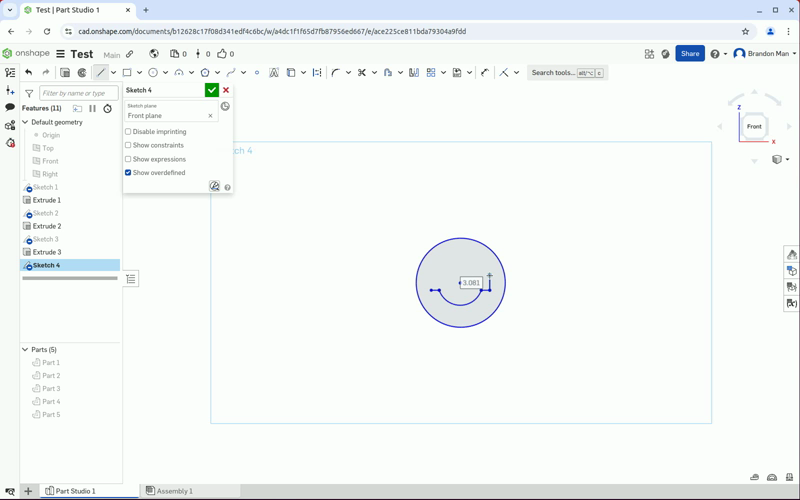
mouse_move(519, 275)
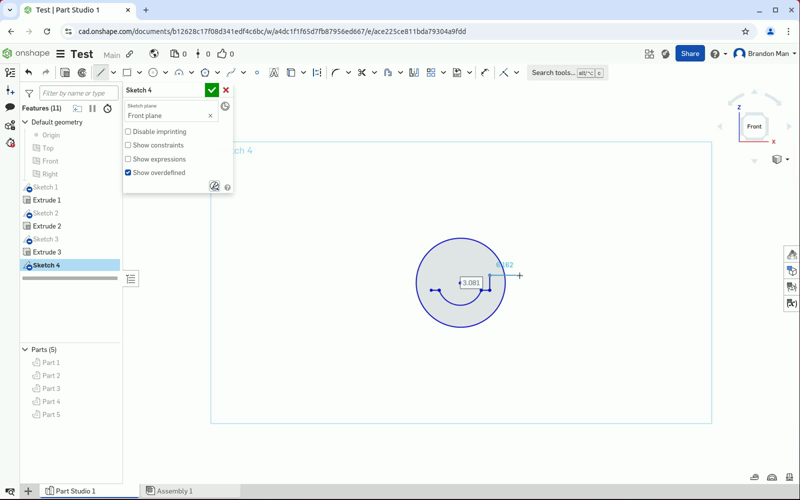
mouse_move(481, 275)
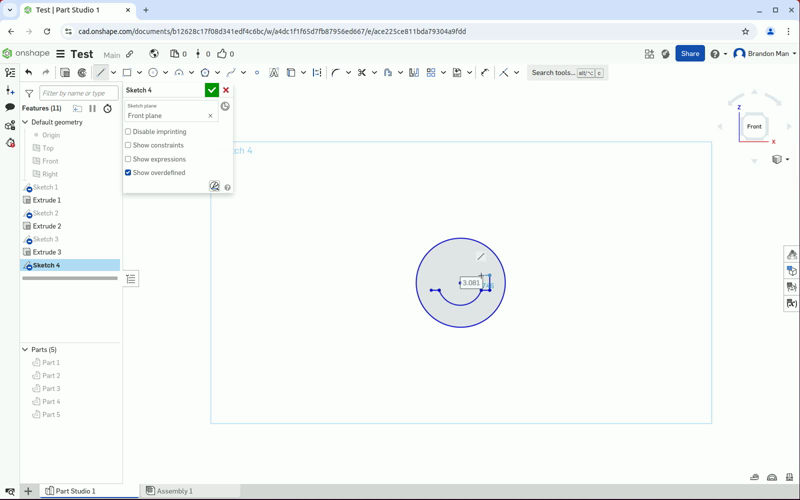
click(481, 275)
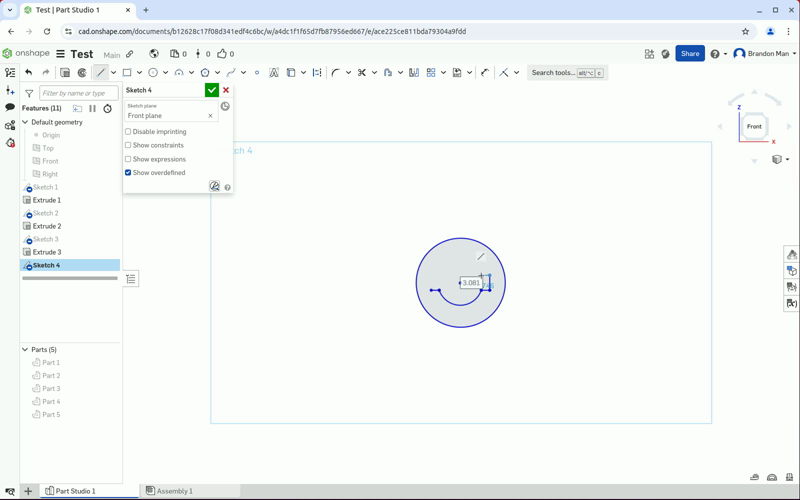
key_up(shift)
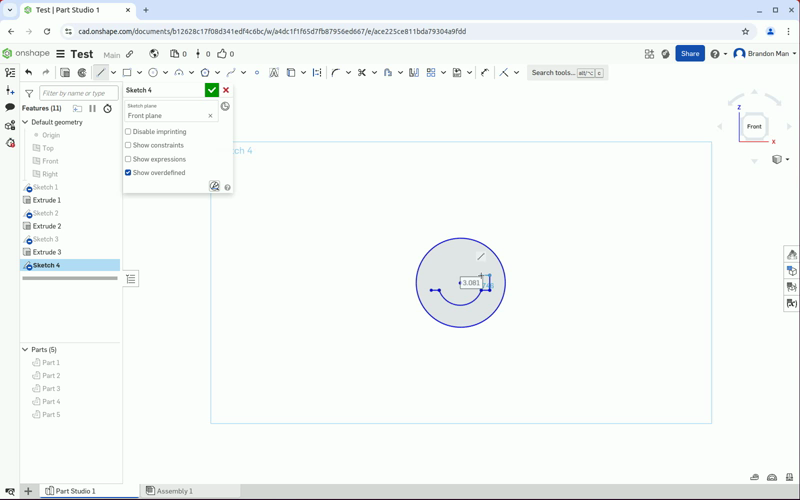
key(esc)
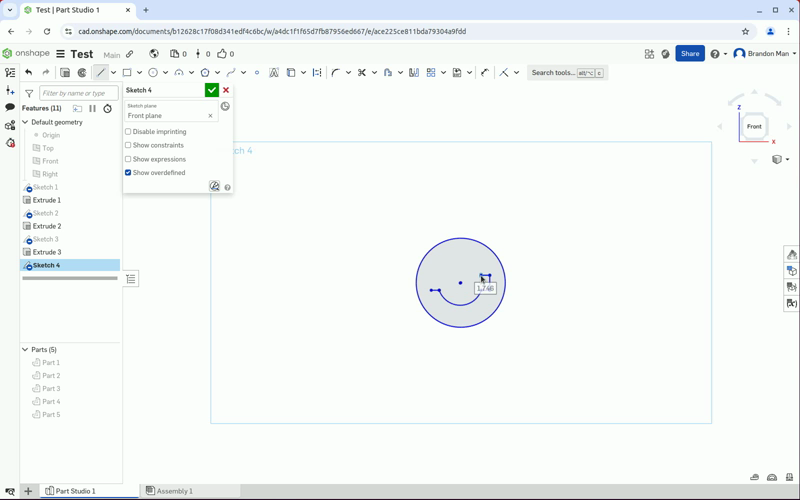
key(a)
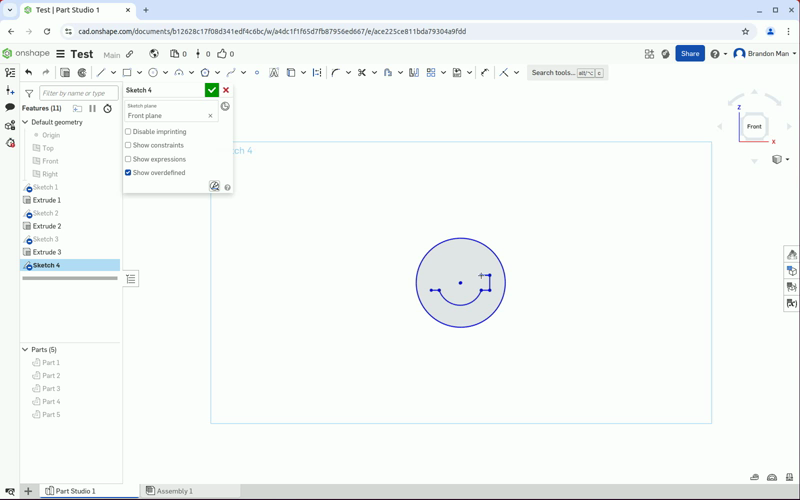
mouse_move(481, 275)
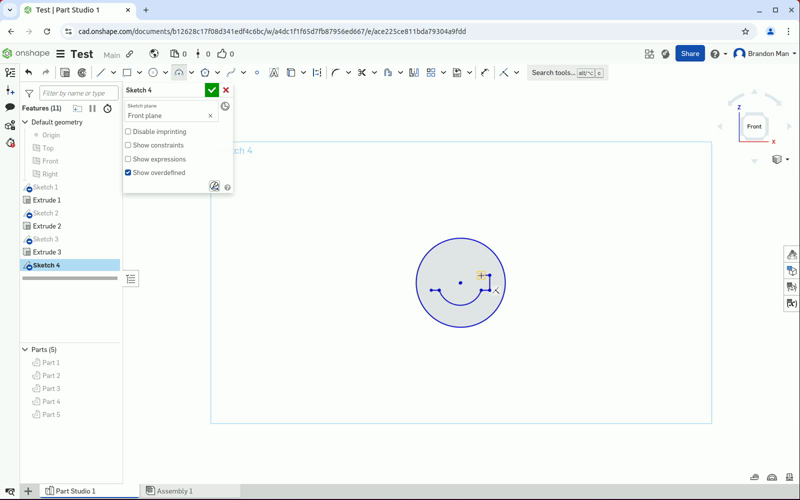
click(481, 275)
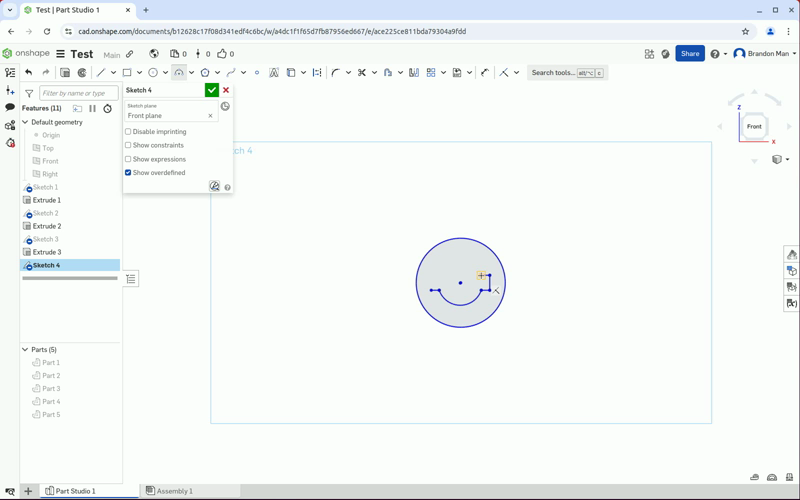
key_down(shift)
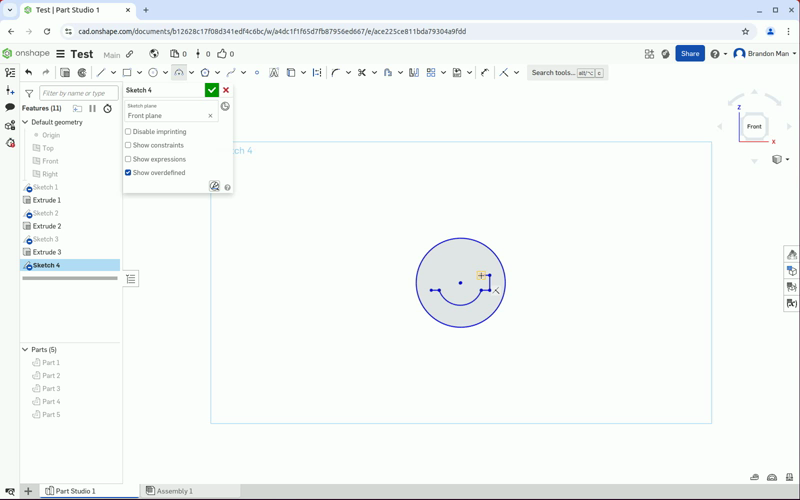
mouse_move(439, 275)
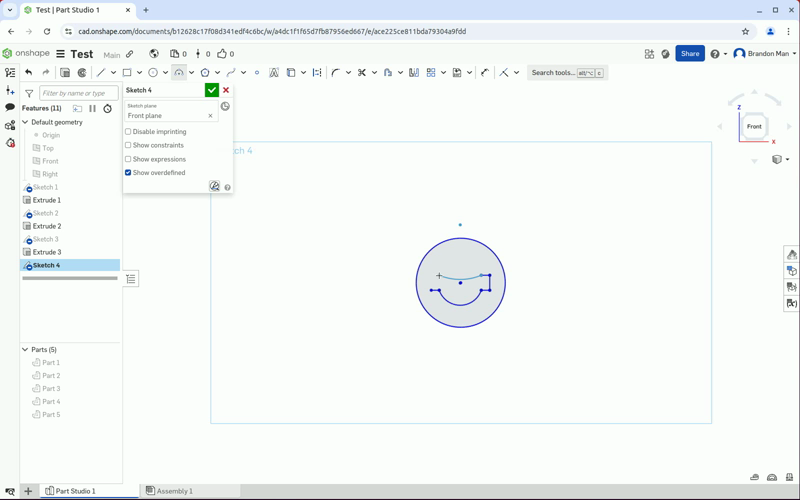
click(439, 275)
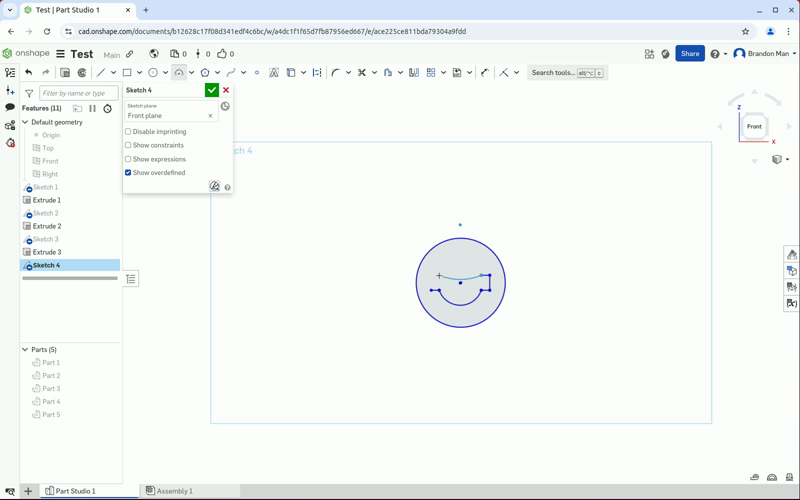
mouse_move(460, 260)
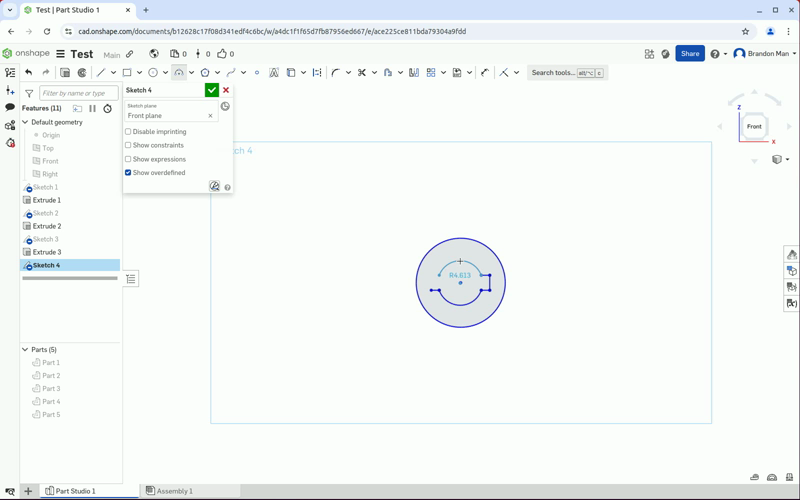
click(460, 260)
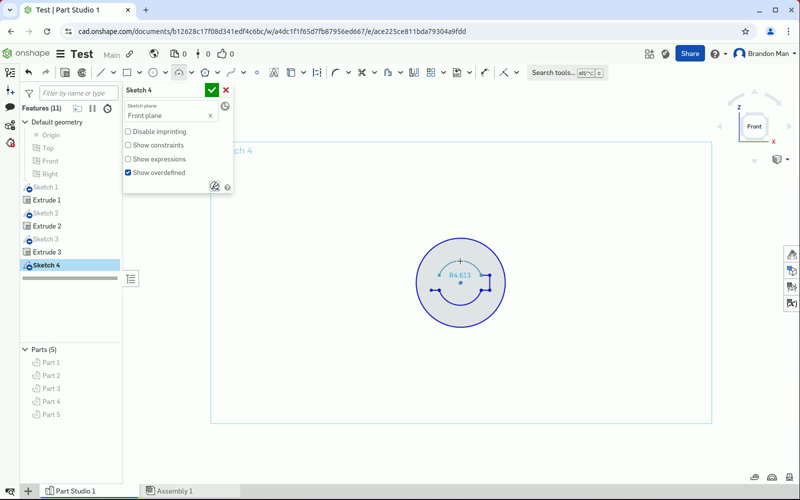
key_up(shift)
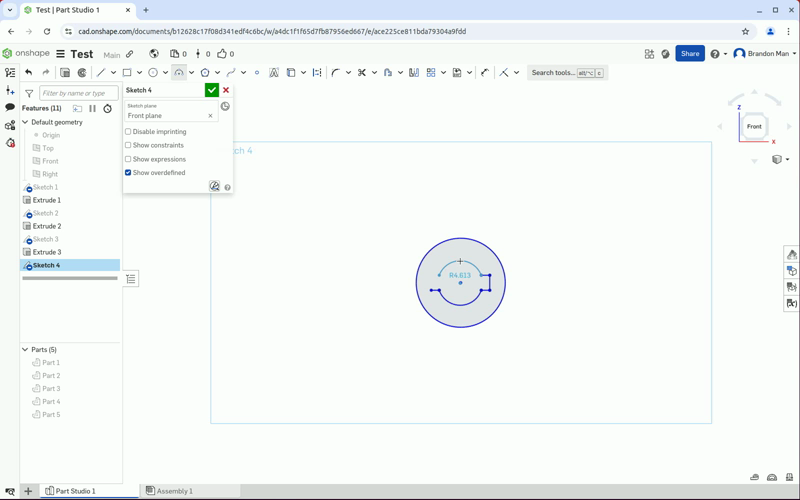
key(esc)
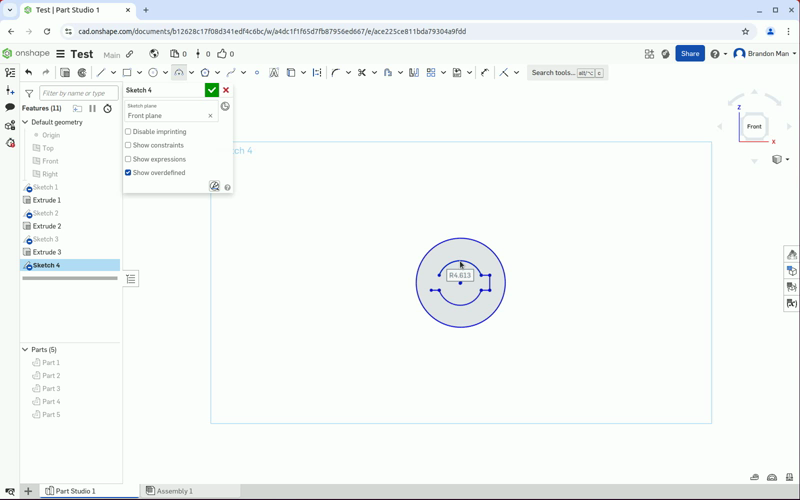
key(l)
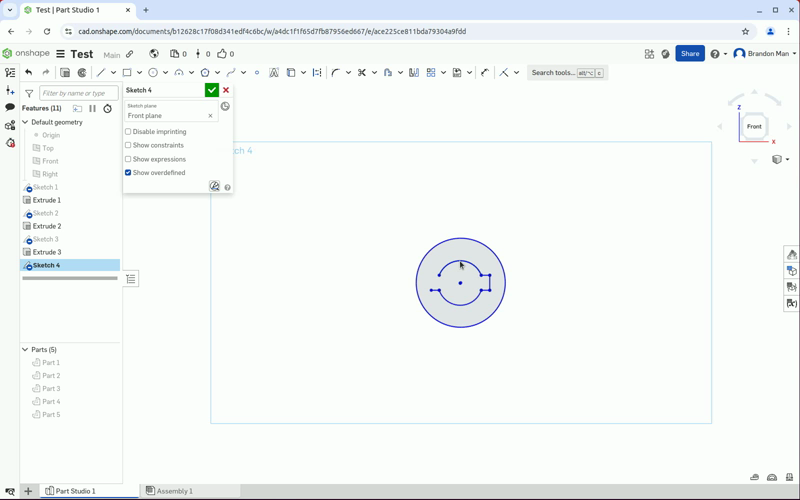
mouse_move(439, 275)
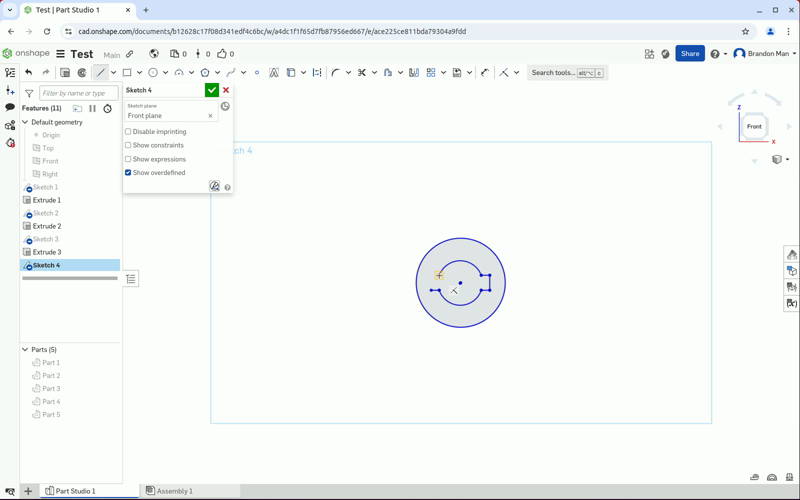
click(439, 275)
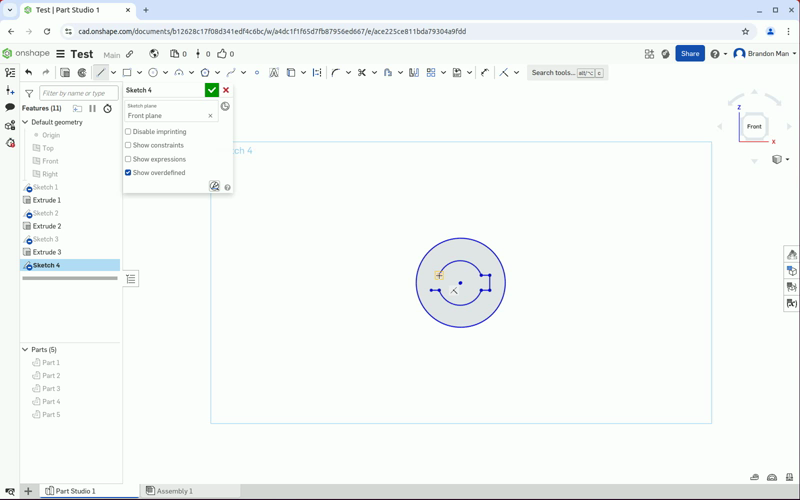
key_down(shift)
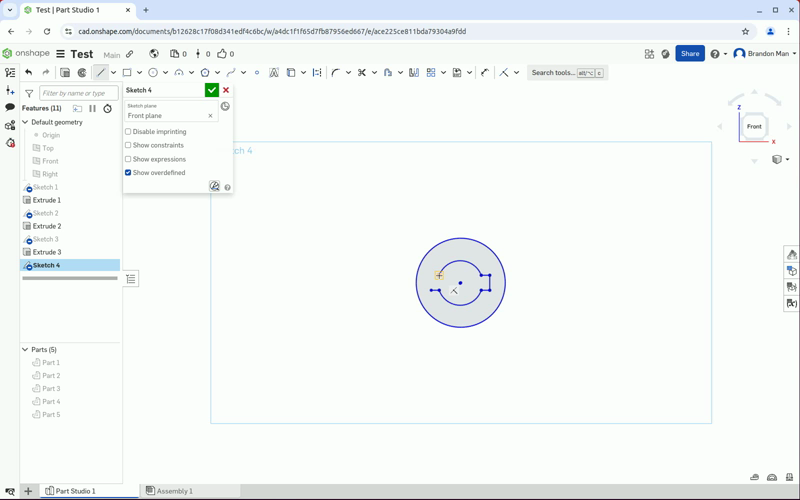
mouse_move(469, 275)
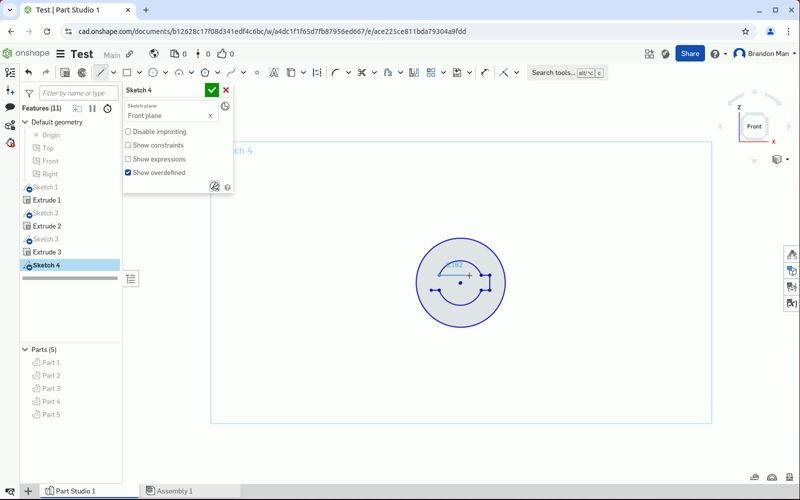
mouse_move(431, 275)
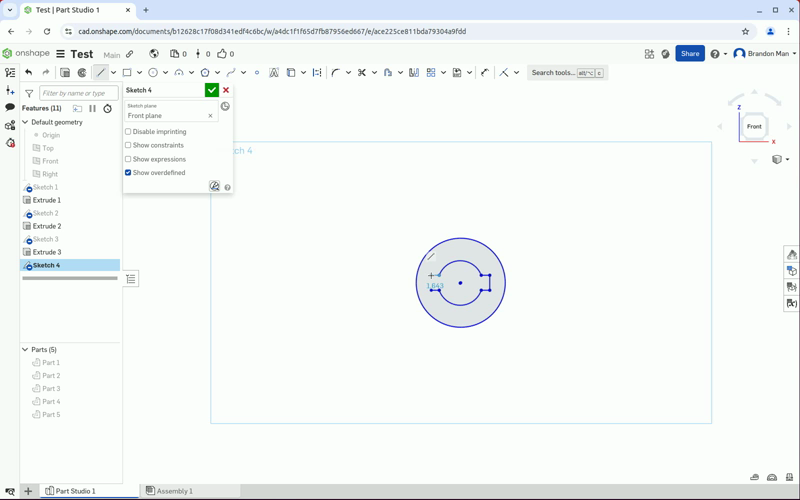
click(431, 275)
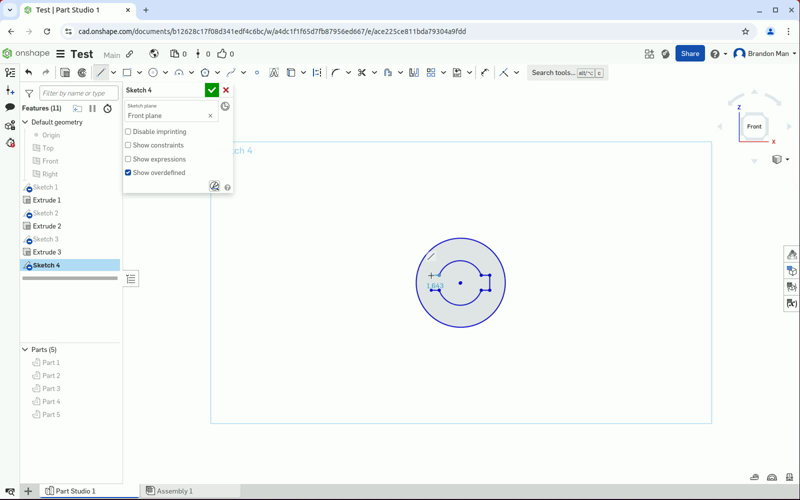
key_up(shift)
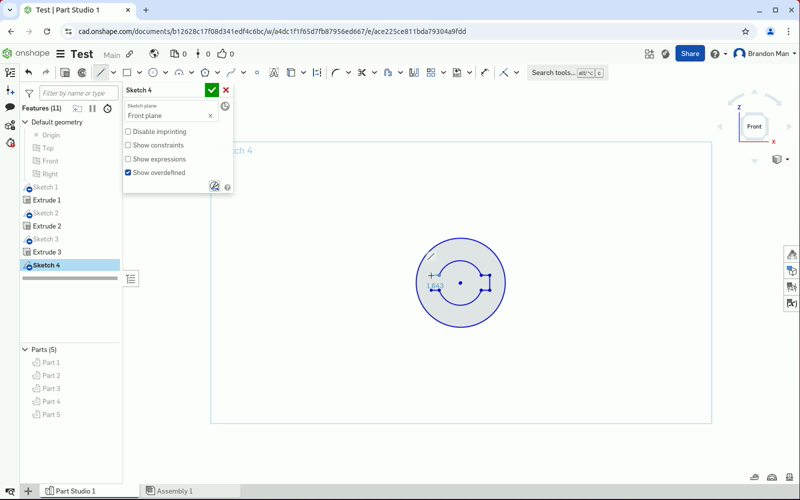
mouse_move(461, 275)
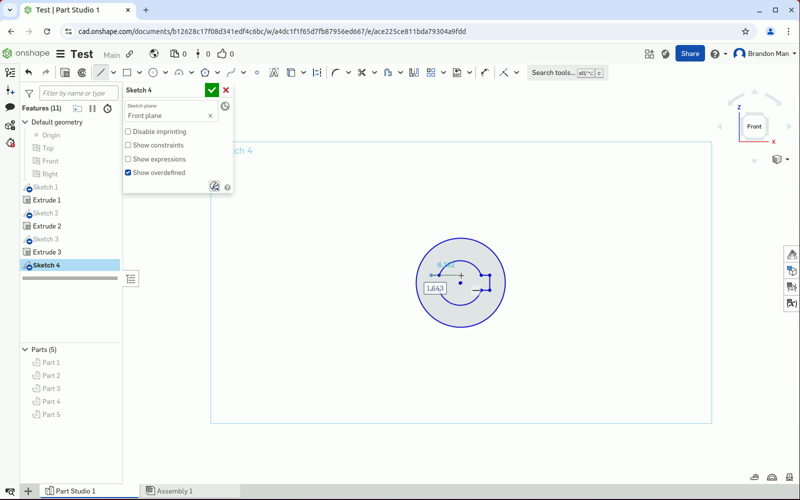
key_down(shift)
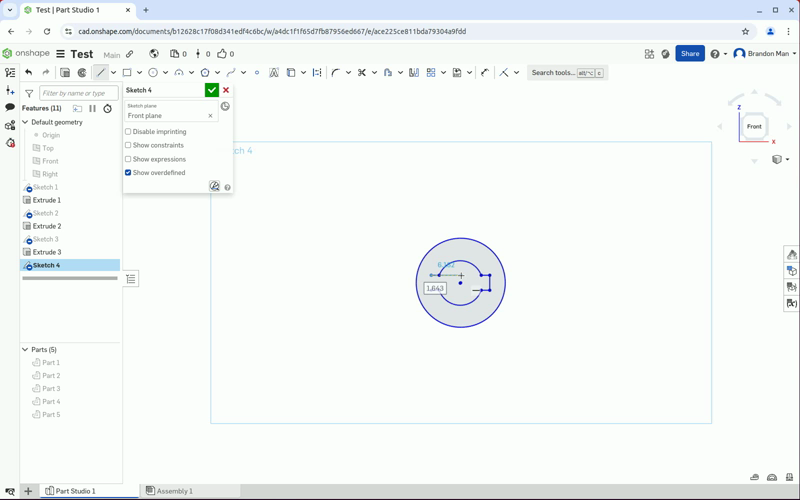
mouse_move(431, 290)
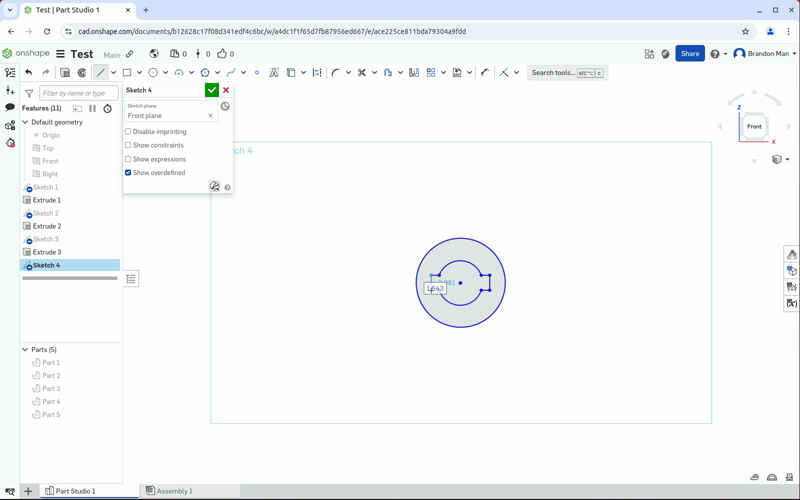
key_up(shift)
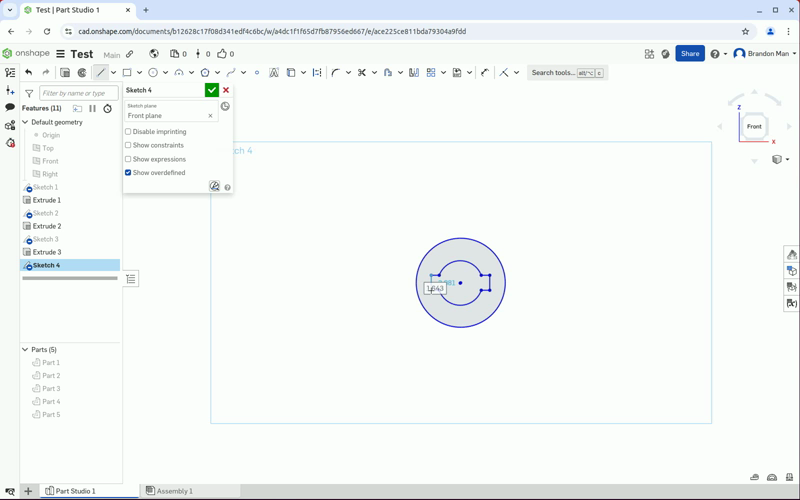
click(431, 290)
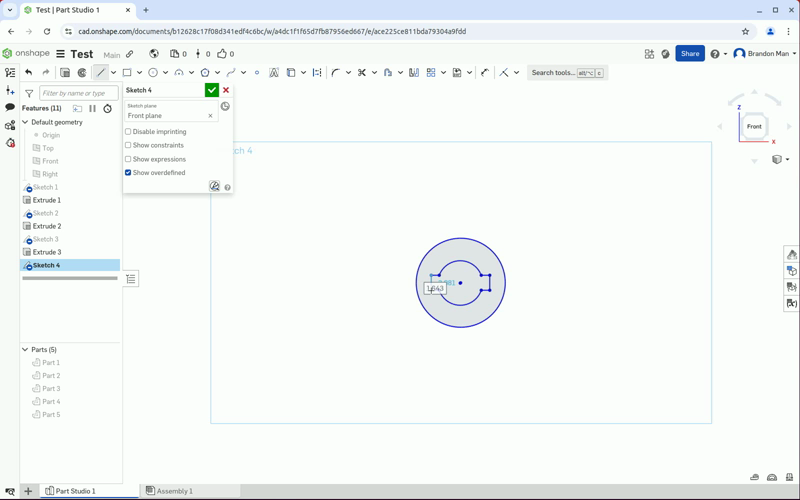
key(esc)
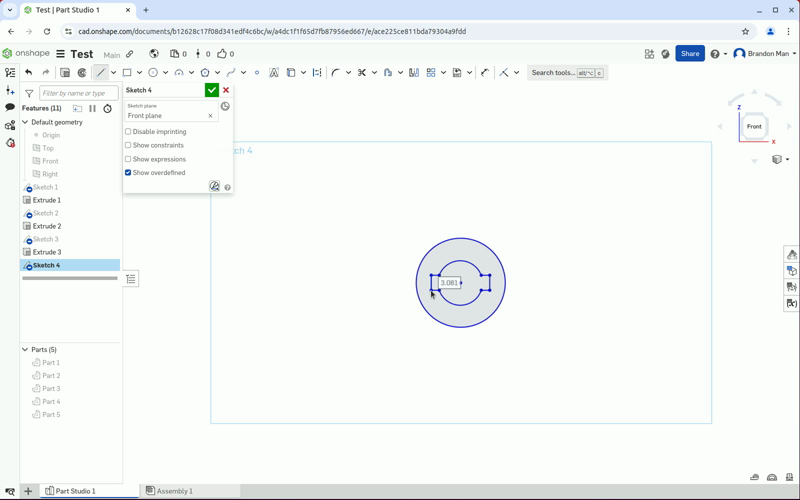
mouse_move(491, 261)
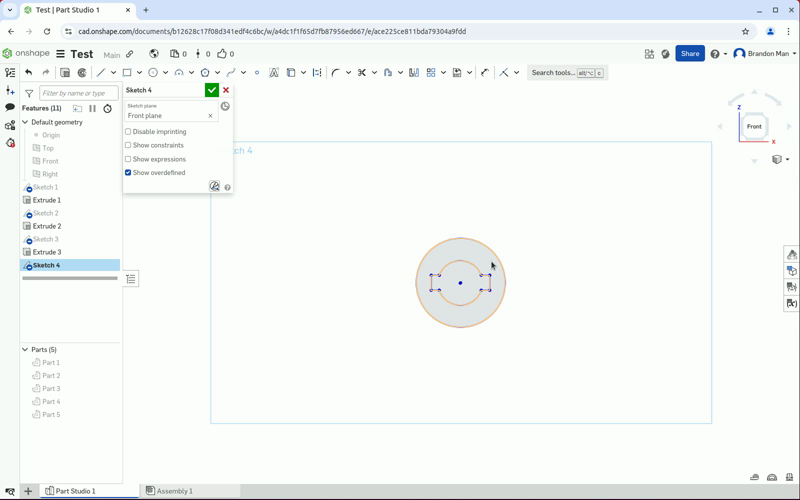
click(491, 261)
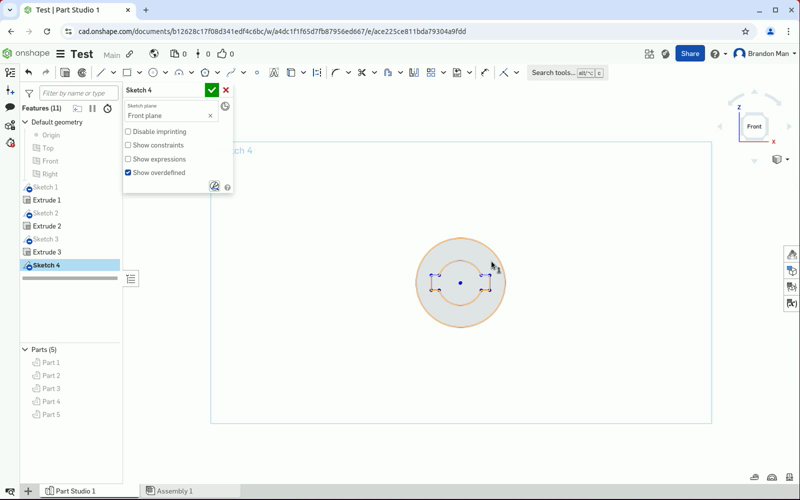
mouse_move(73, 352)
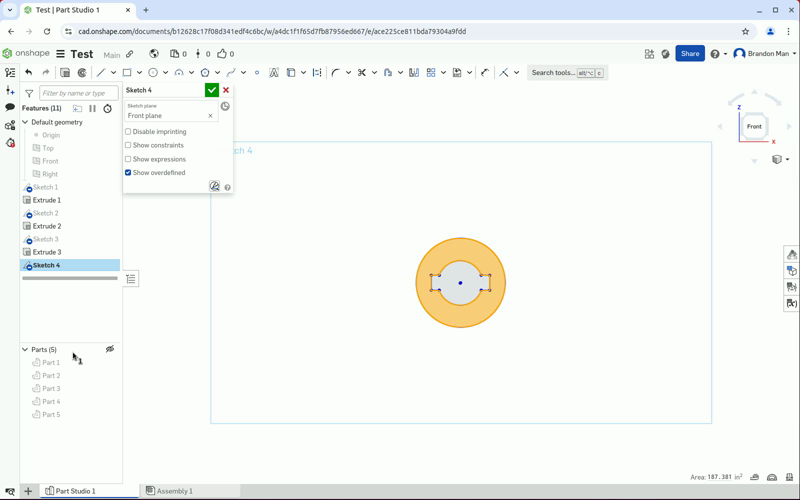
key(shift+y)
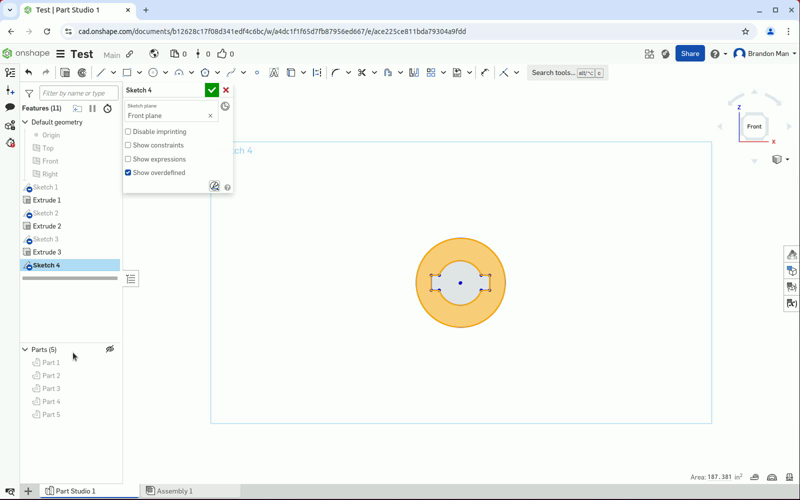
key(shift+e)
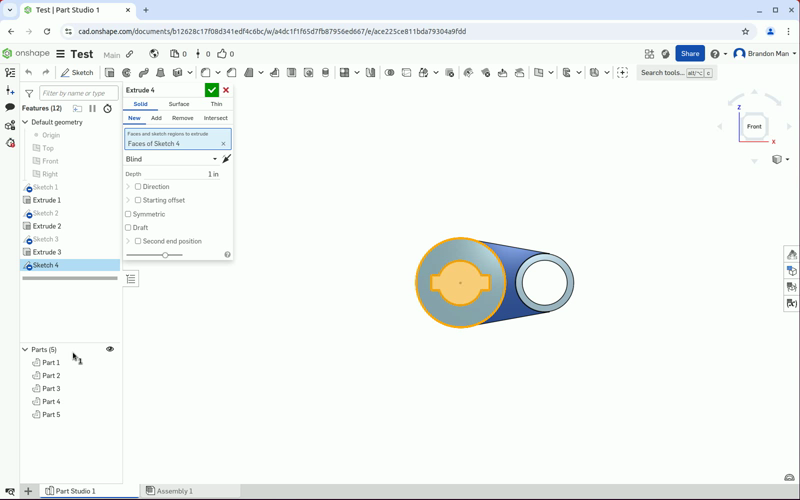
mouse_move(143, 106)
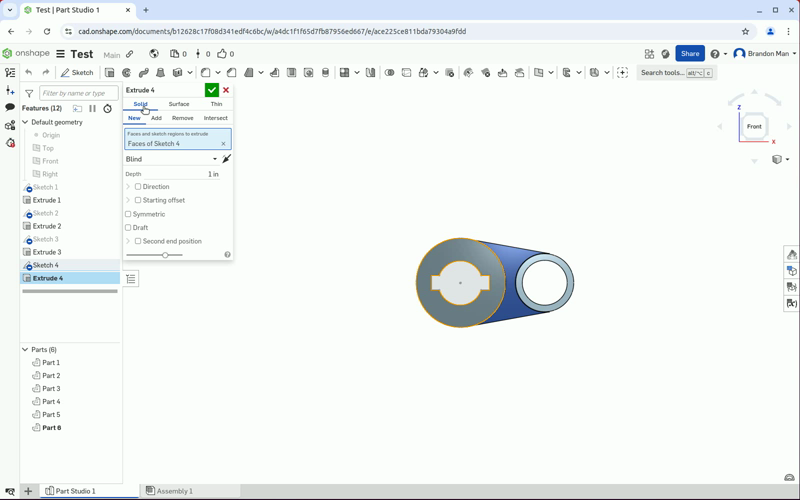
click(143, 106)
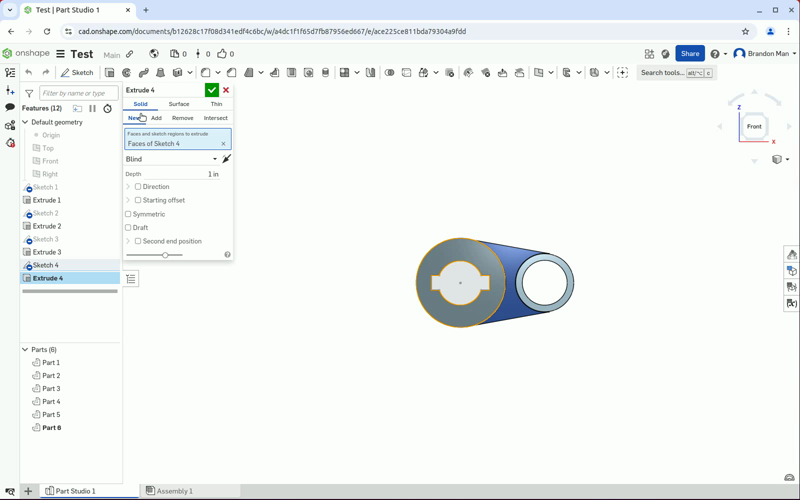
mouse_move(137, 120)
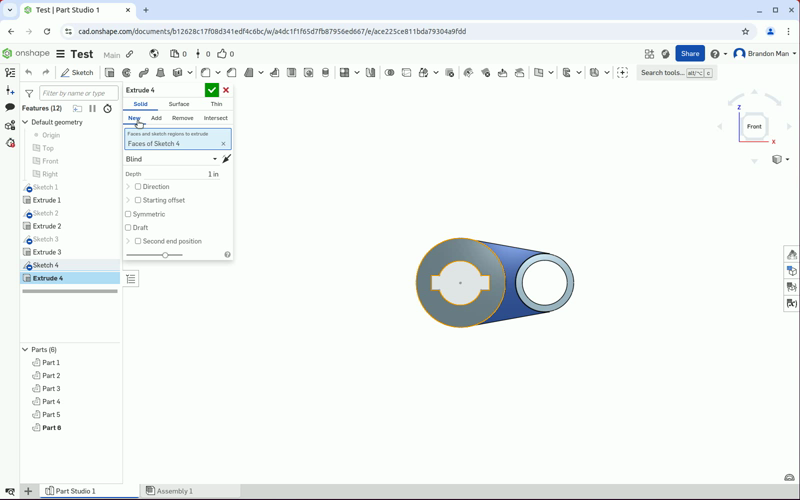
click(137, 120)
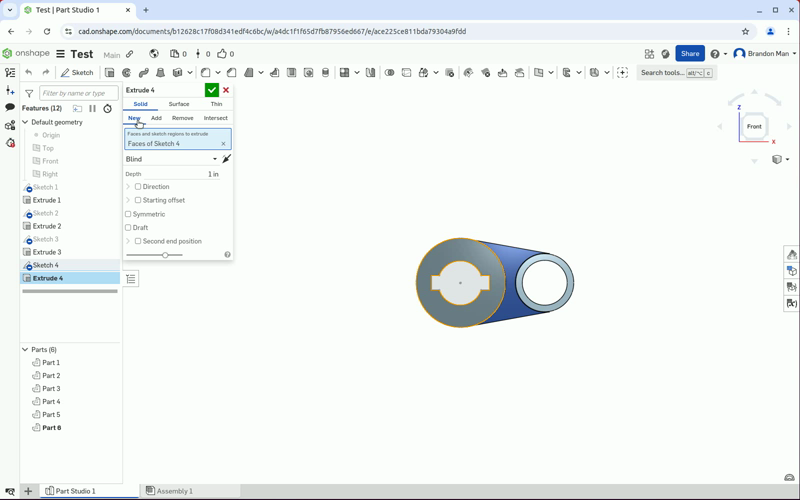
key(tab, 4)
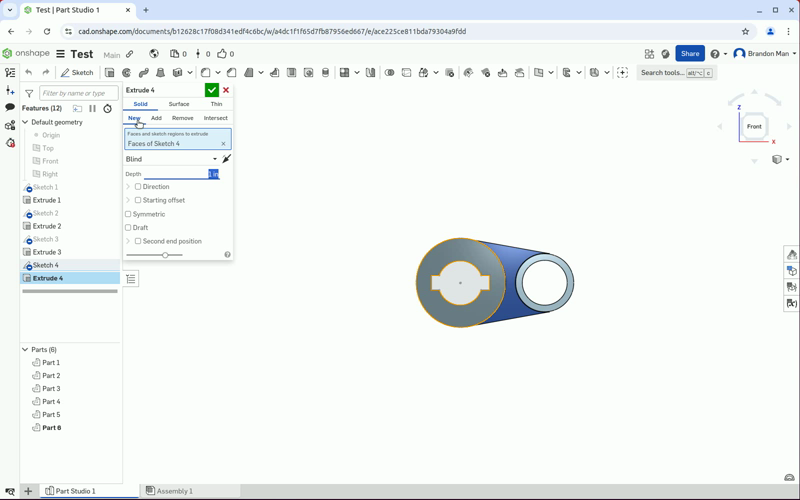
text(16.128)
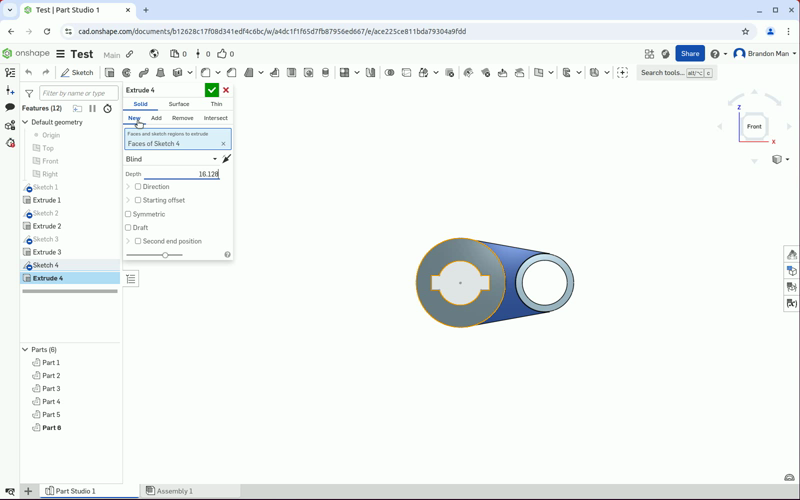
key(enter)
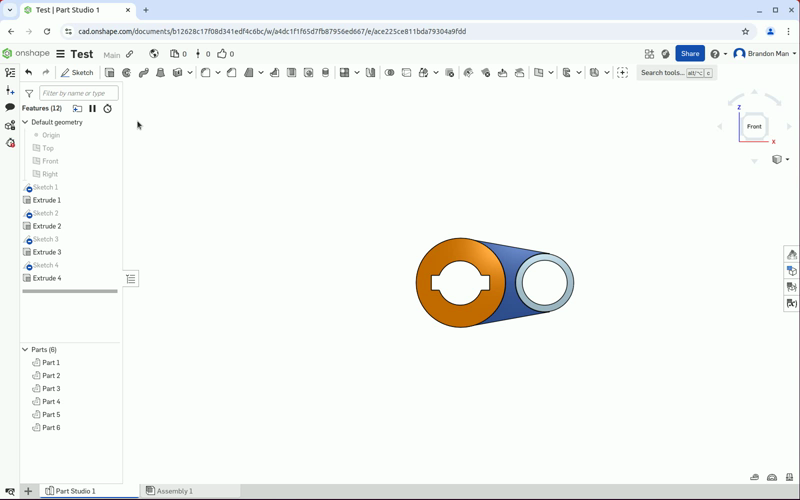
key(shift+h)
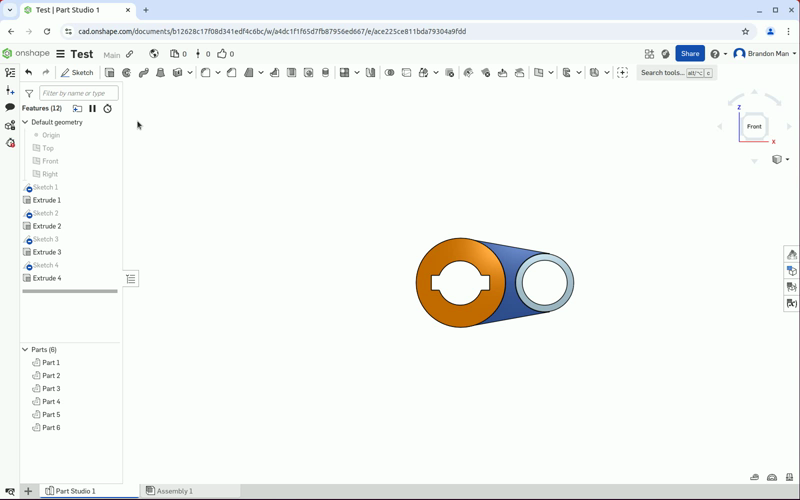
key(shift+h)
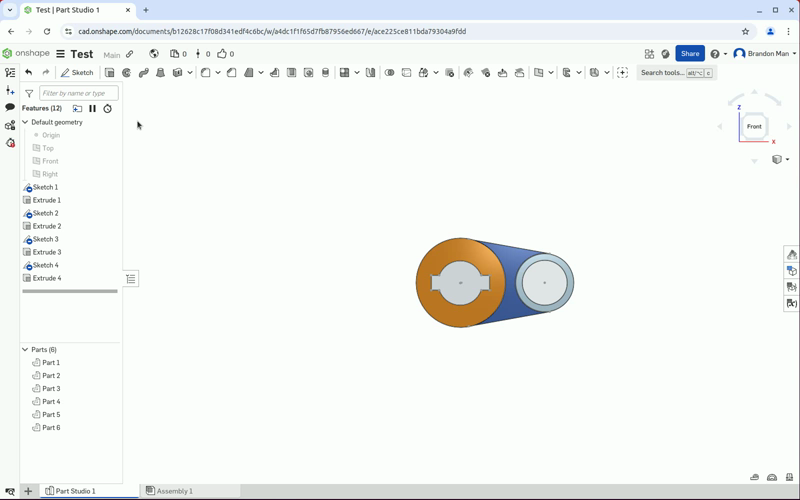
key(shift+7)
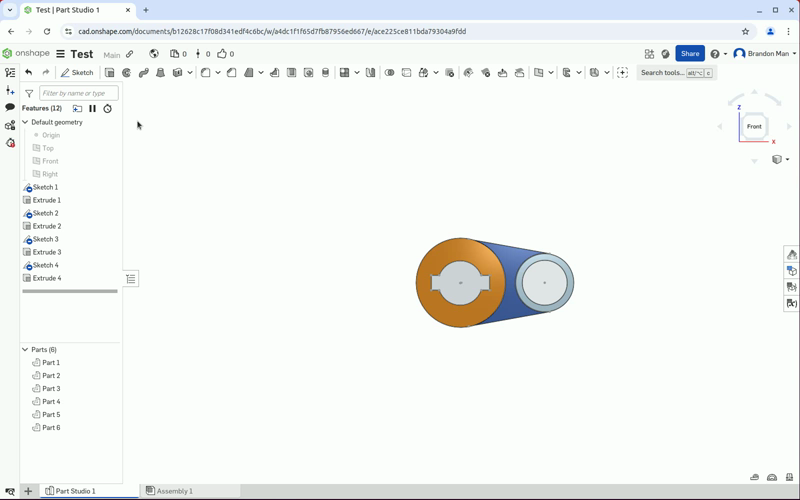
key(left, 2)
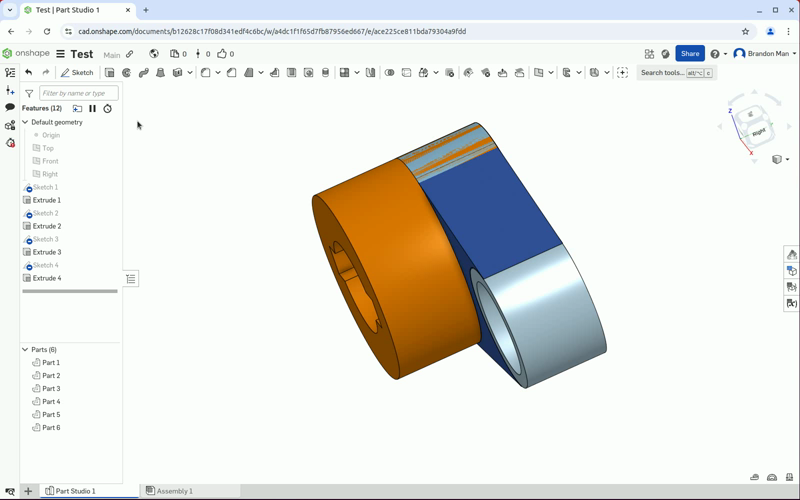
key(down, 2)
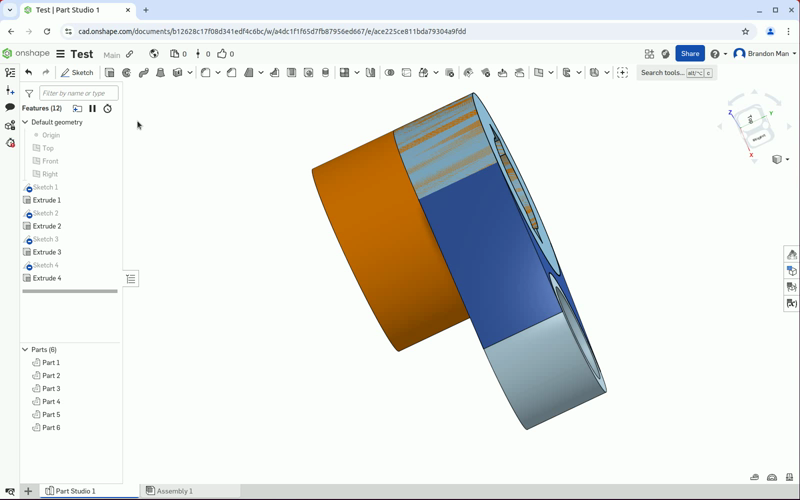
key(up, 2)
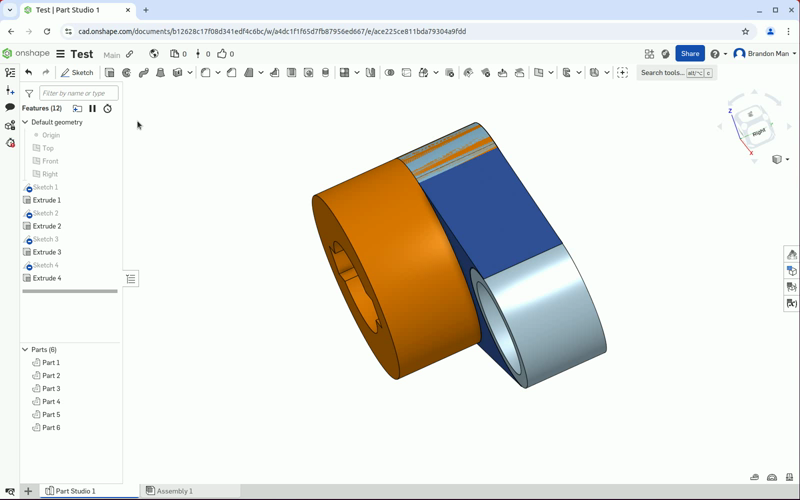
key(right, 2)
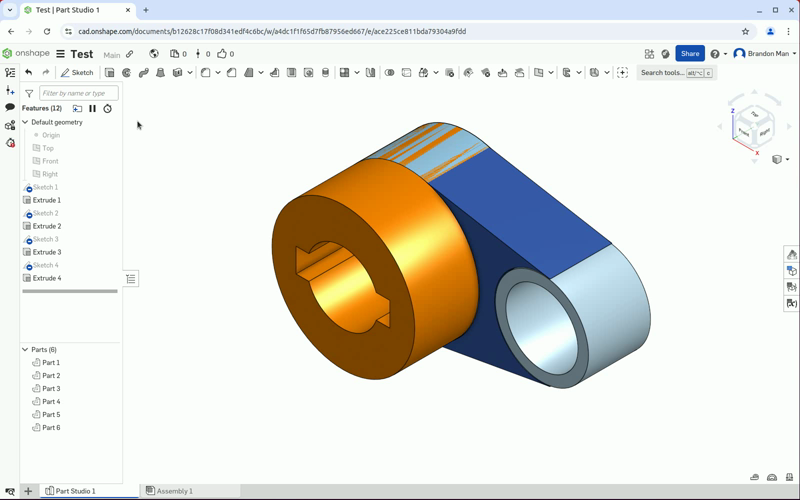
mouse_move(73, 189)
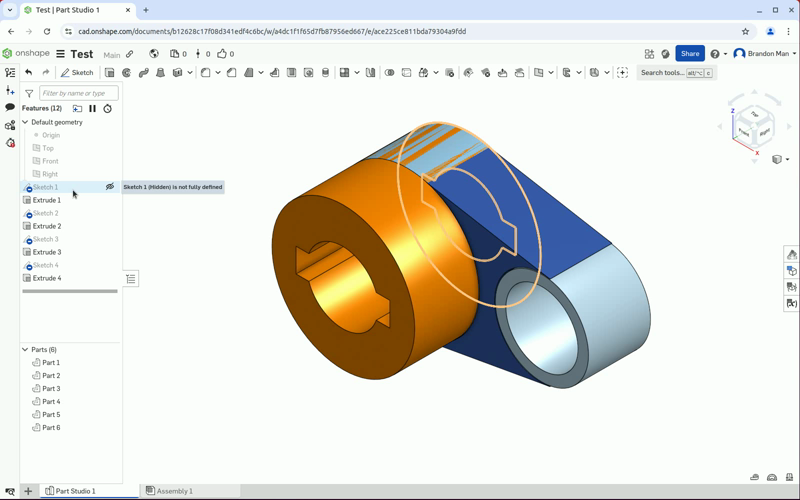
click(73, 189)